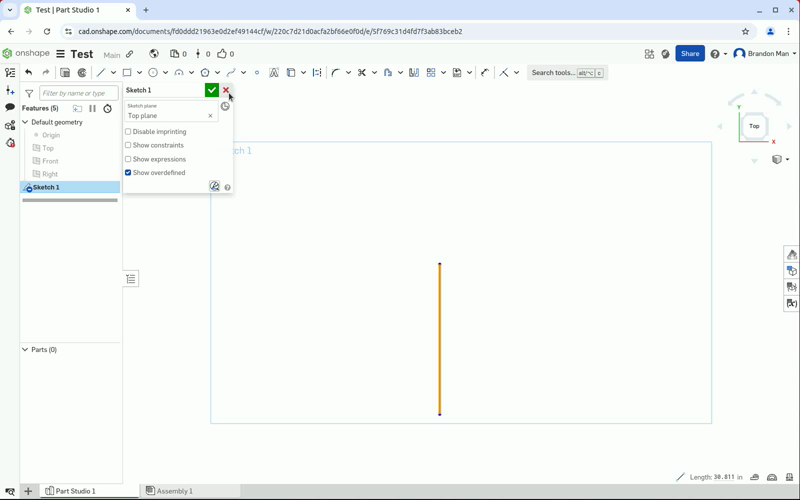
key(shift+h)
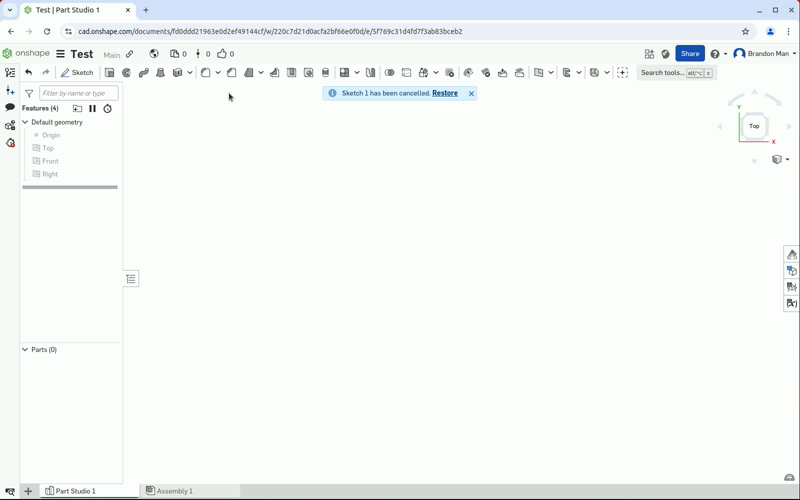
mouse_move(73, 352)
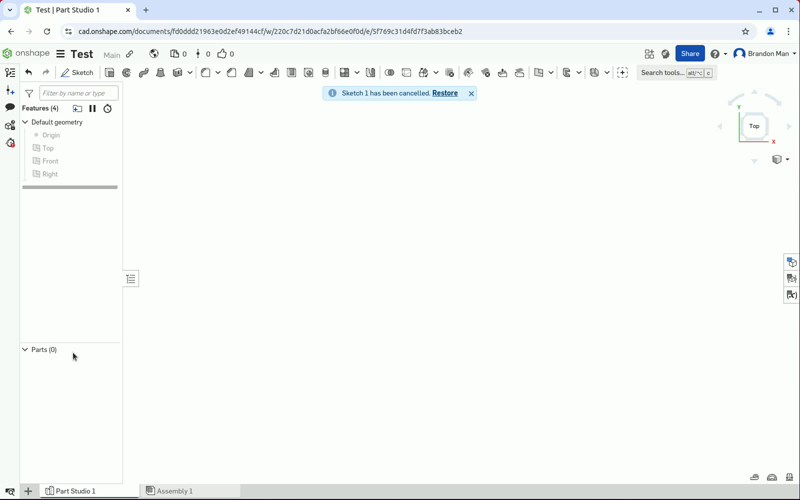
key(y)
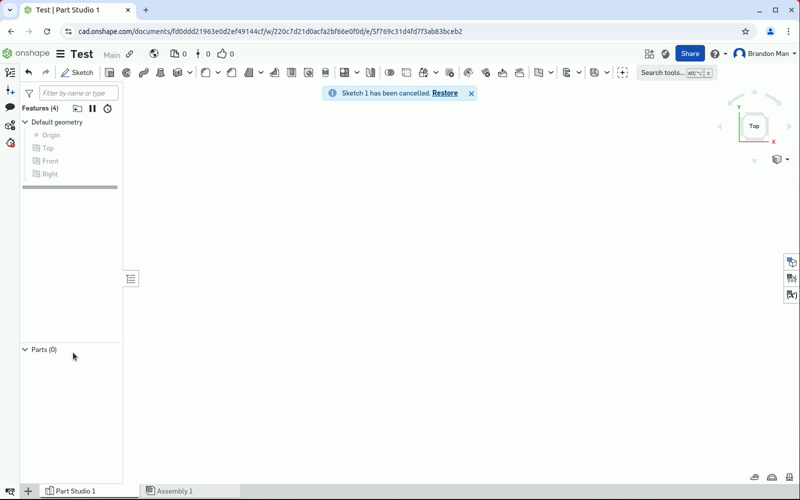
key(shift+p)
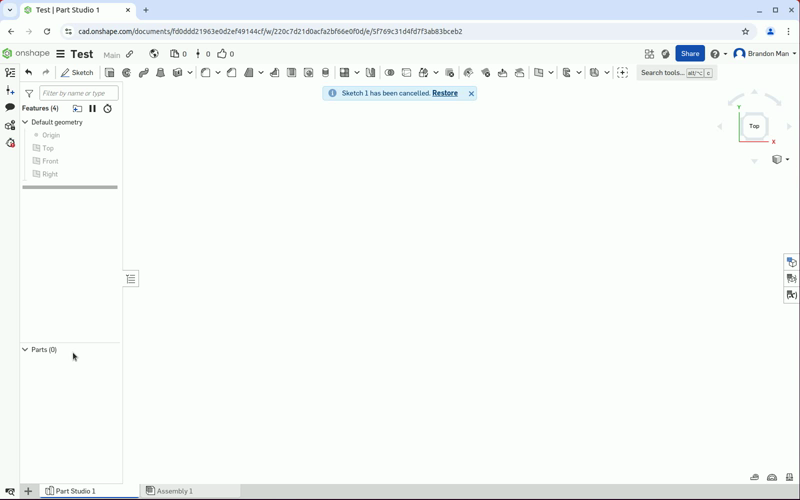
key(space)
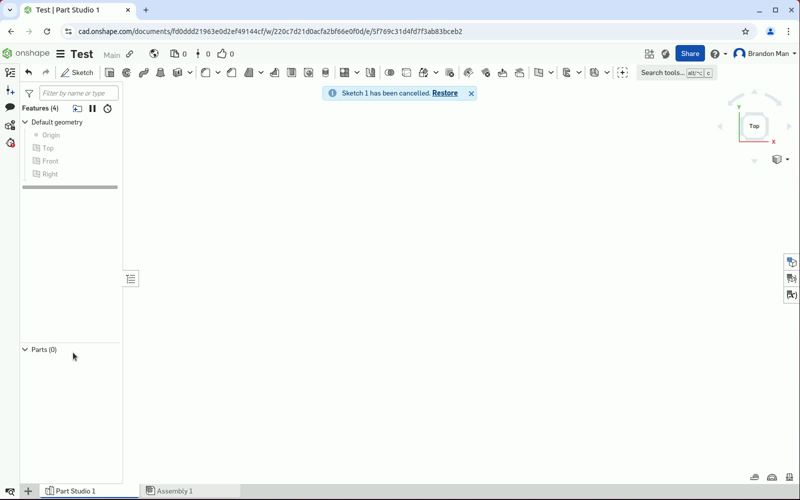
key_down(shift)
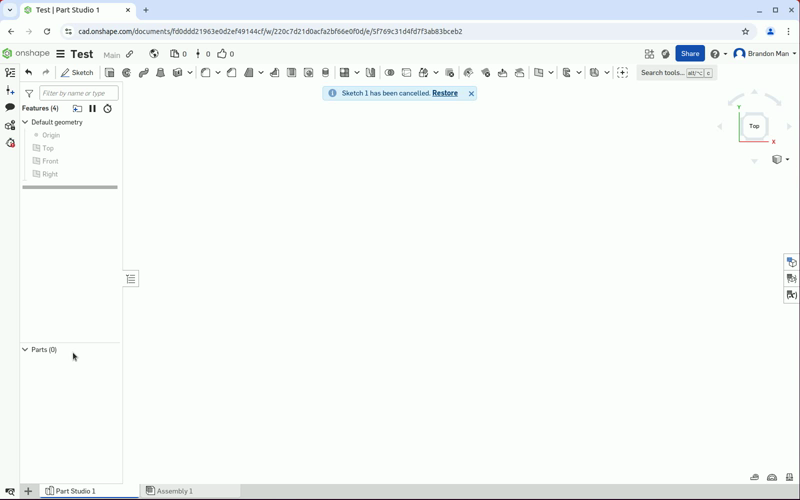
key(up)
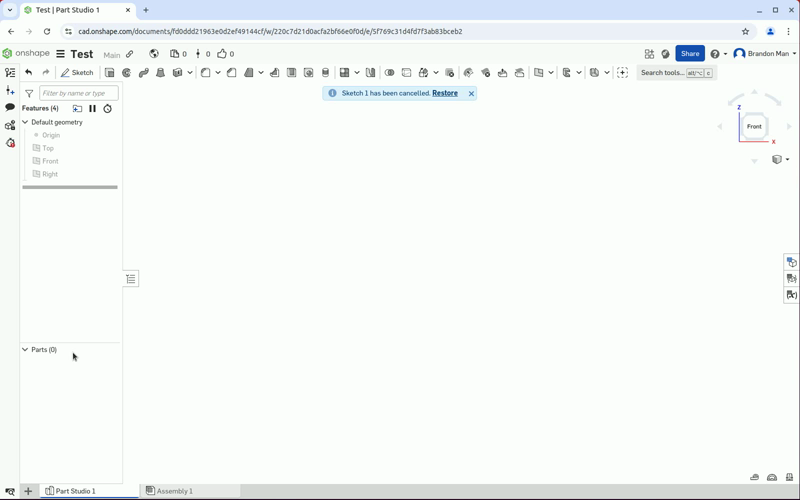
key_up(shift)
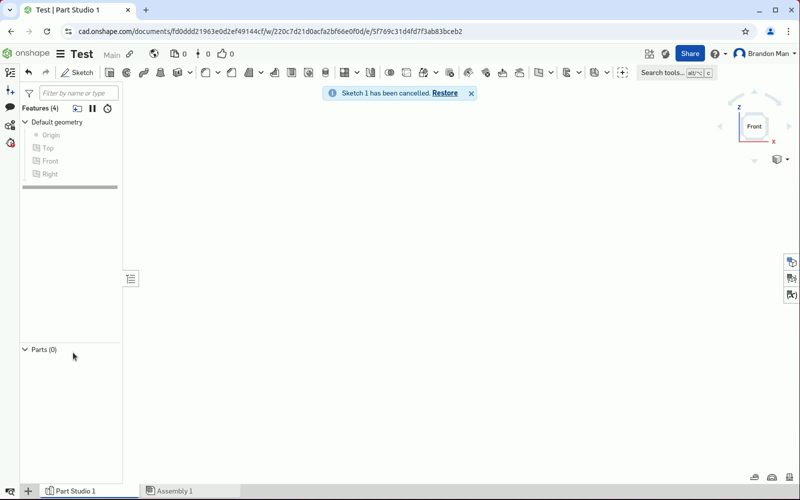
mouse_move(73, 352)
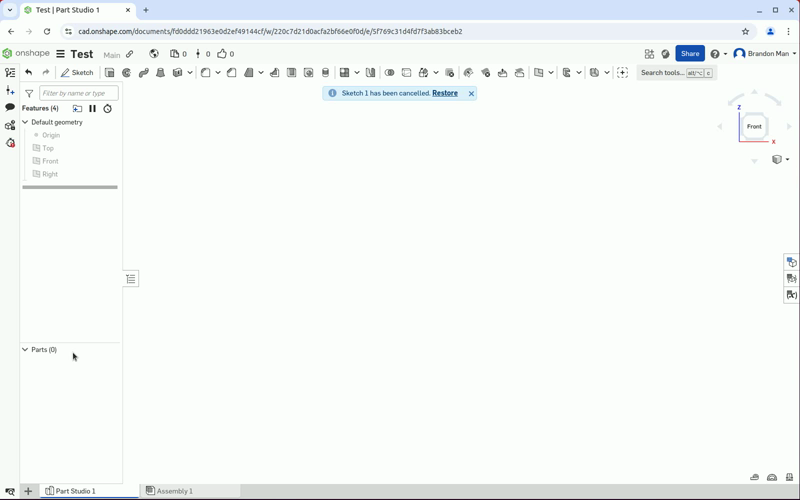
key(shift+y)
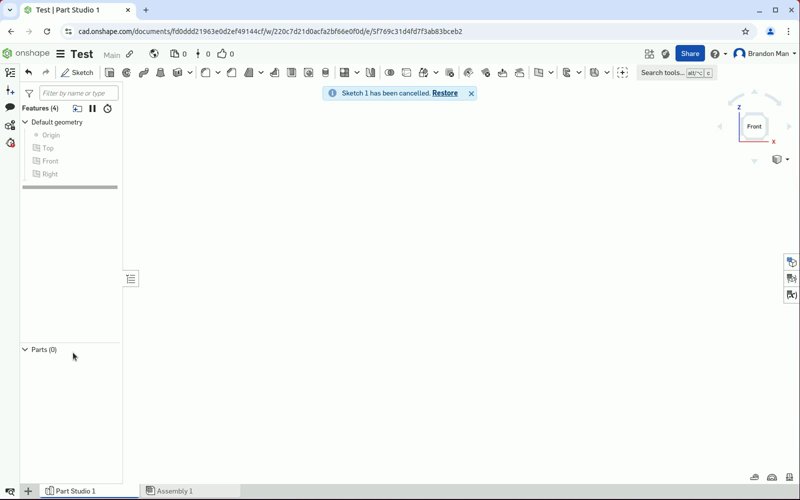
key(shift+s)
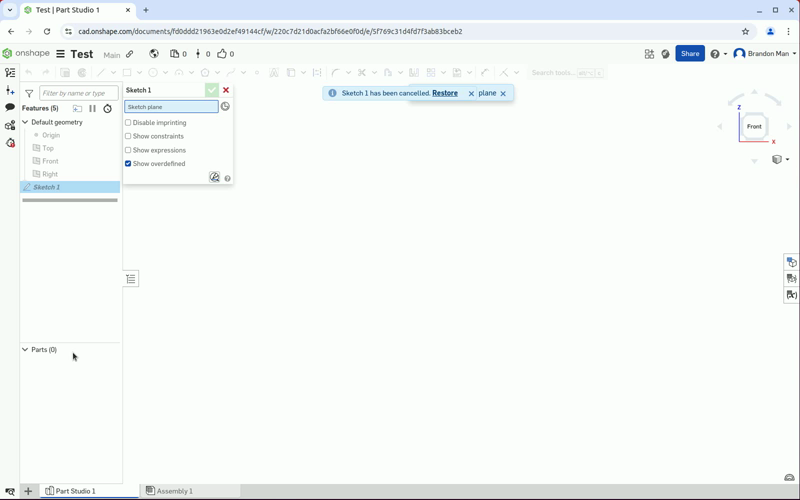
mouse_move(73, 163)
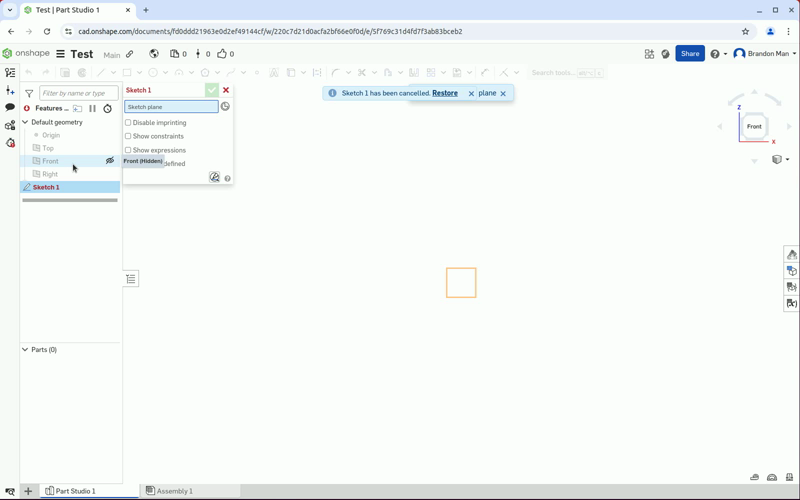
click(73, 163)
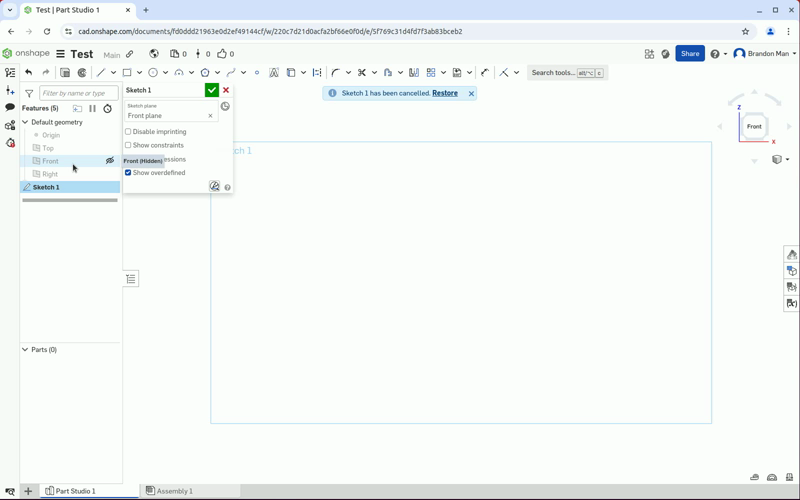
mouse_move(73, 352)
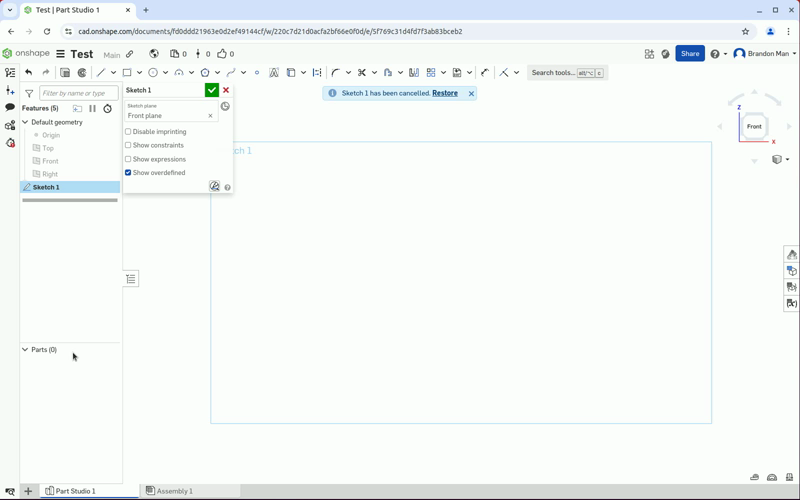
key(y)
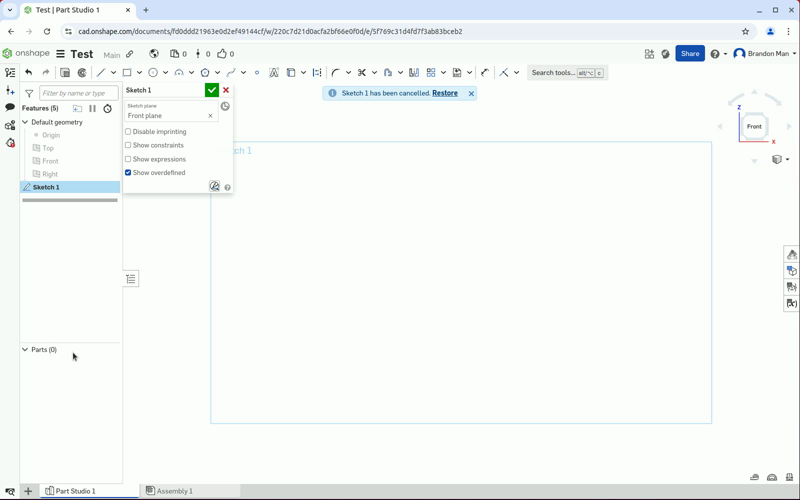
key(c)
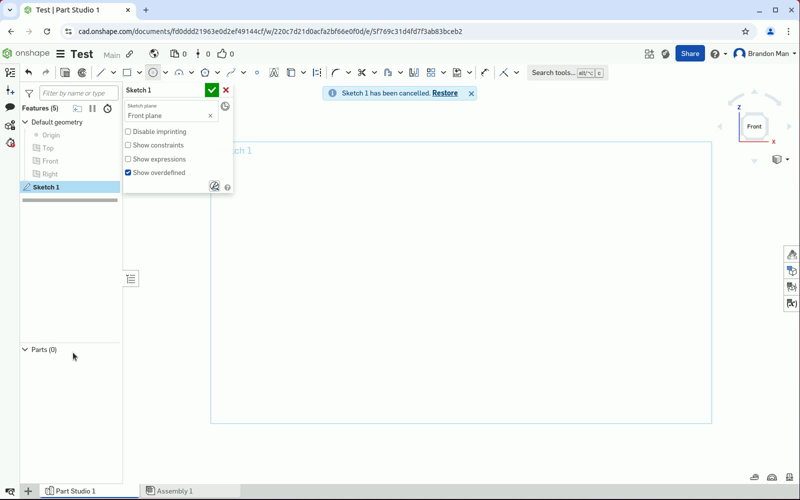
key_down(shift)
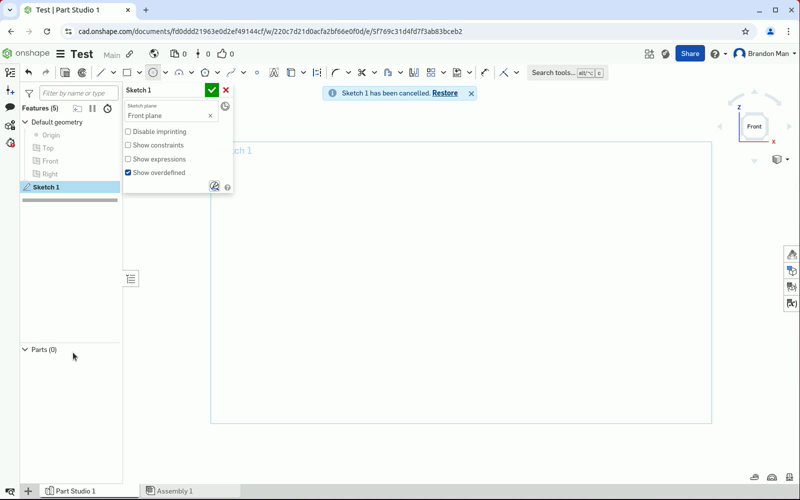
mouse_move(558, 282)
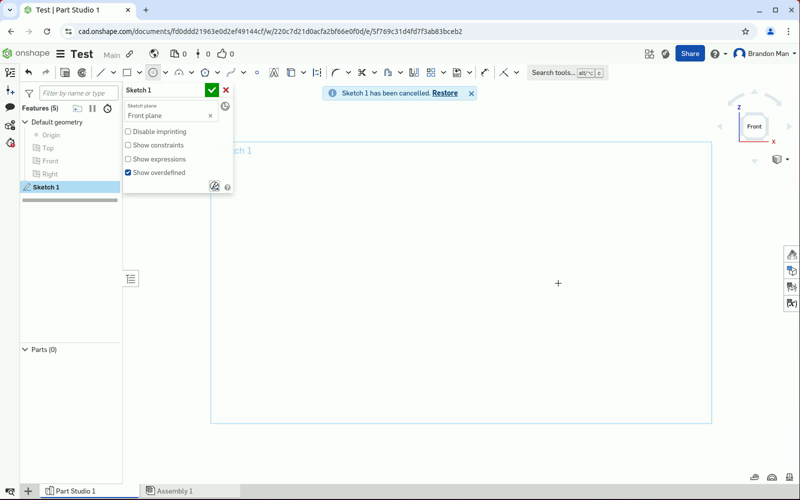
click(558, 282)
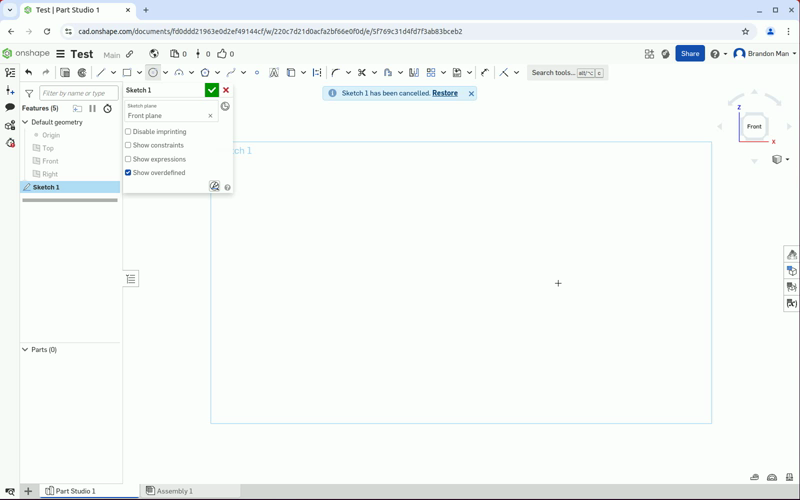
key_up(shift)
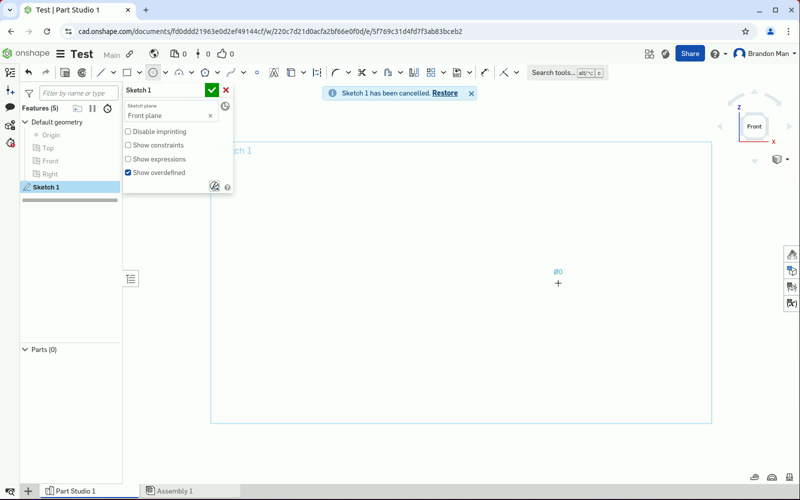
mouse_move(574, 282)
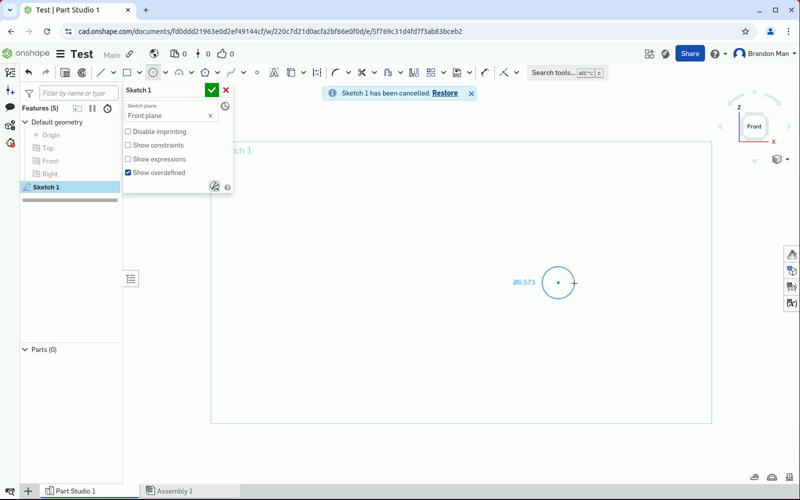
click(574, 282)
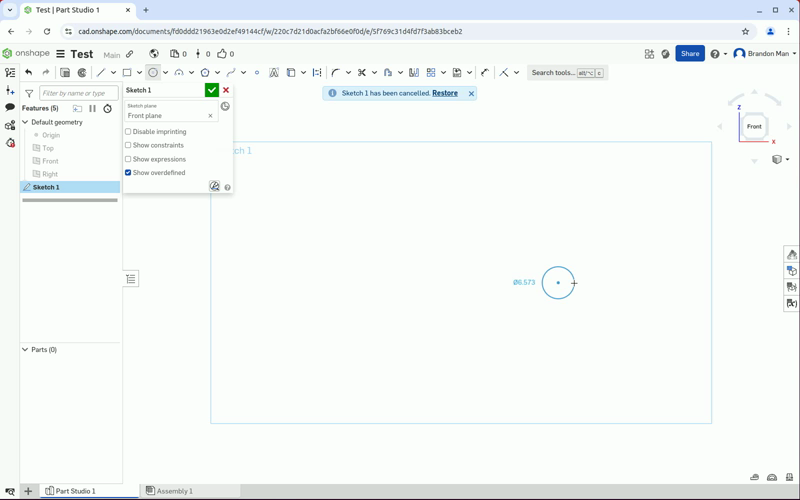
key(esc)
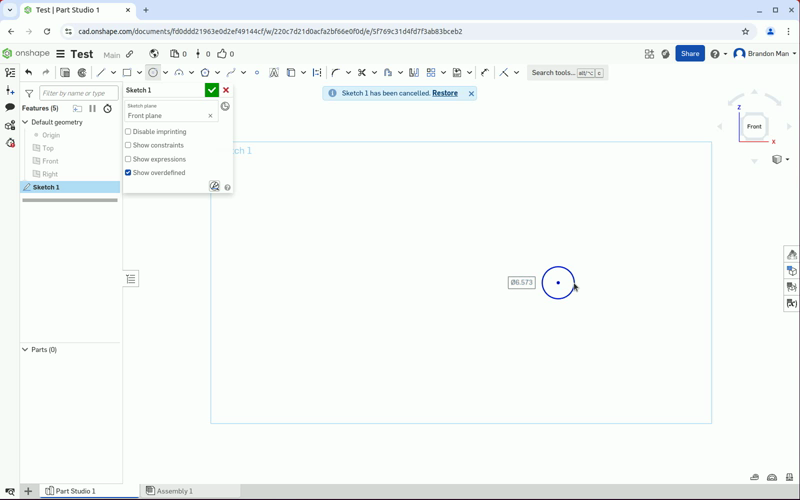
key(c)
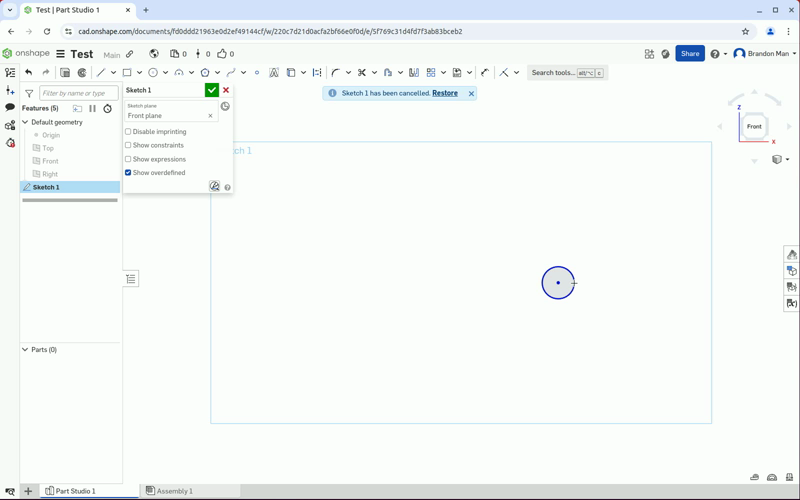
key_down(shift)
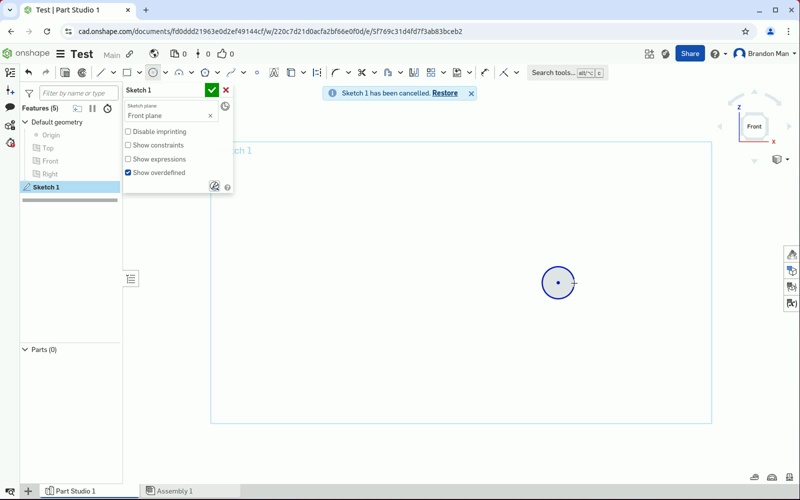
mouse_move(558, 282)
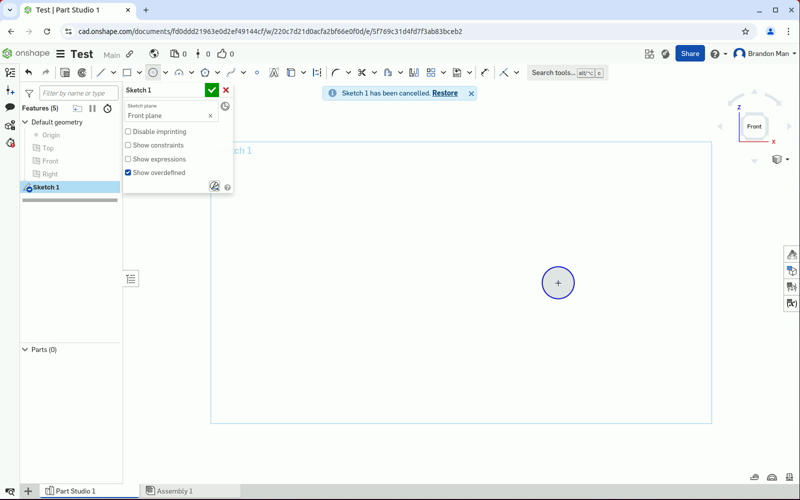
click(558, 282)
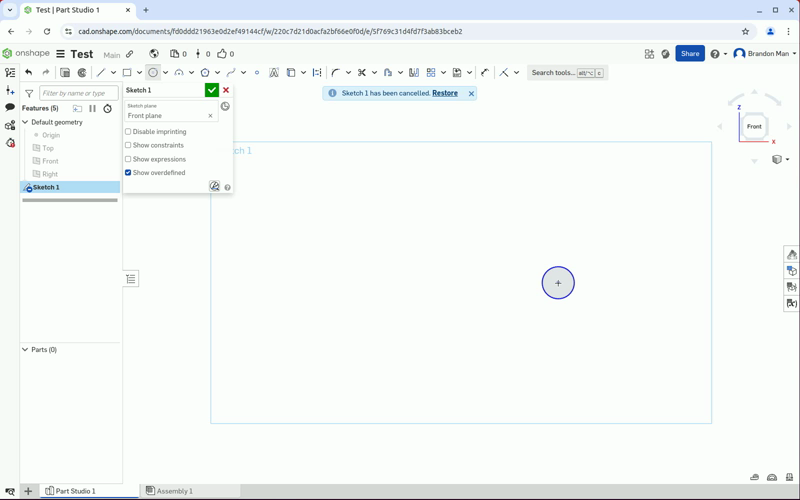
key_up(shift)
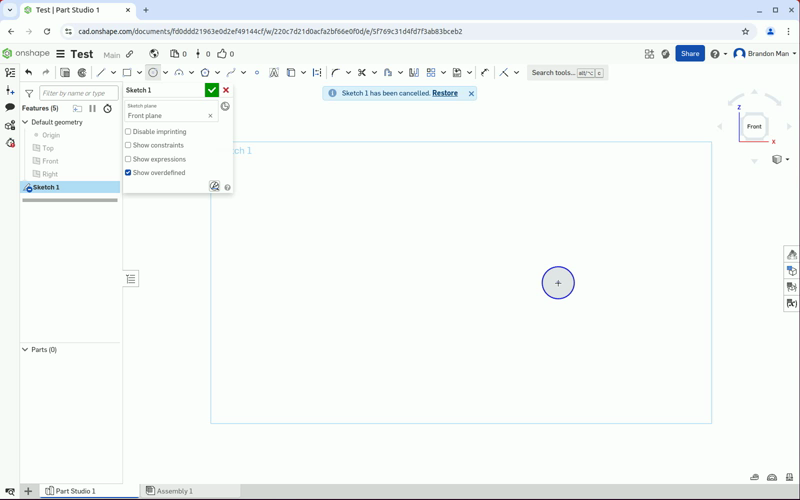
mouse_move(571, 282)
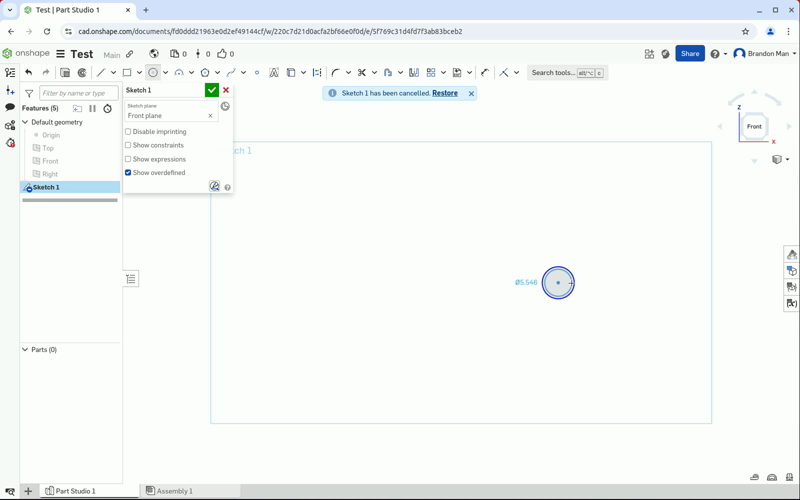
scroll(6)
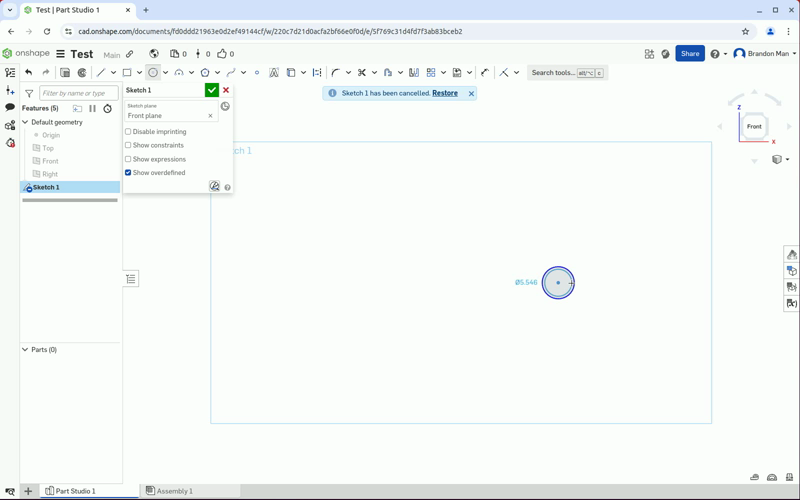
scroll(6)
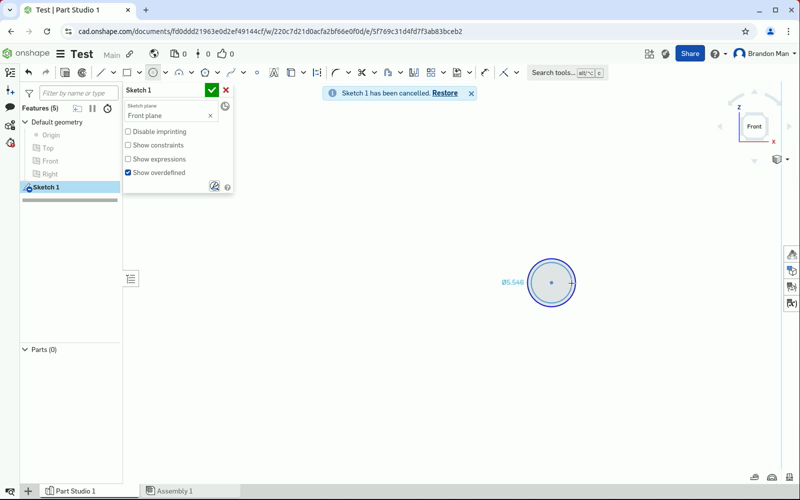
scroll(6)
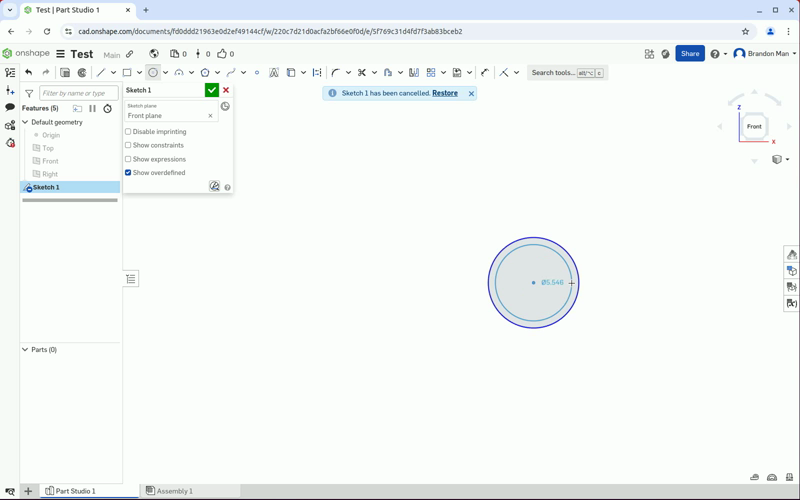
scroll(6)
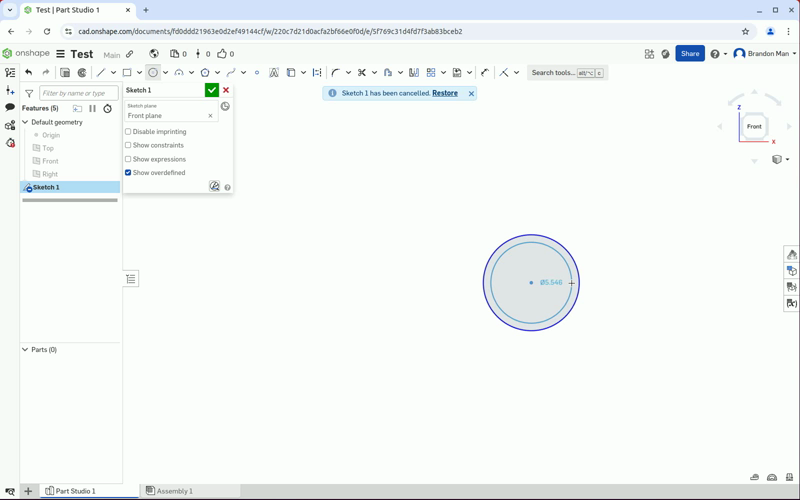
scroll(6)
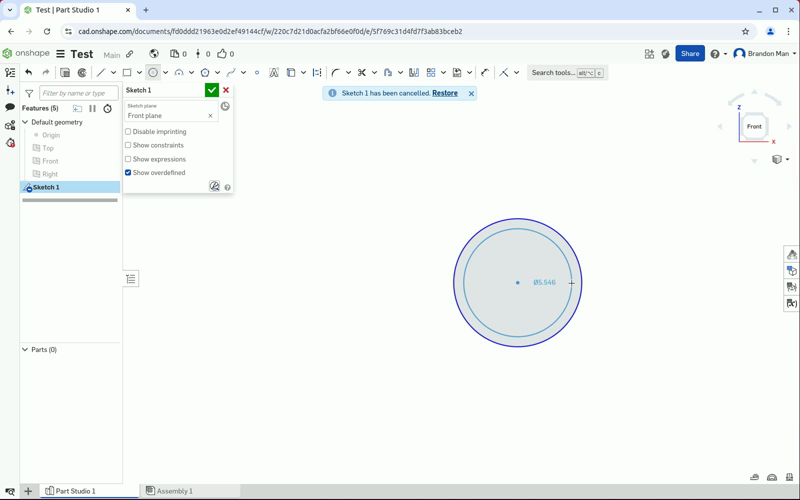
scroll(6)
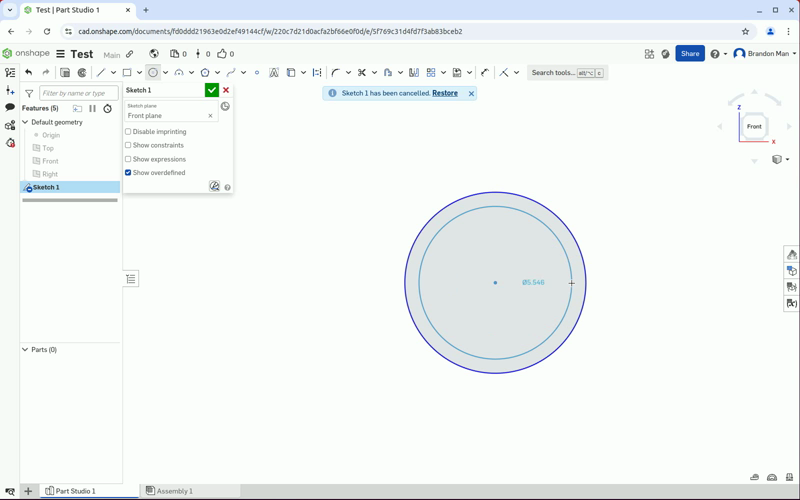
scroll(6)
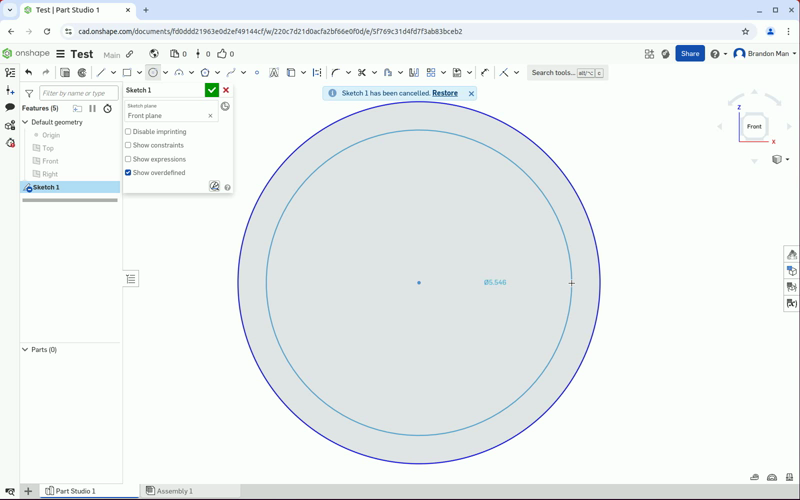
click(571, 282)
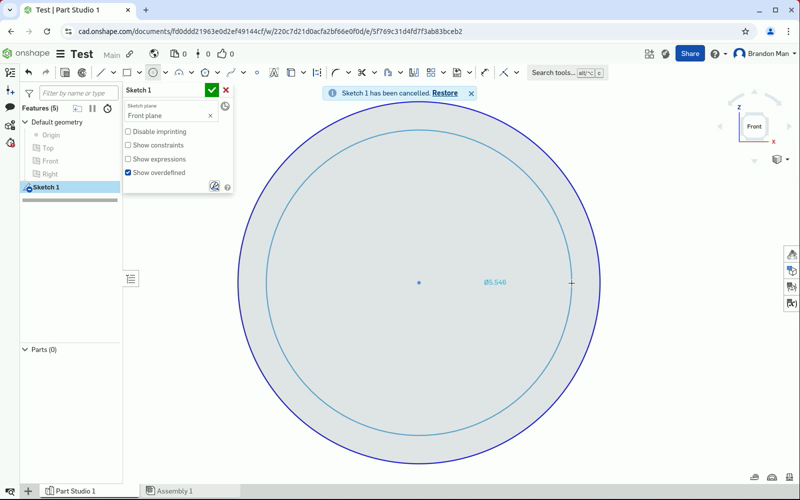
scroll(-6)
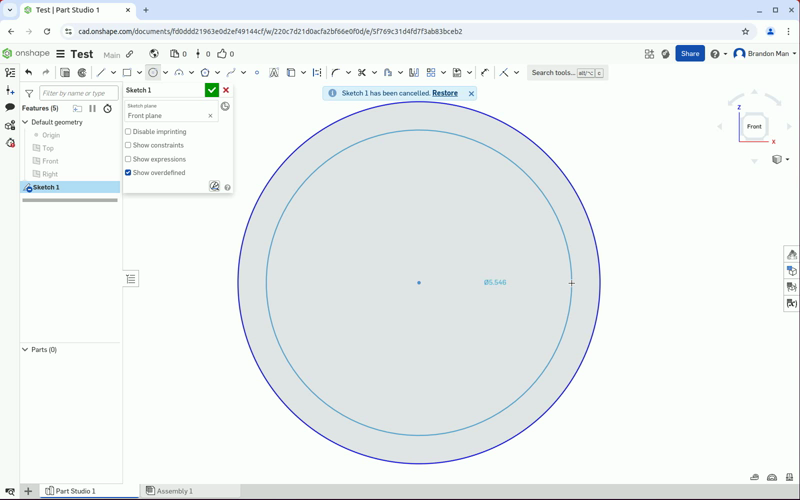
scroll(-6)
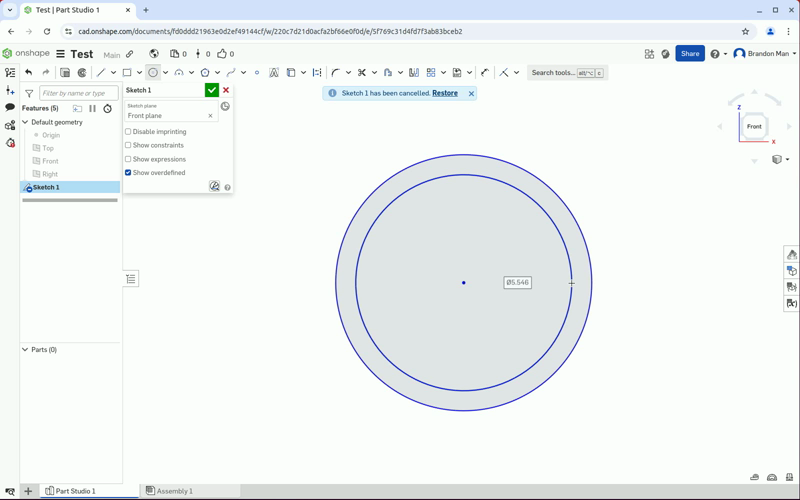
scroll(-6)
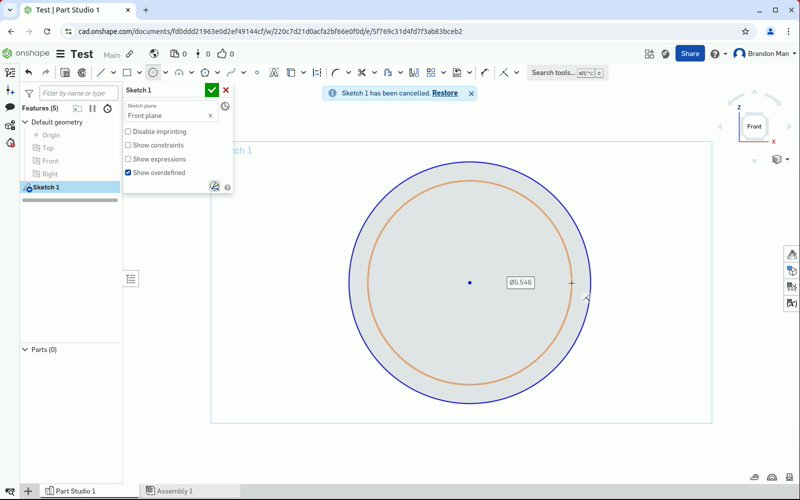
scroll(-6)
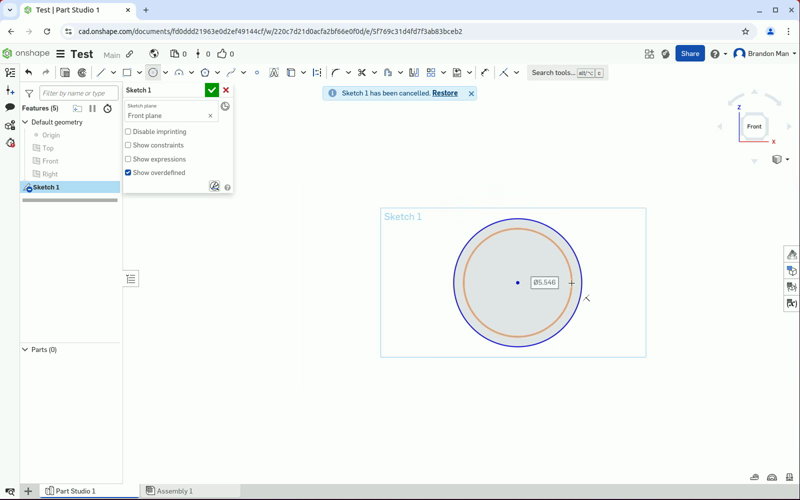
scroll(-6)
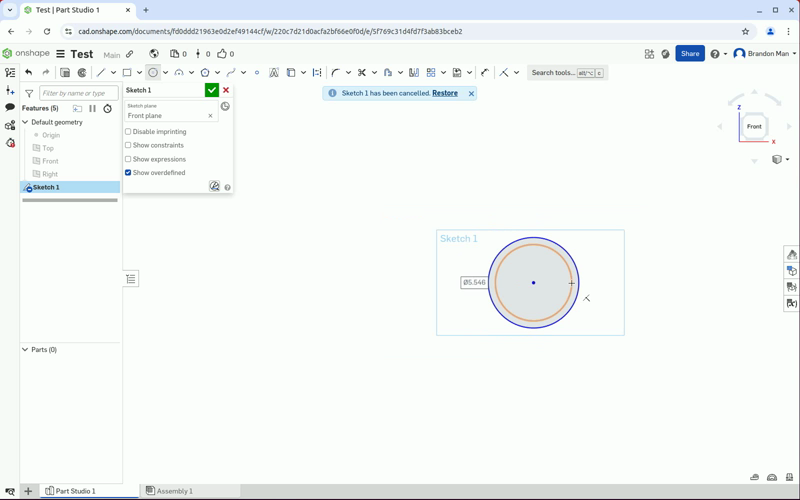
scroll(-6)
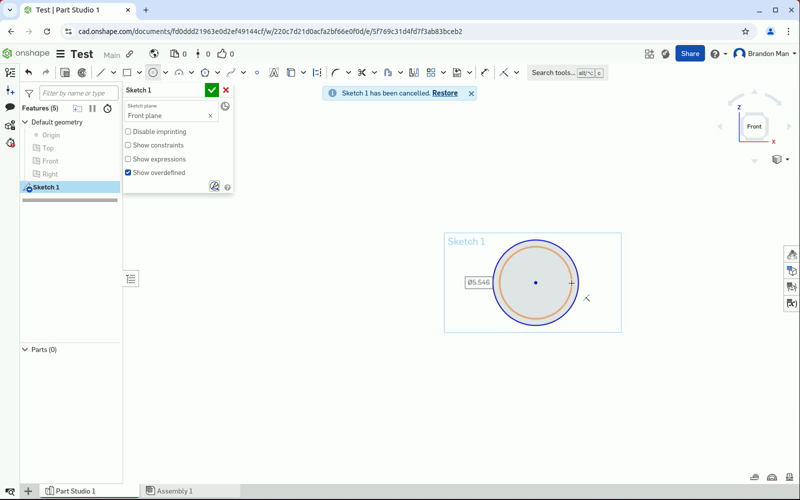
scroll(-6)
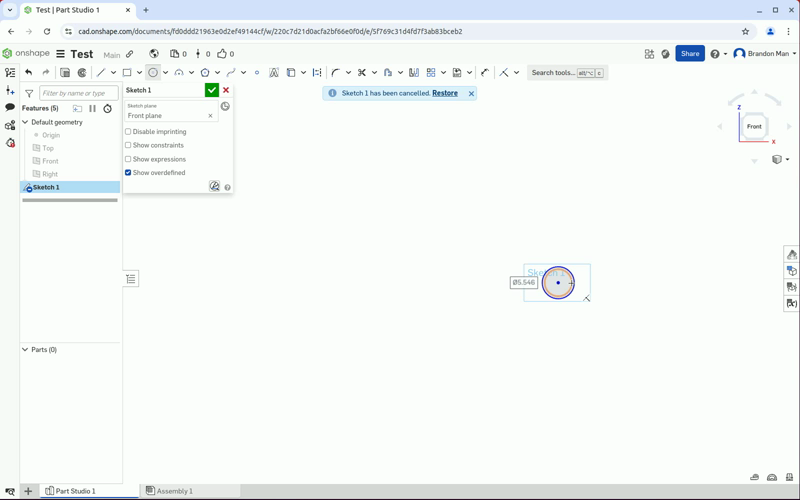
key(esc)
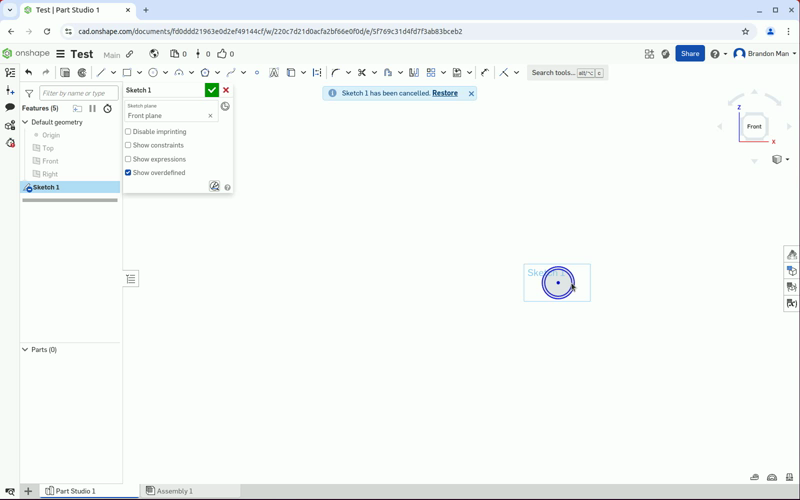
mouse_move(545, 275)
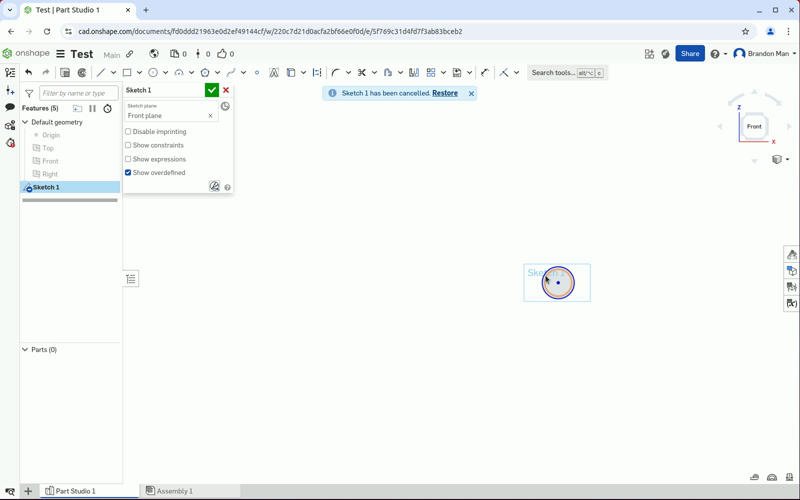
scroll(6)
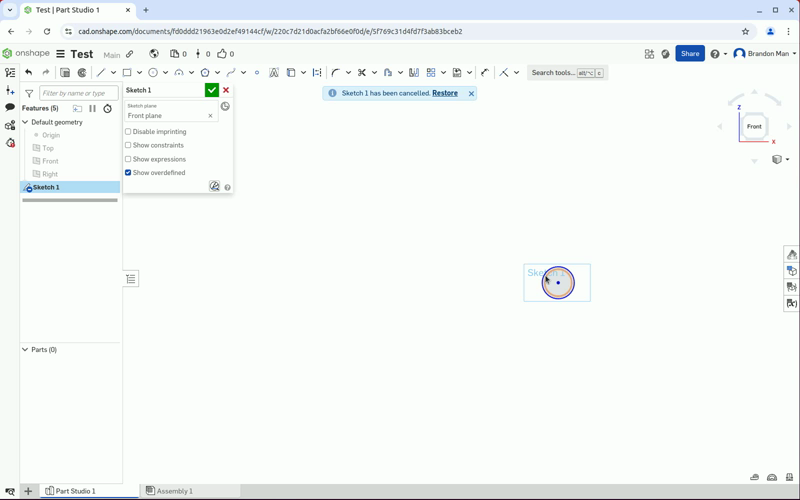
scroll(6)
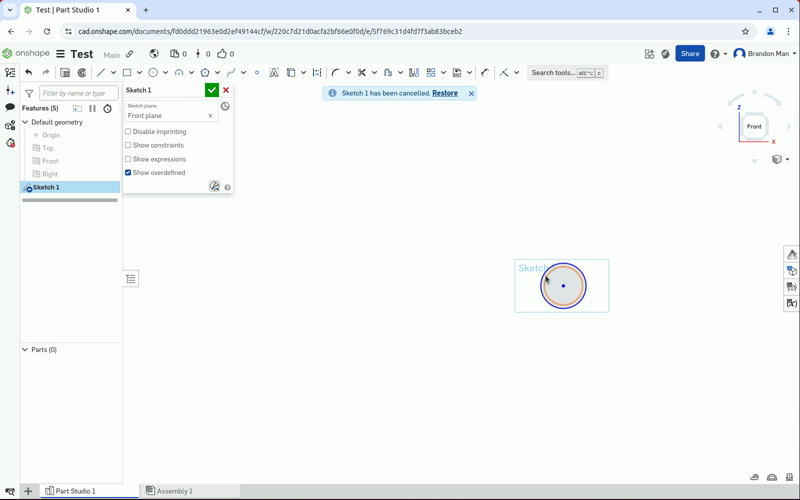
scroll(6)
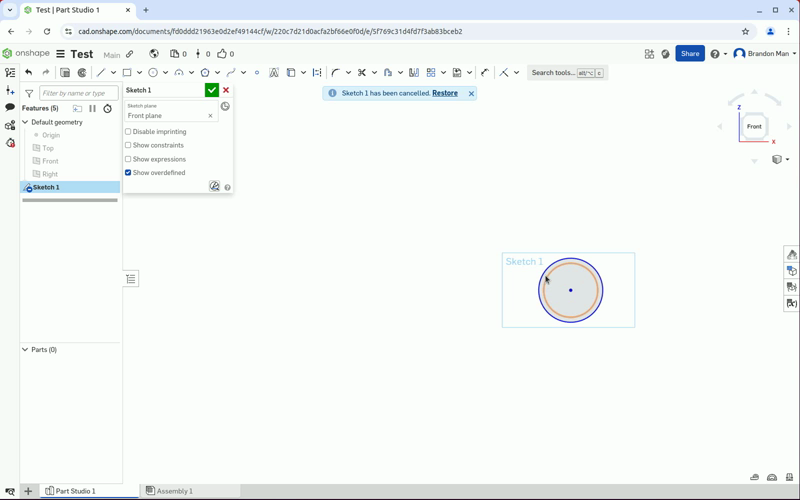
scroll(6)
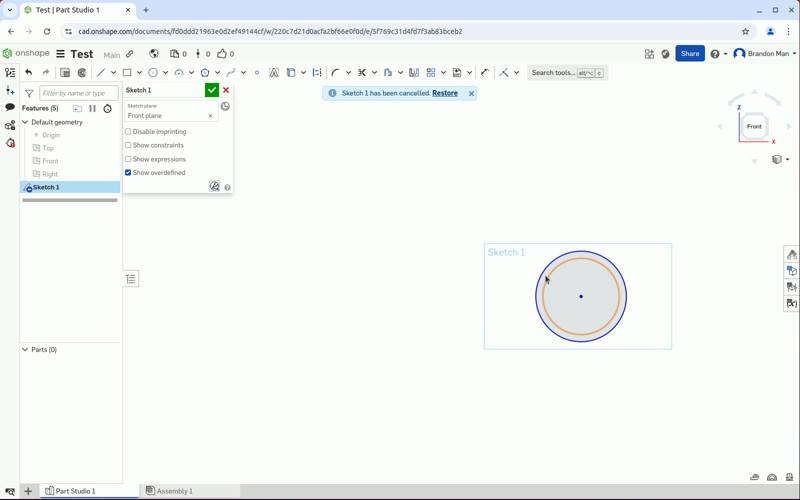
scroll(6)
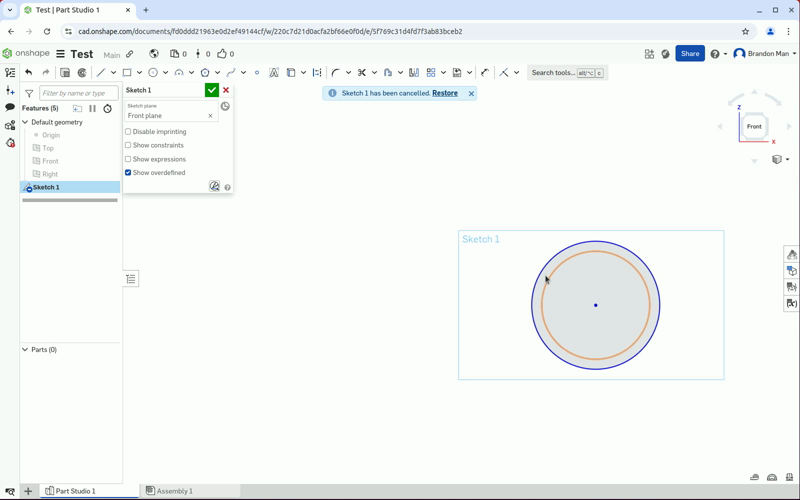
scroll(6)
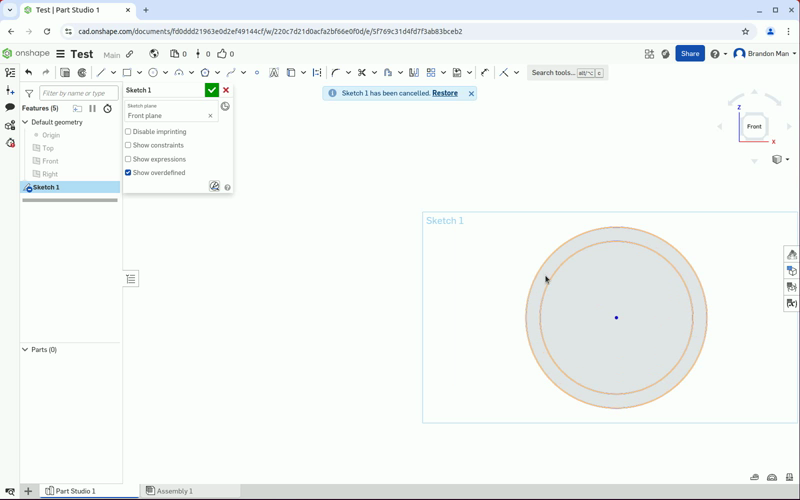
scroll(6)
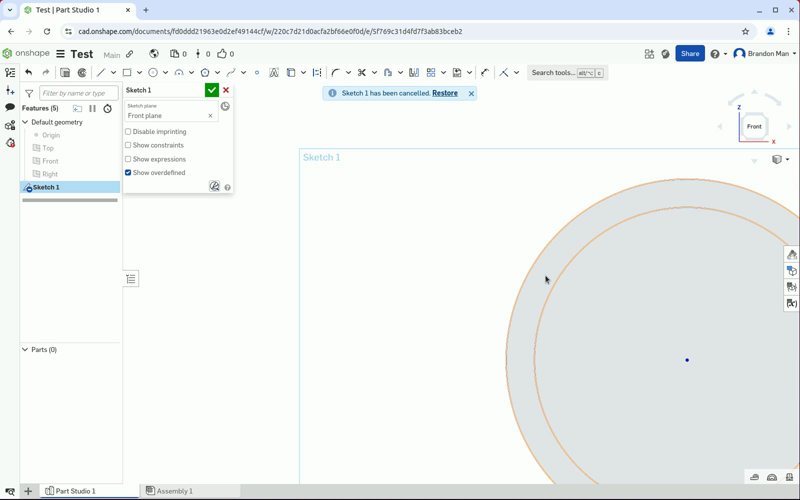
click(545, 275)
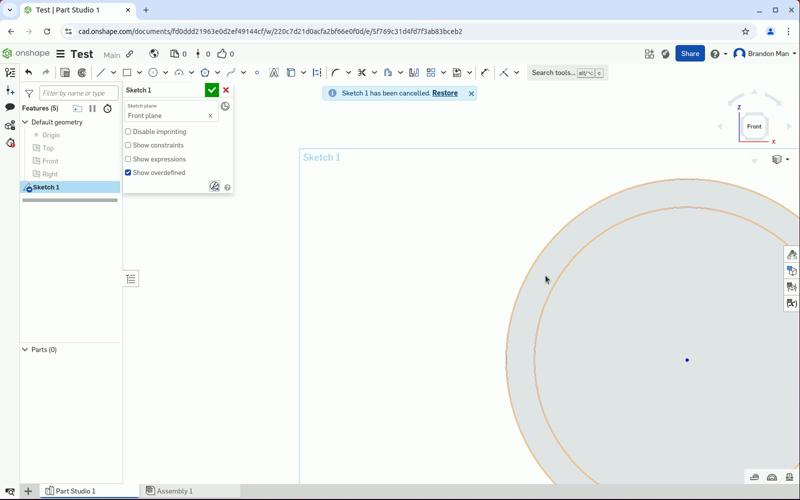
scroll(-6)
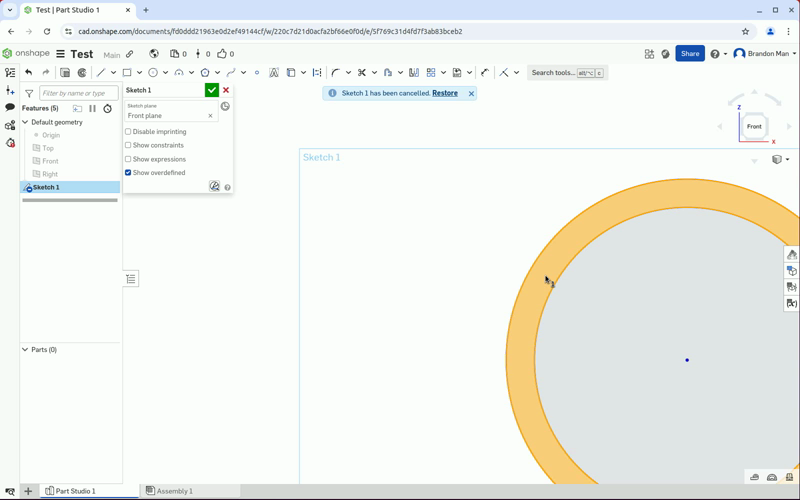
scroll(-6)
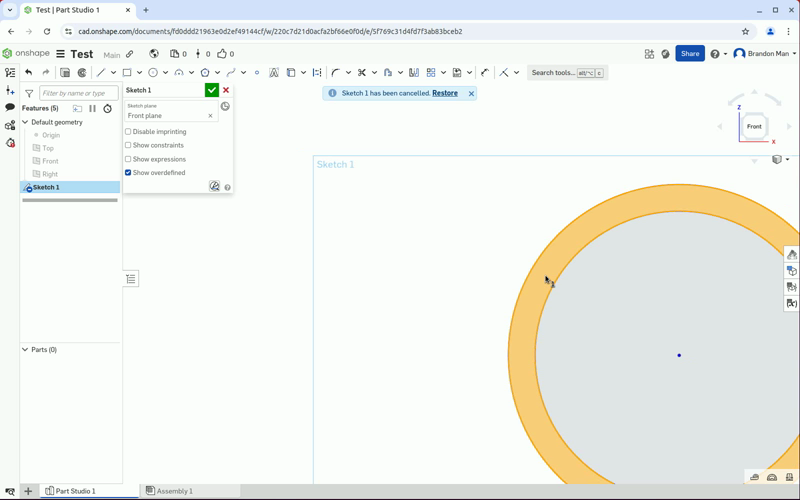
scroll(-6)
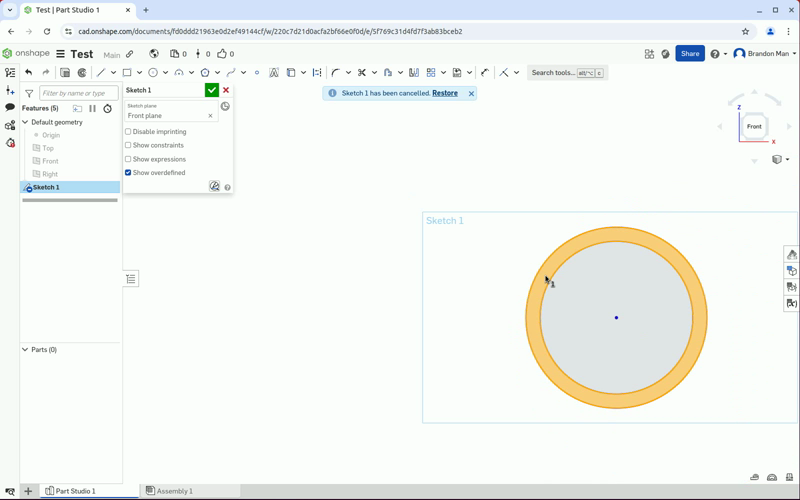
scroll(-6)
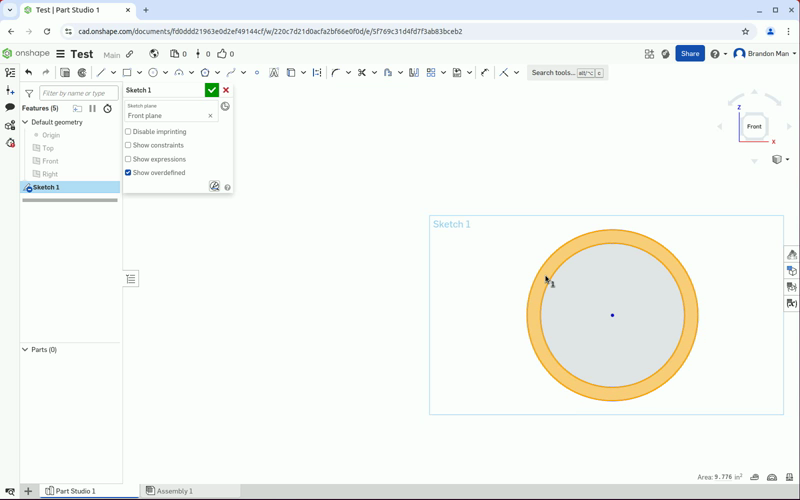
scroll(-6)
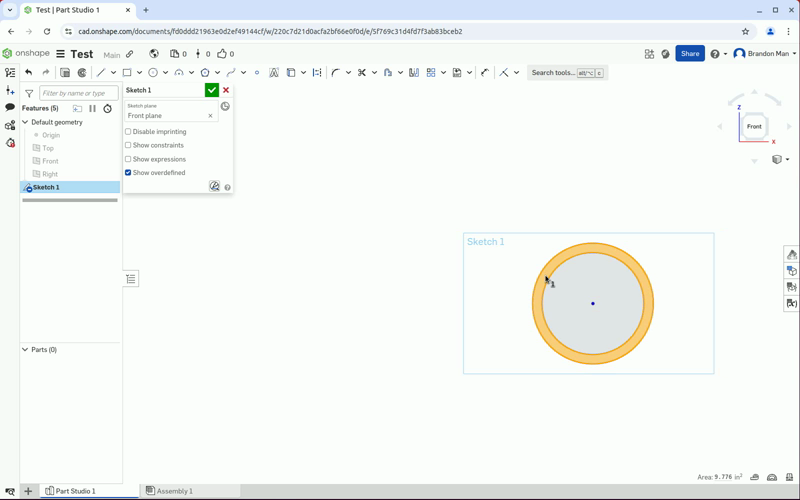
scroll(-6)
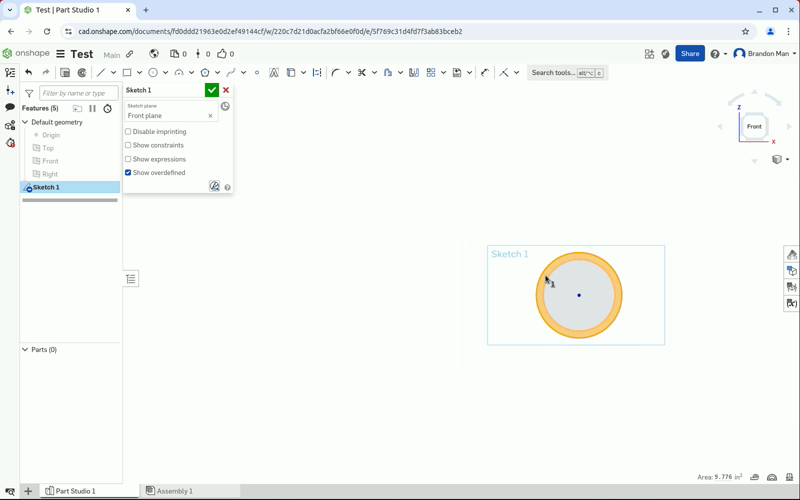
scroll(-6)
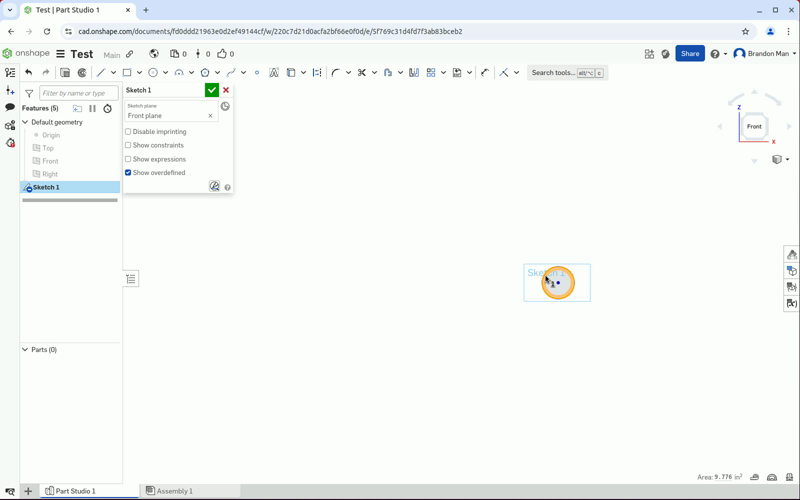
mouse_move(73, 352)
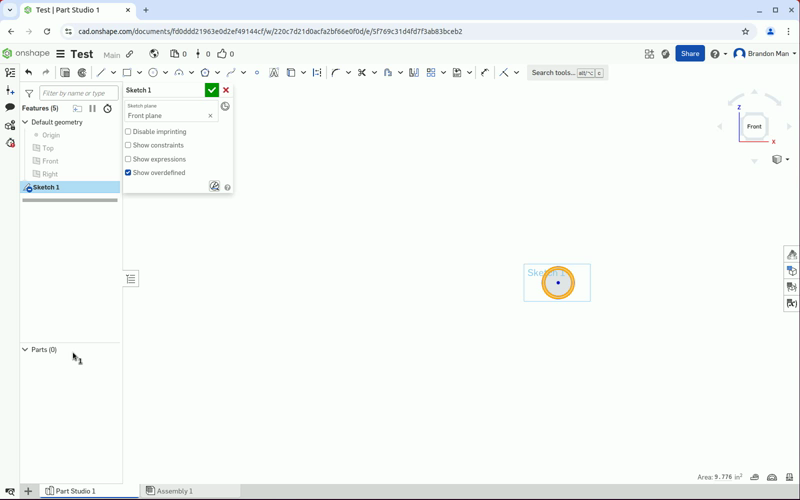
key(shift+y)
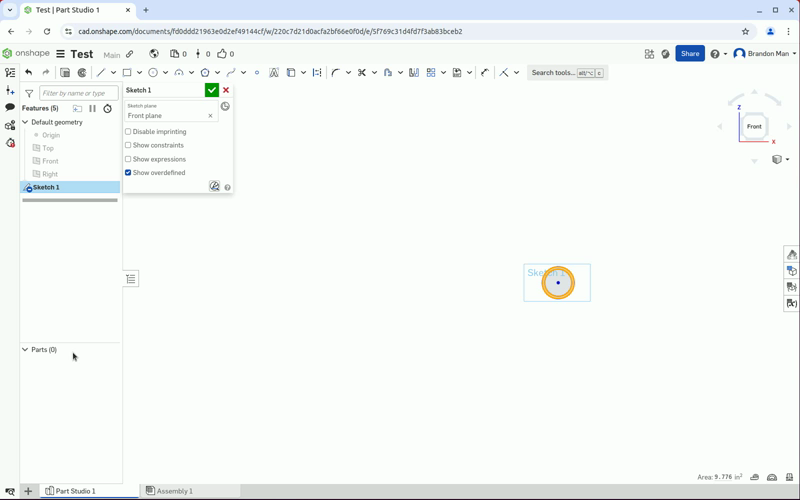
key(shift+e)
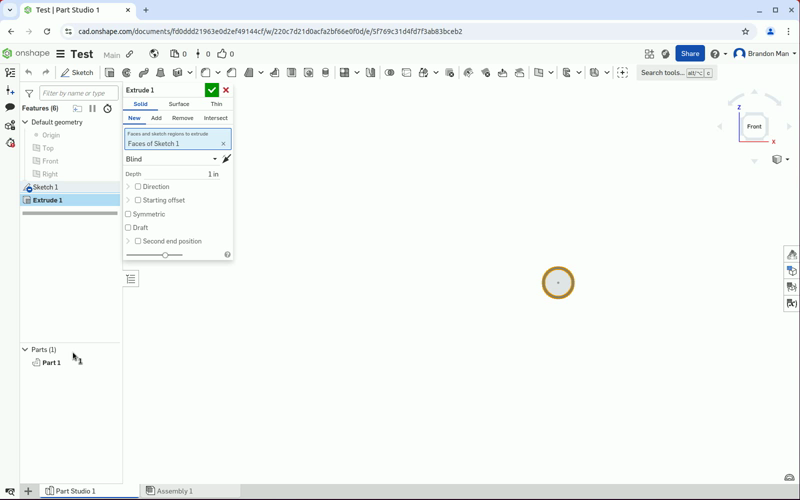
mouse_move(143, 106)
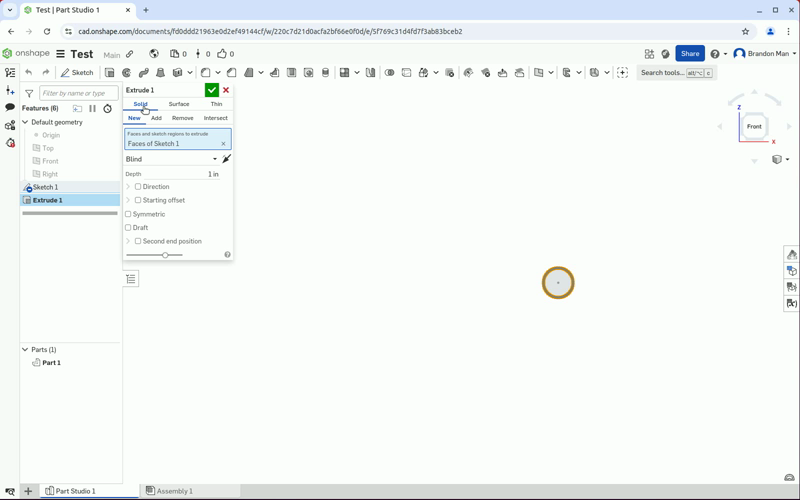
click(143, 106)
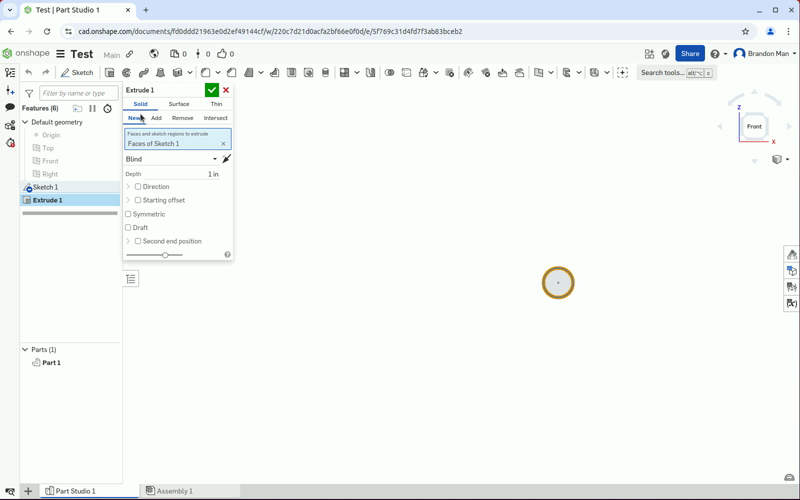
mouse_move(137, 120)
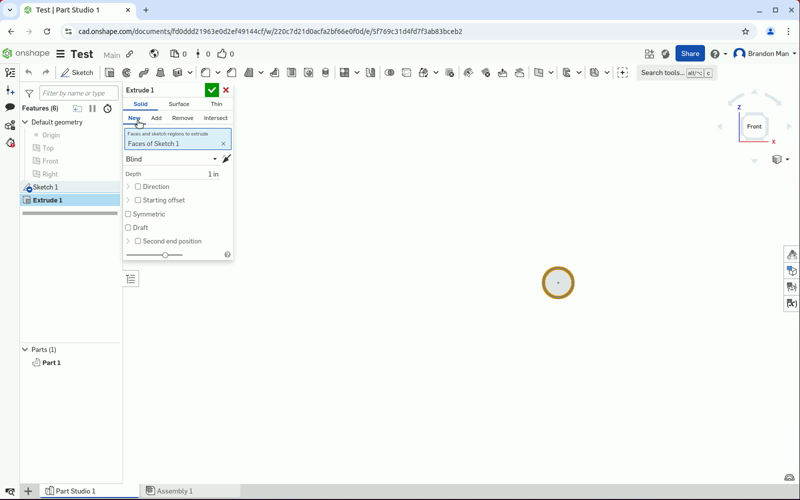
click(137, 120)
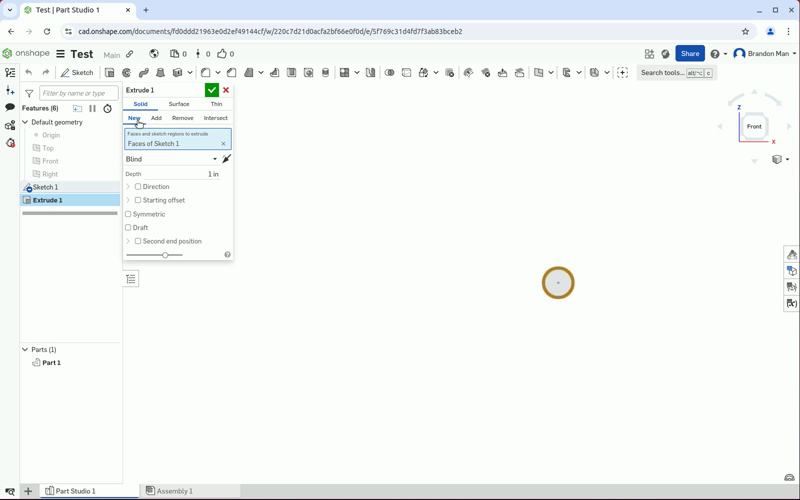
key(tab, 4)
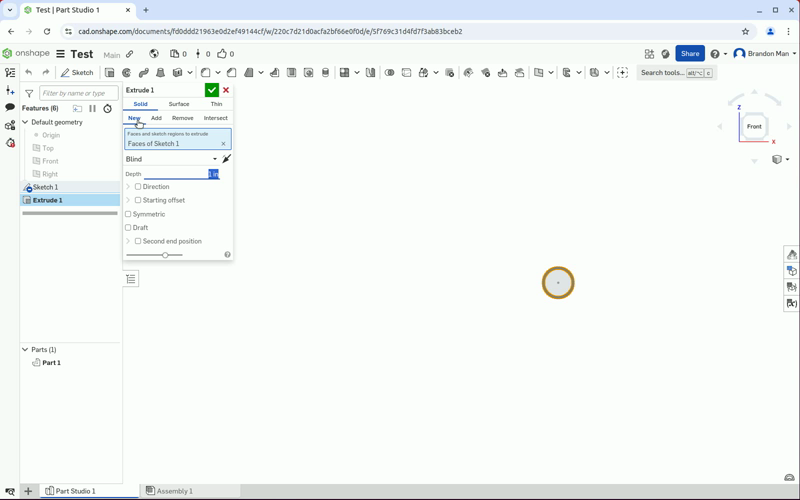
text(6.499)
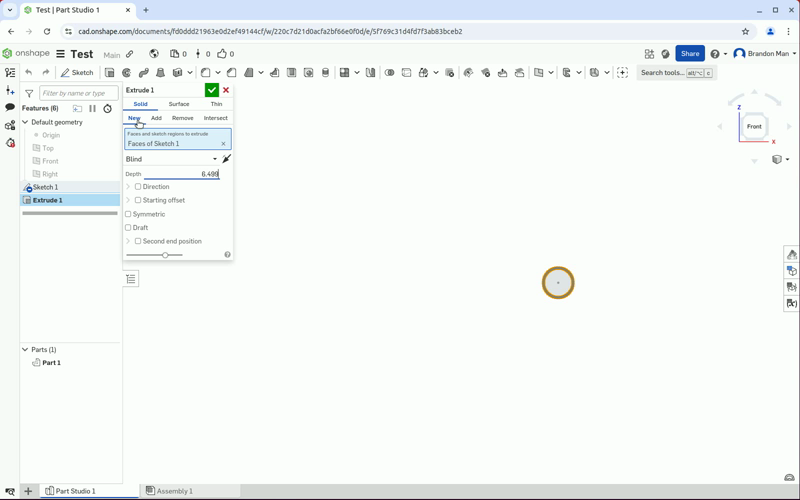
key(enter)
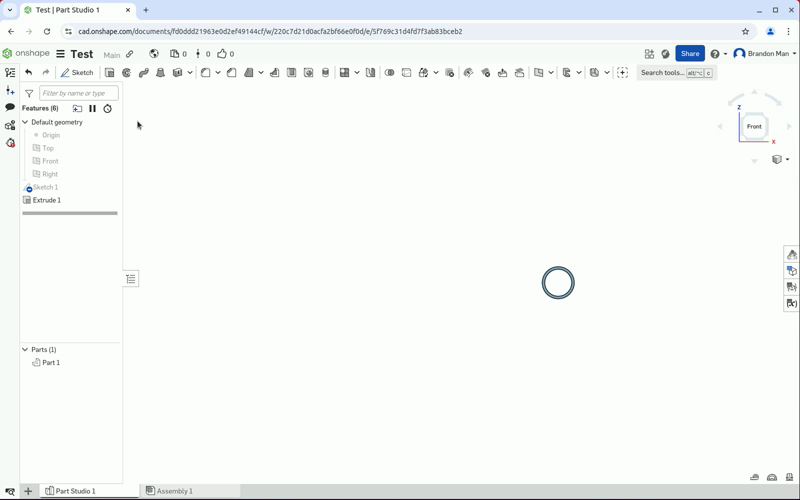
key(shift+h)
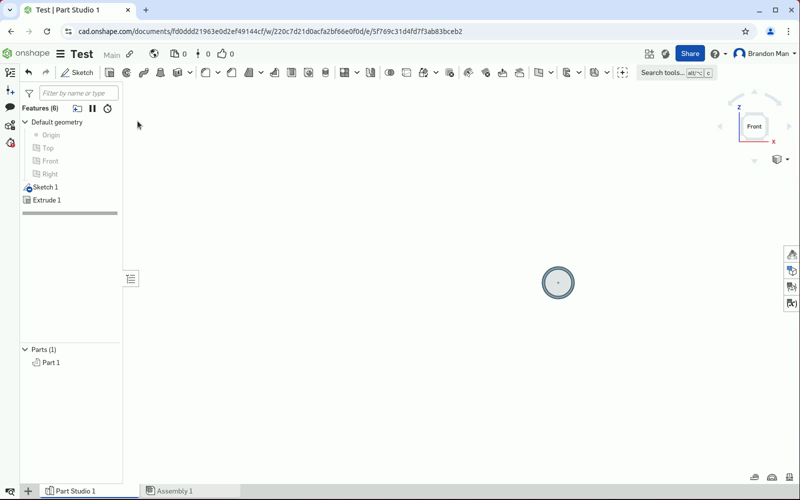
key(shift+h)
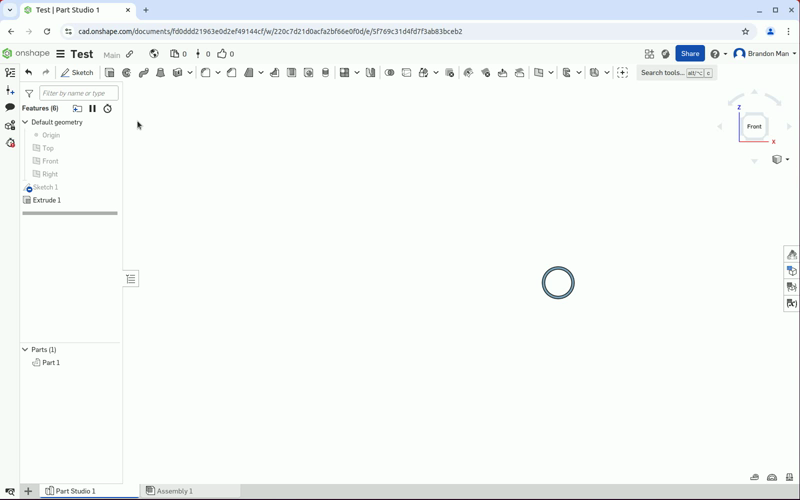
mouse_move(73, 189)
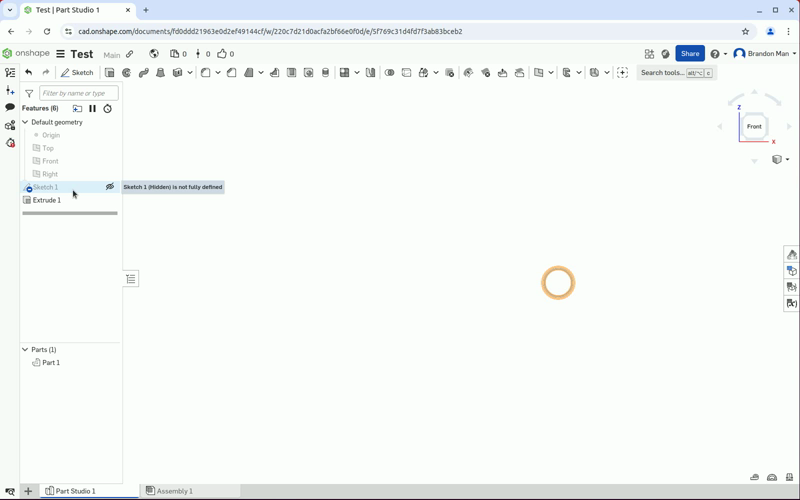
click(73, 189)
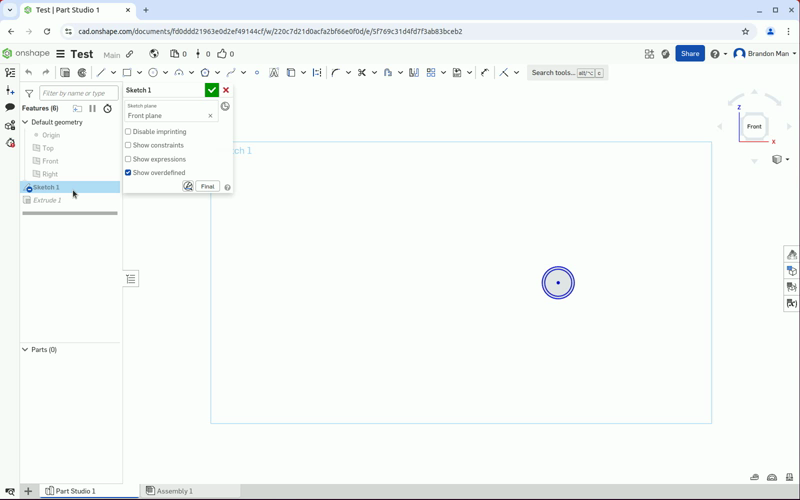
mouse_move(229, 92)
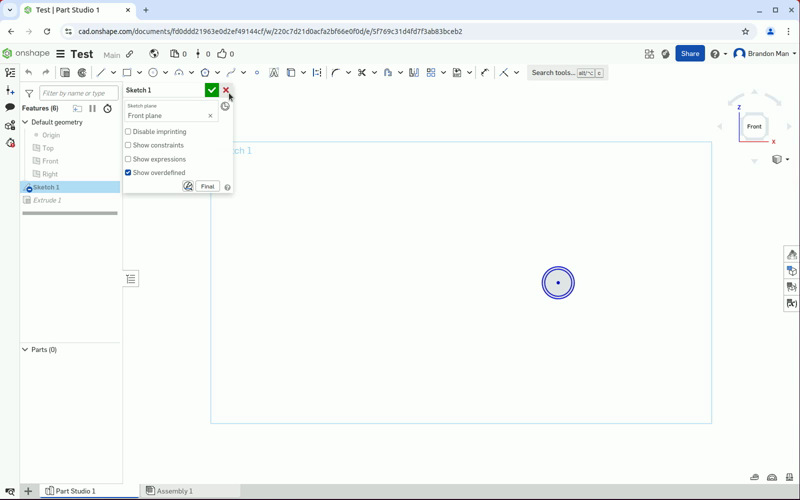
click(229, 92)
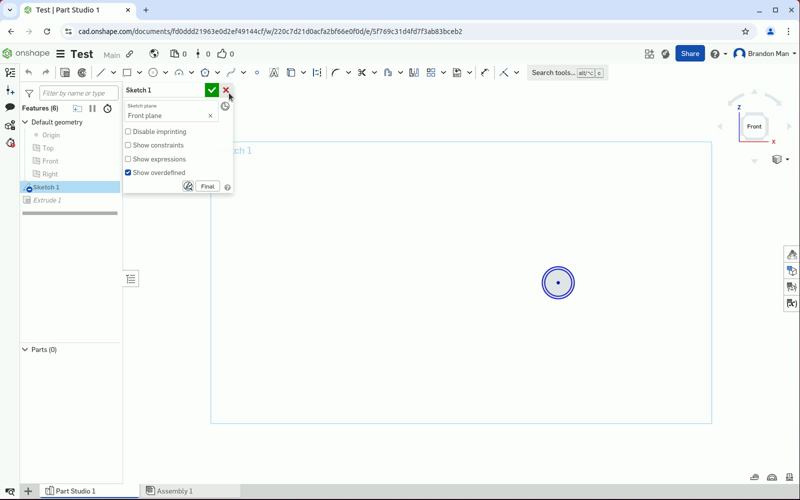
key(shift+s)
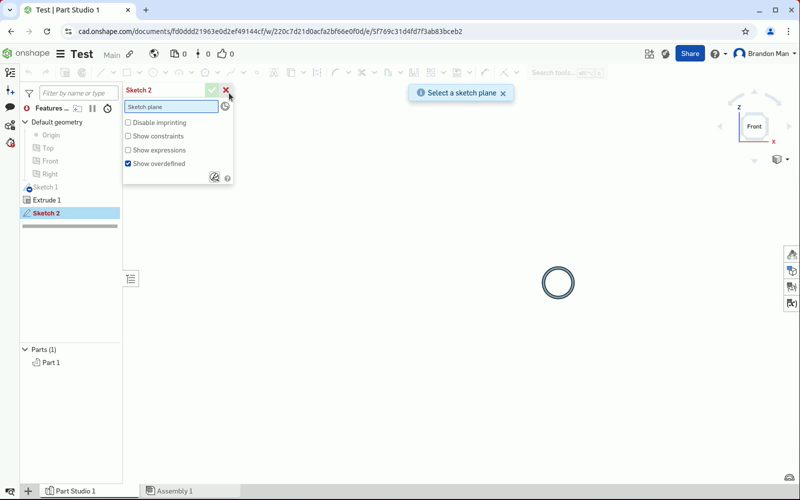
mouse_move(73, 163)
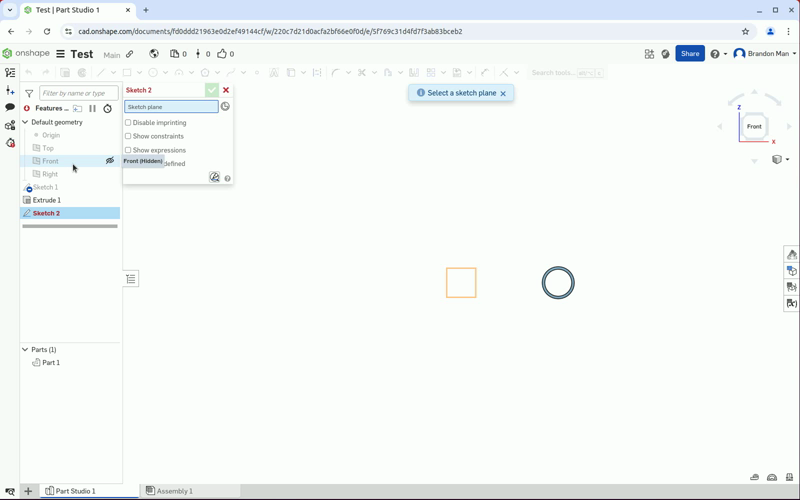
click(73, 163)
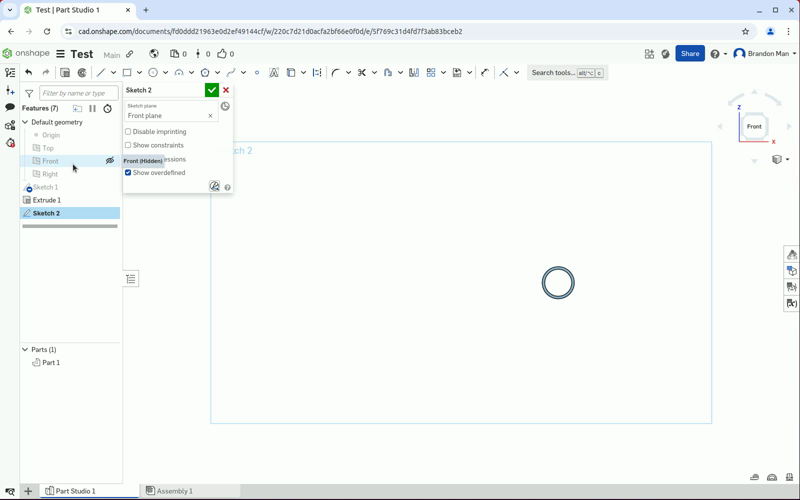
mouse_move(73, 352)
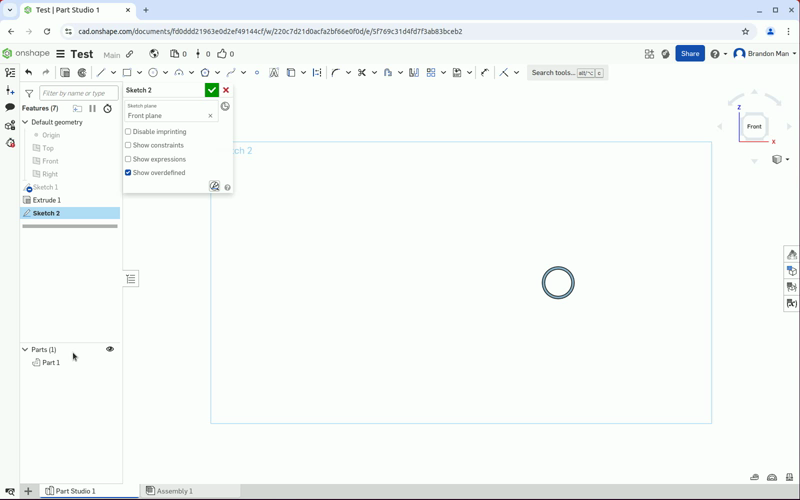
key(y)
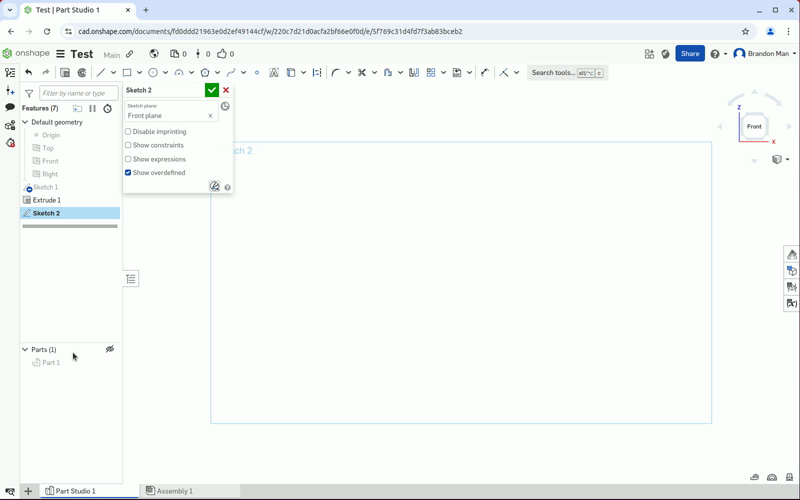
key(l)
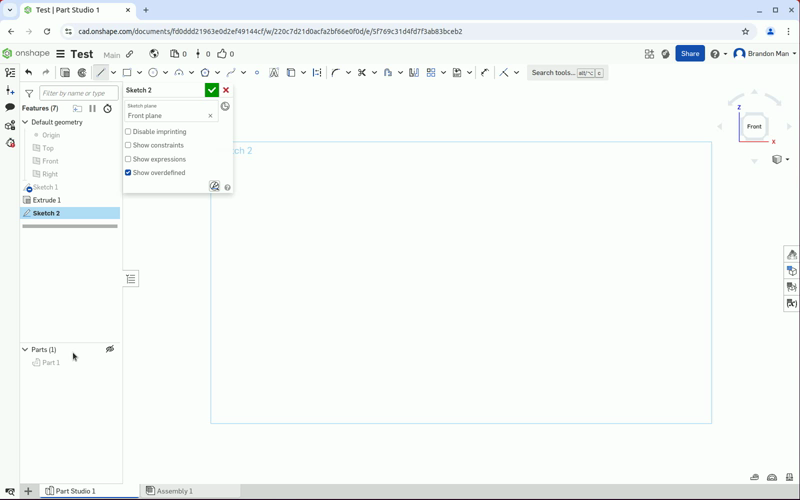
key_down(shift)
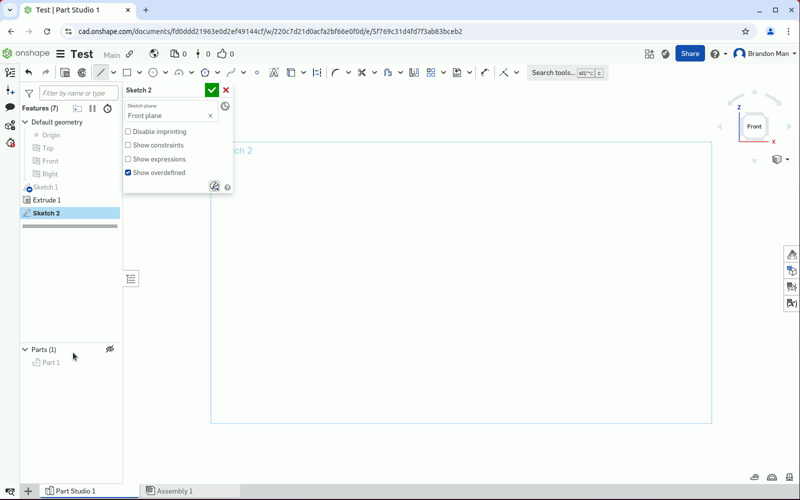
mouse_move(464, 306)
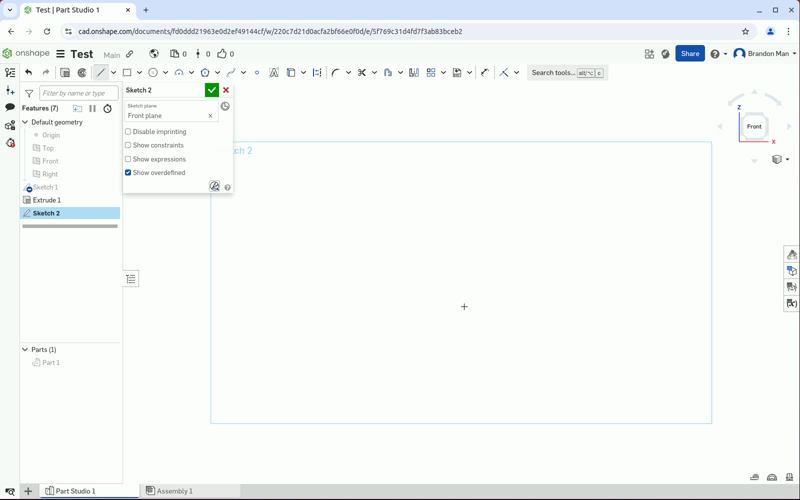
click(464, 306)
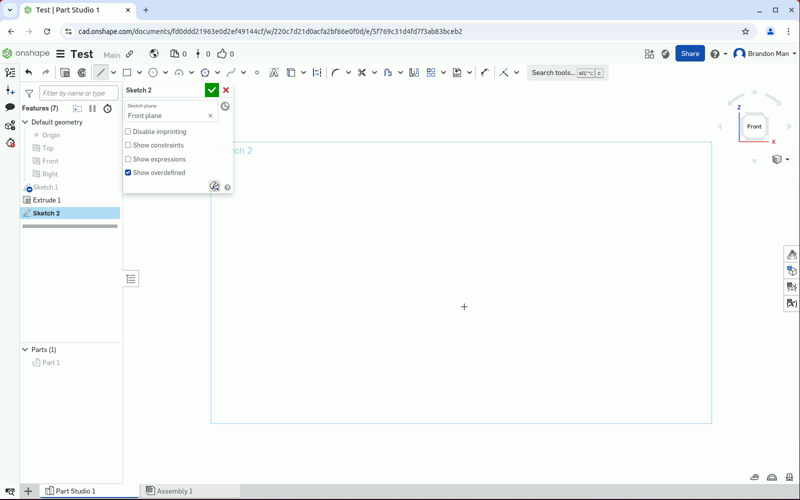
key_up(shift)
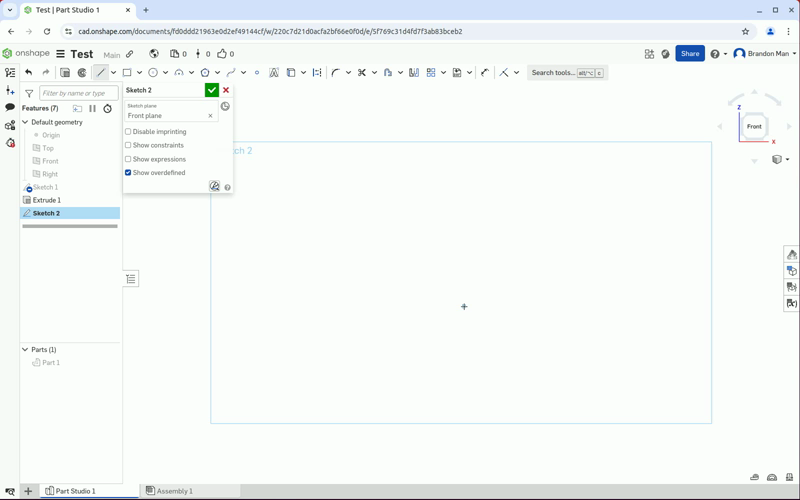
key_down(shift)
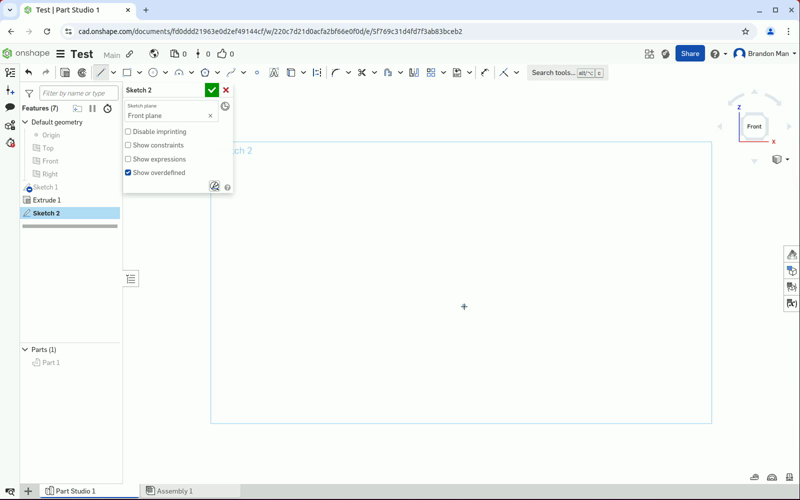
mouse_move(558, 298)
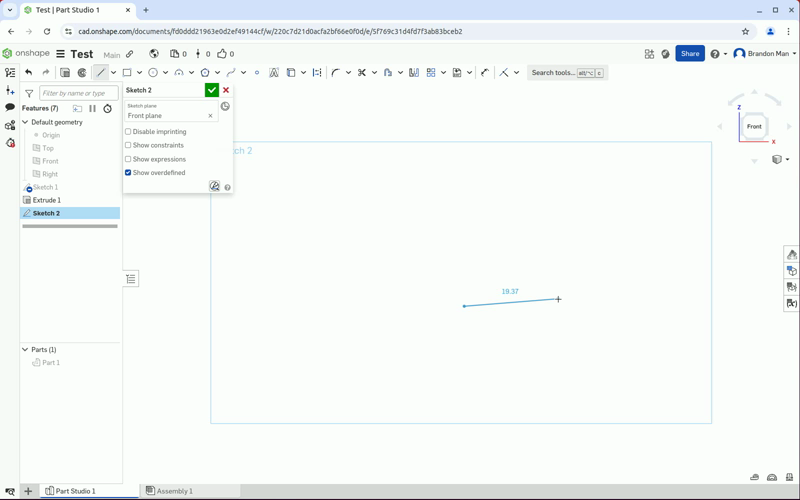
click(558, 298)
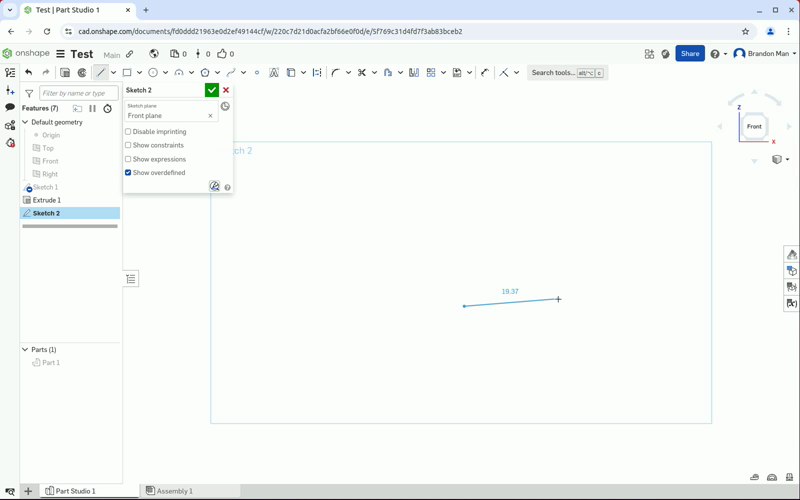
key_up(shift)
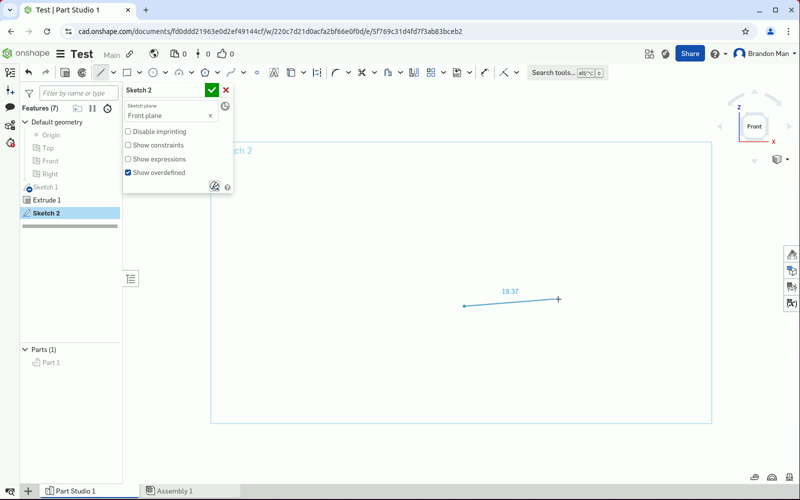
key(esc)
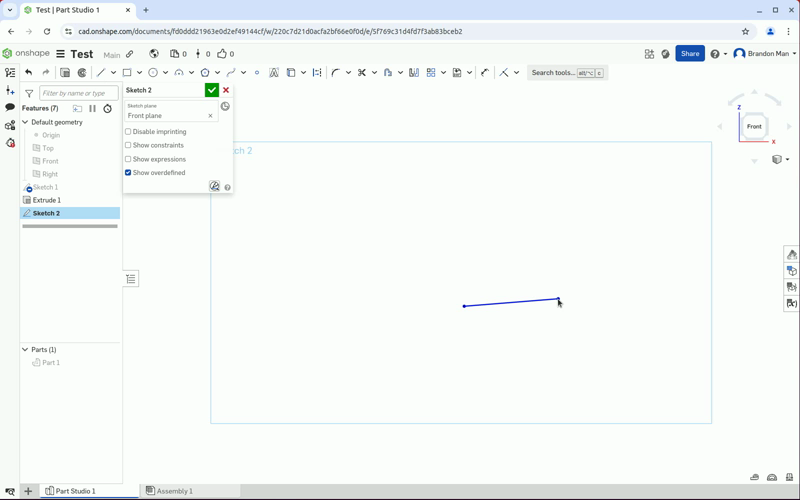
key(a)
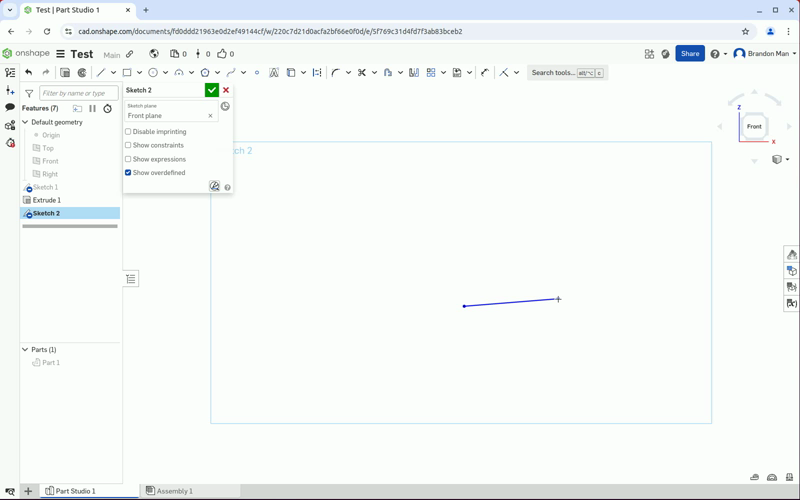
mouse_move(558, 298)
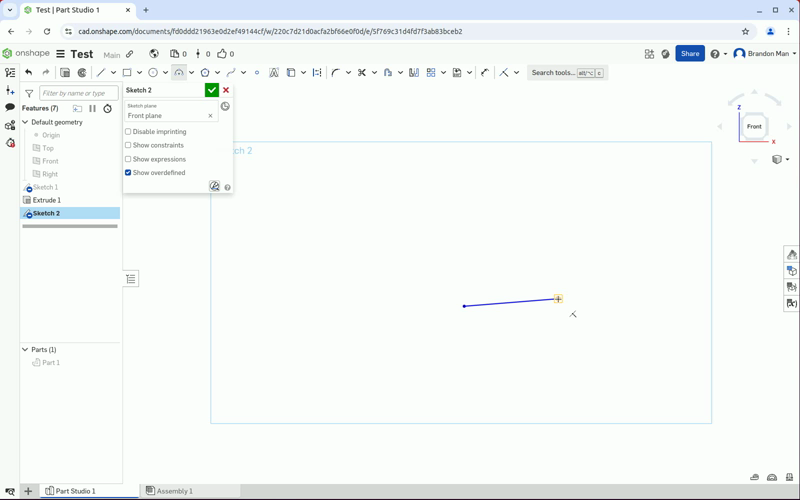
click(558, 298)
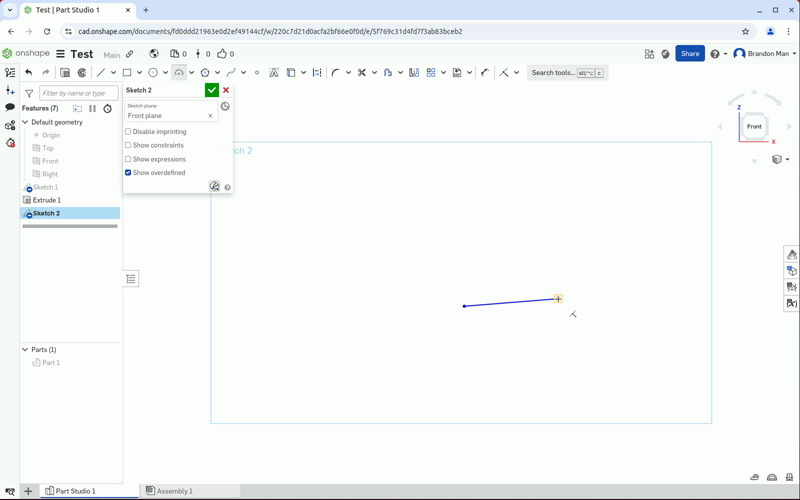
key_down(shift)
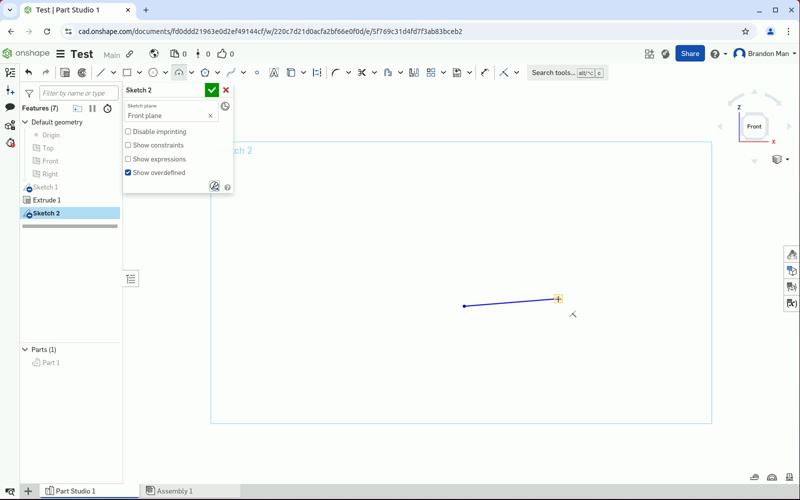
mouse_move(558, 266)
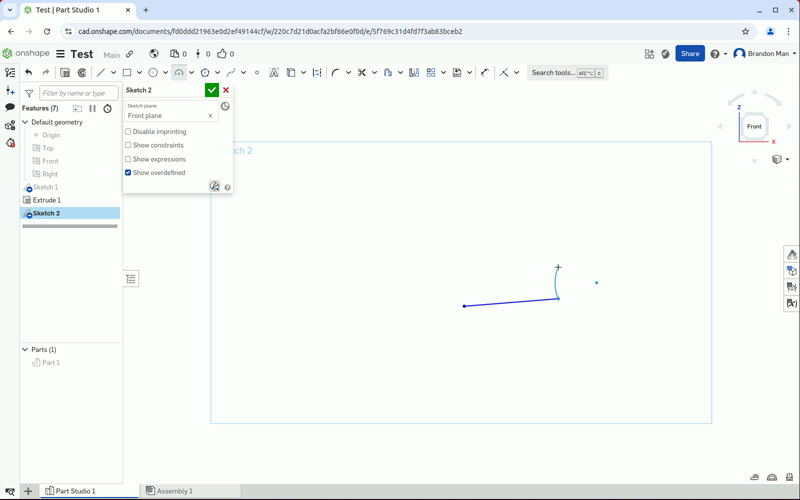
click(558, 266)
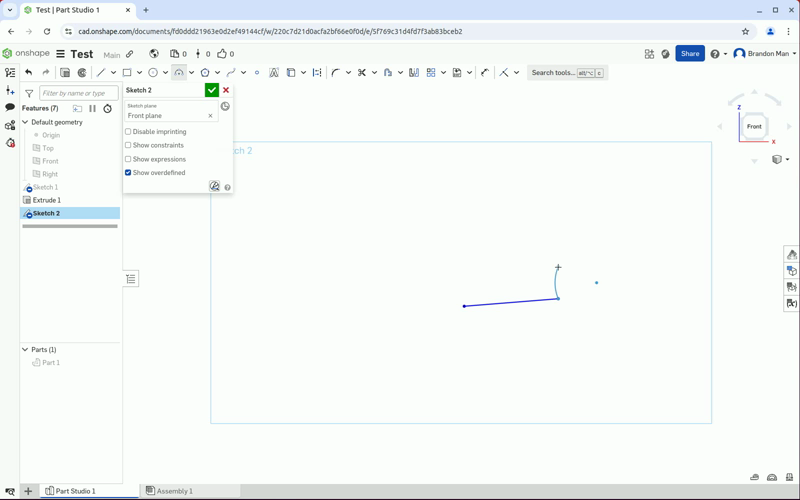
mouse_move(540, 282)
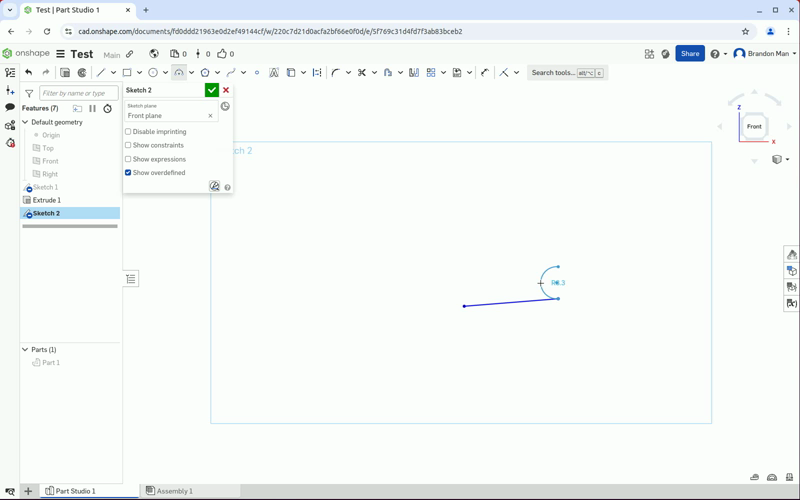
click(540, 282)
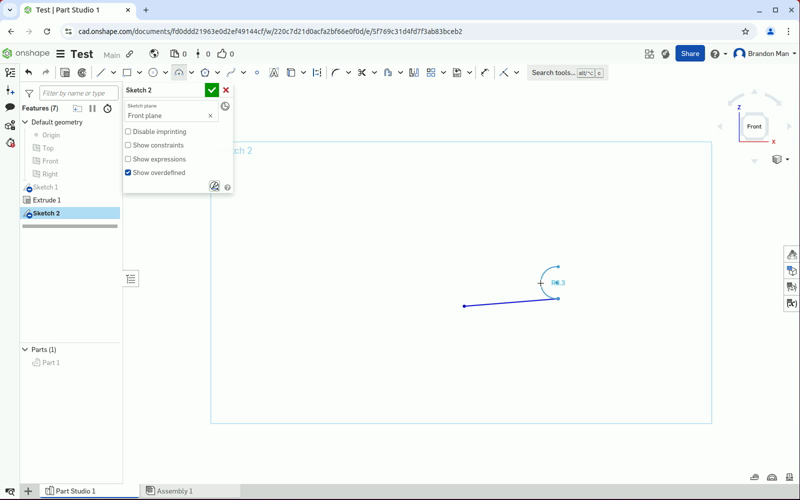
key_up(shift)
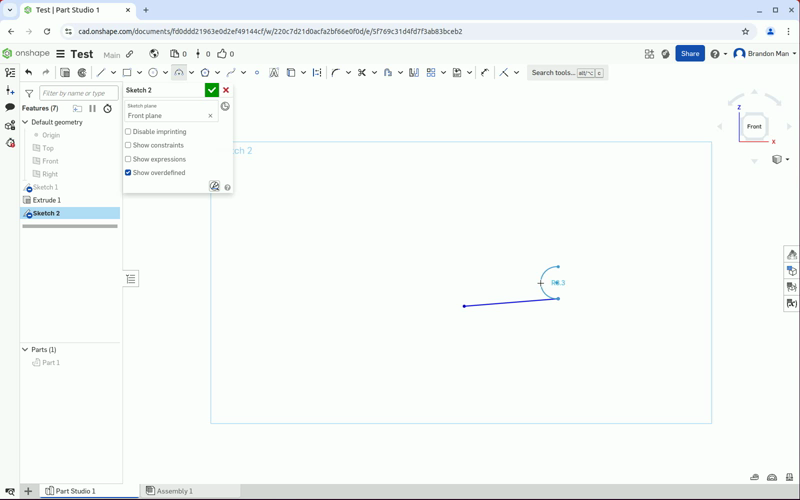
key(esc)
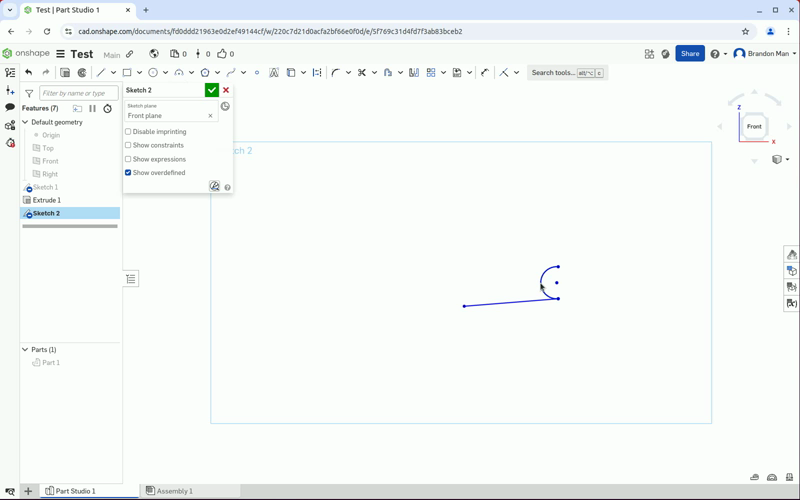
key(l)
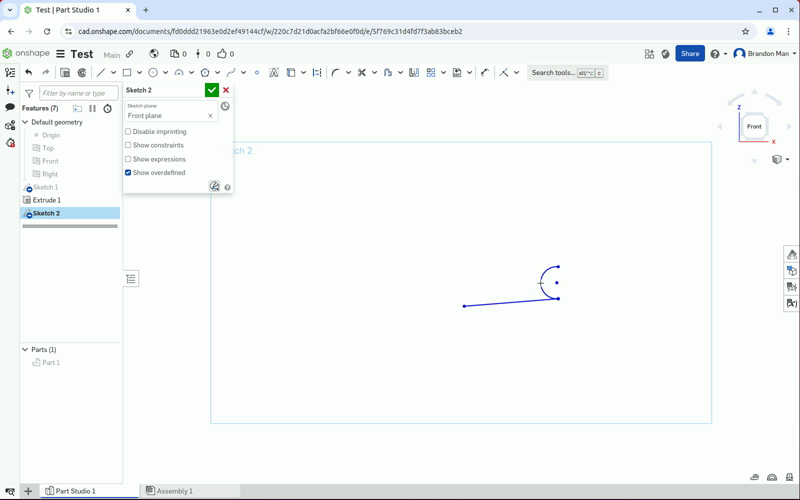
mouse_move(558, 266)
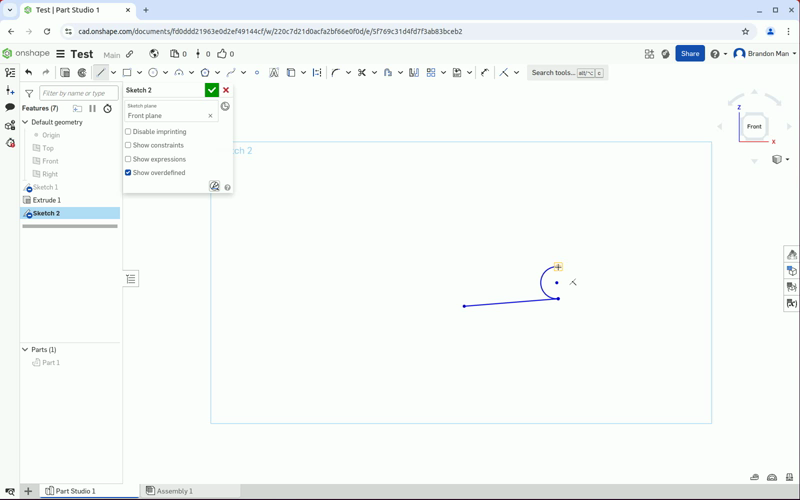
click(558, 266)
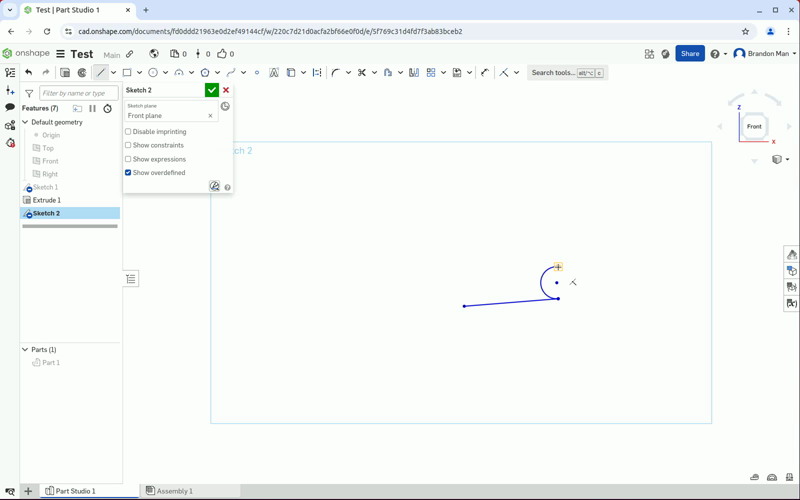
key_down(shift)
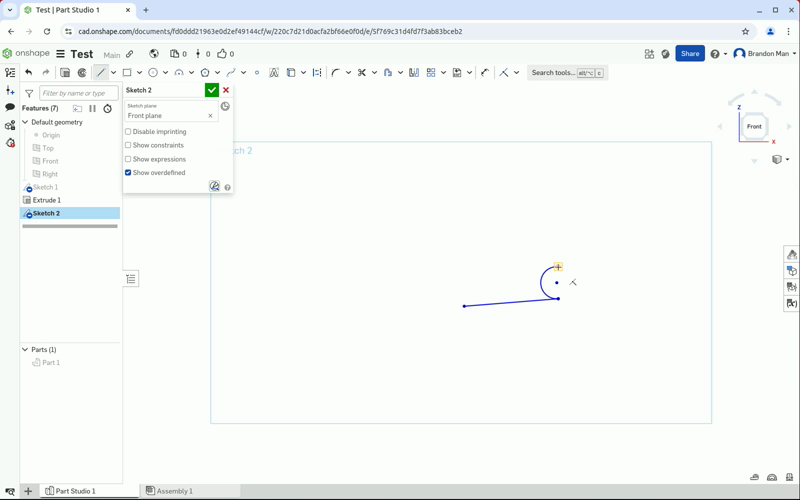
mouse_move(464, 258)
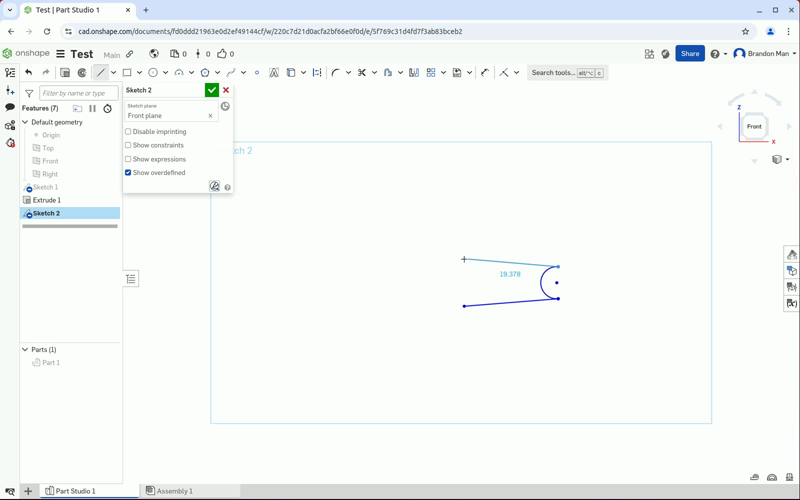
click(464, 258)
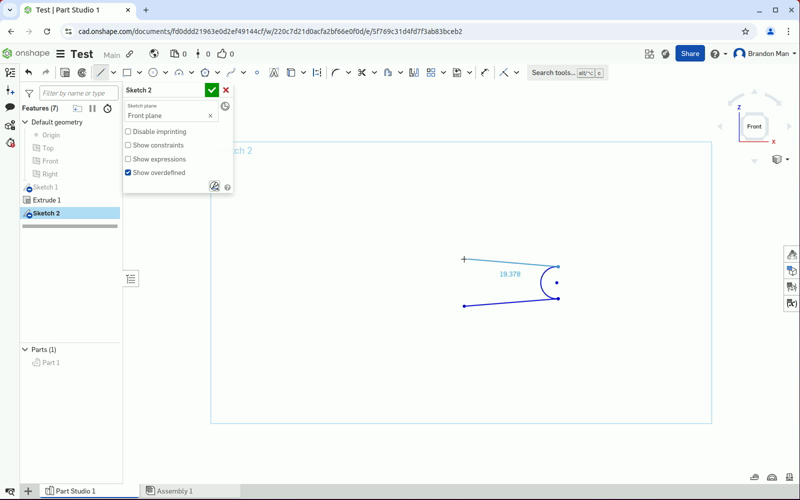
key_up(shift)
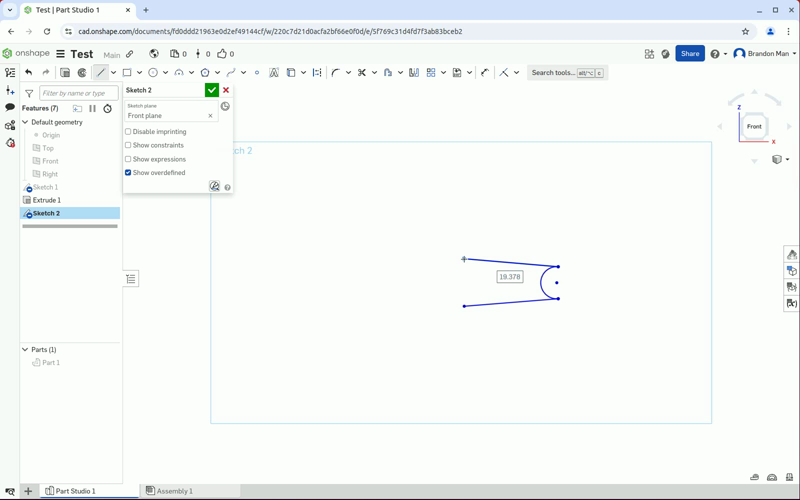
key(esc)
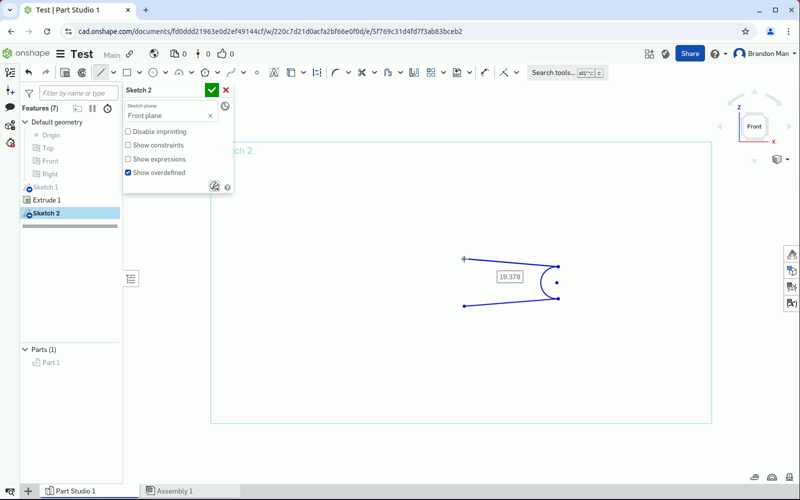
key(a)
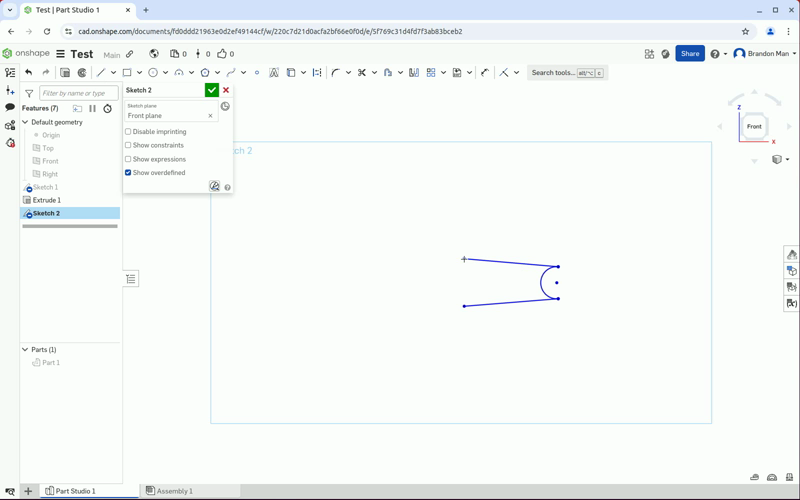
mouse_move(464, 258)
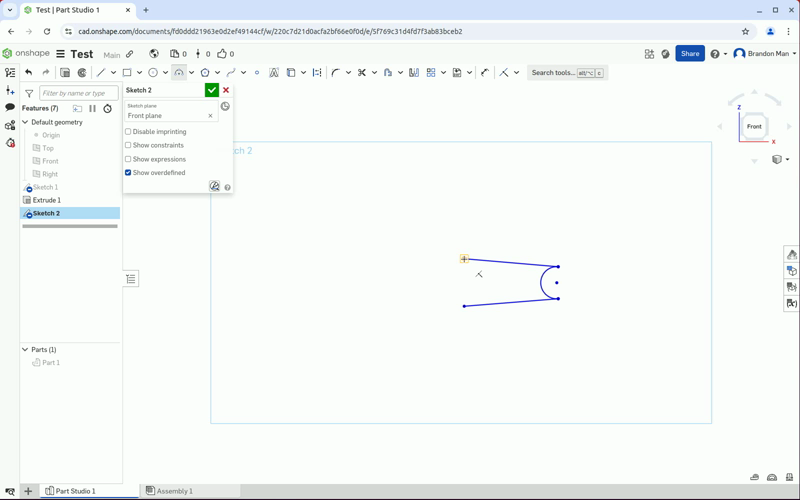
click(464, 258)
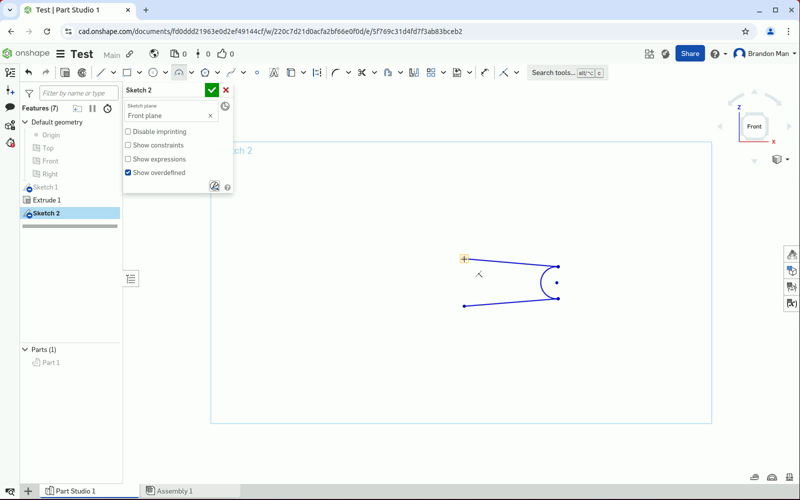
mouse_move(464, 306)
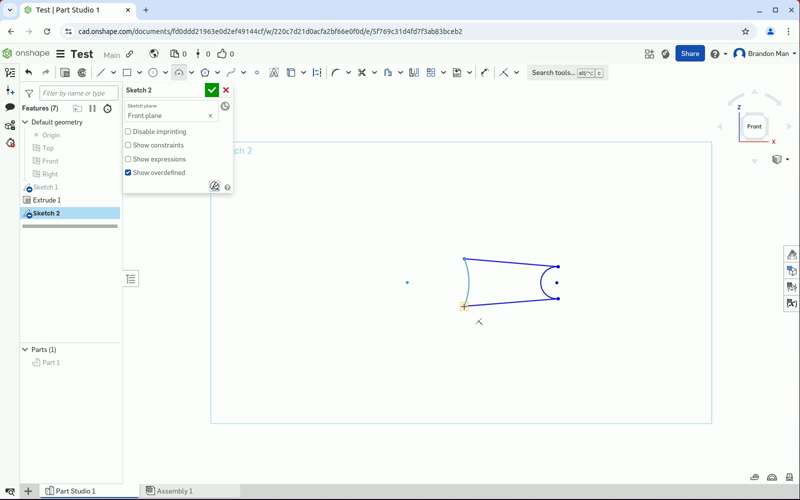
click(464, 306)
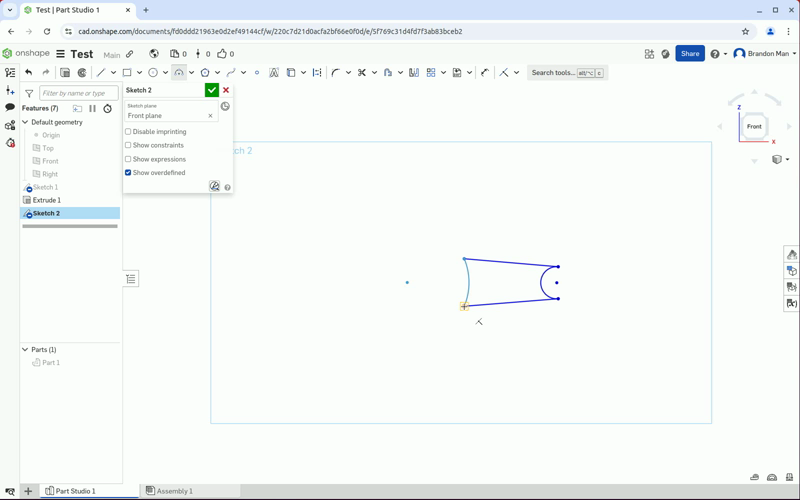
key_down(shift)
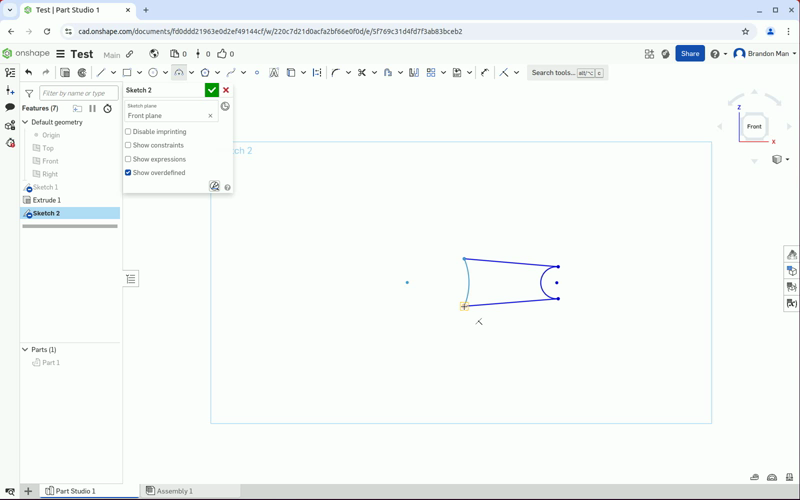
mouse_move(484, 282)
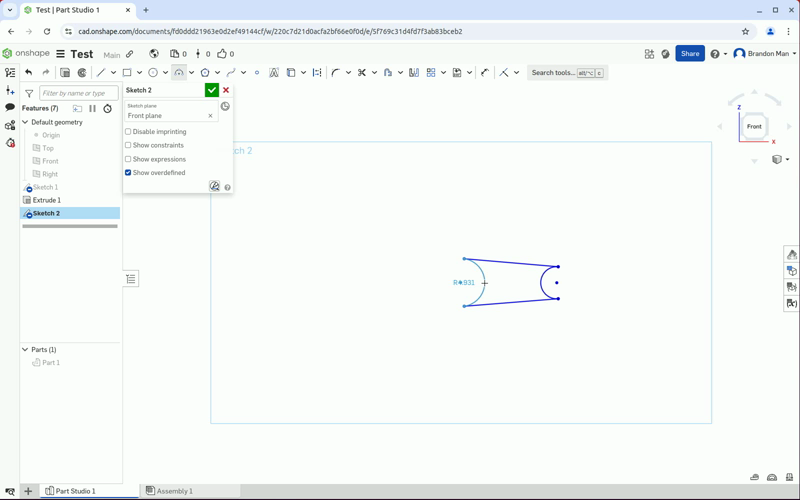
click(484, 282)
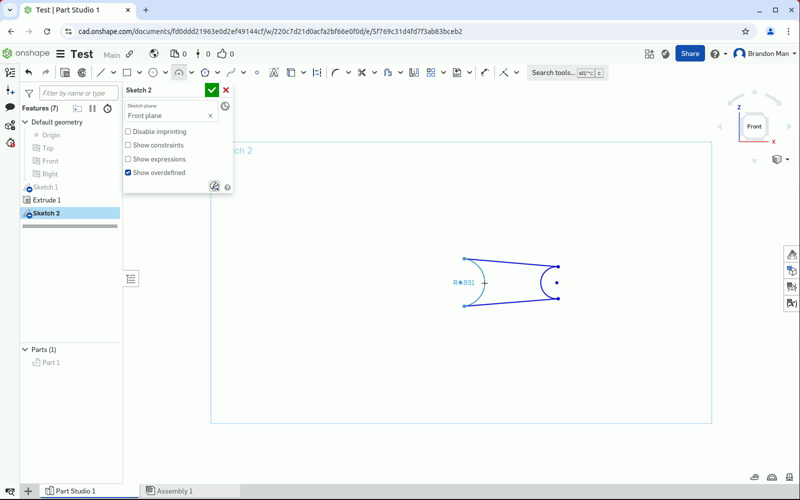
key_up(shift)
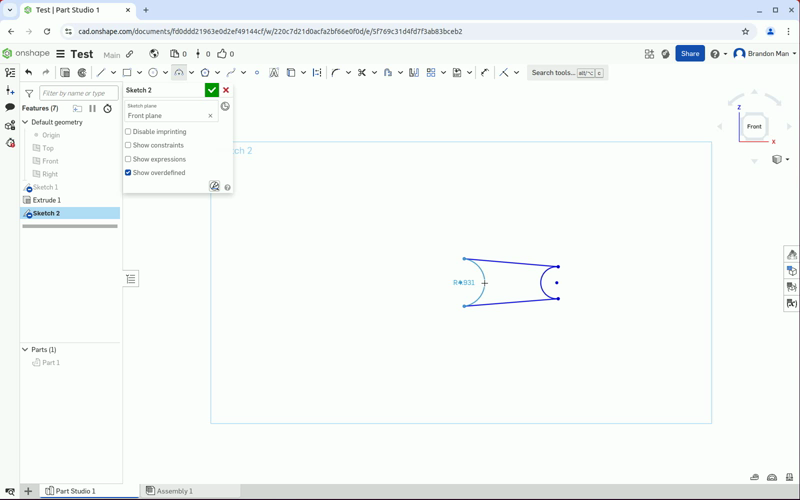
key(esc)
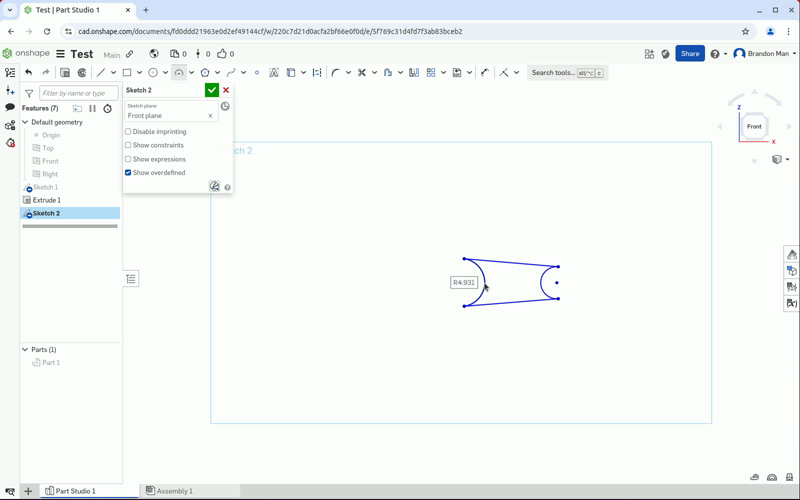
mouse_move(505, 283)
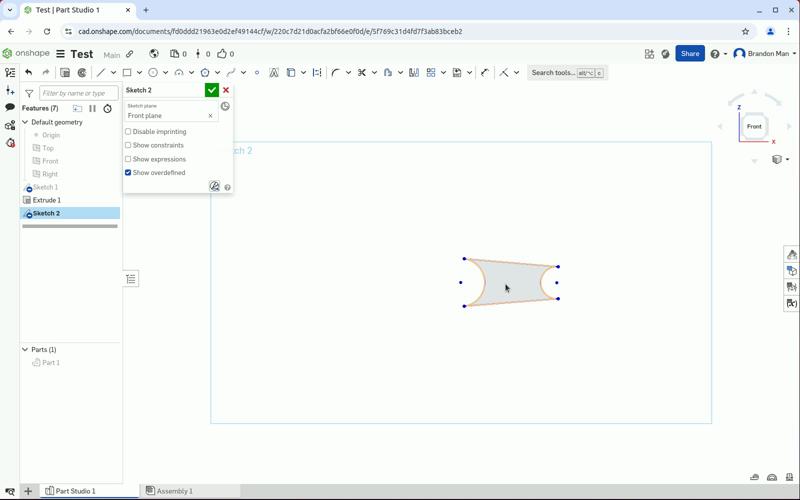
click(505, 283)
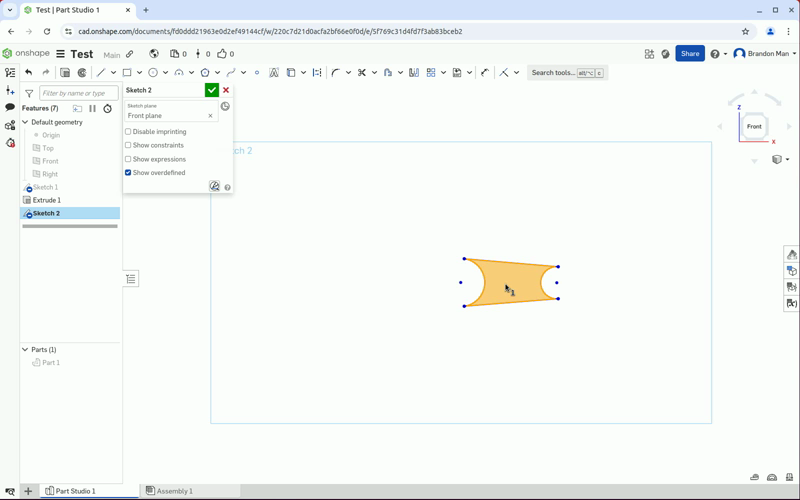
mouse_move(73, 352)
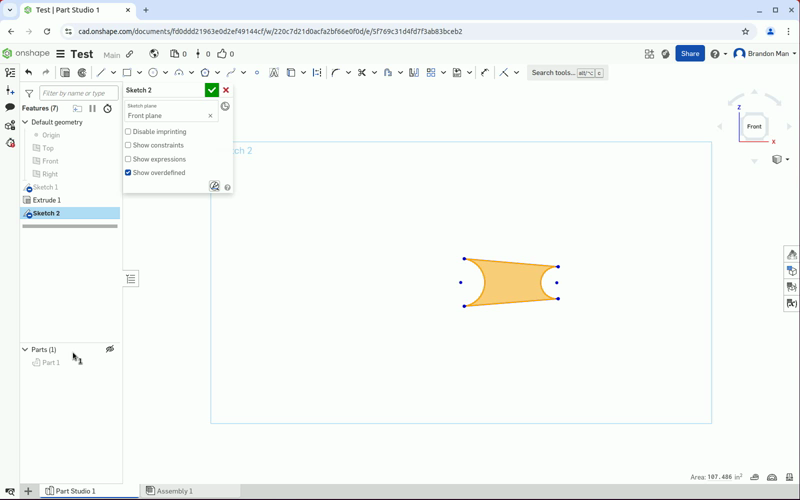
key(shift+y)
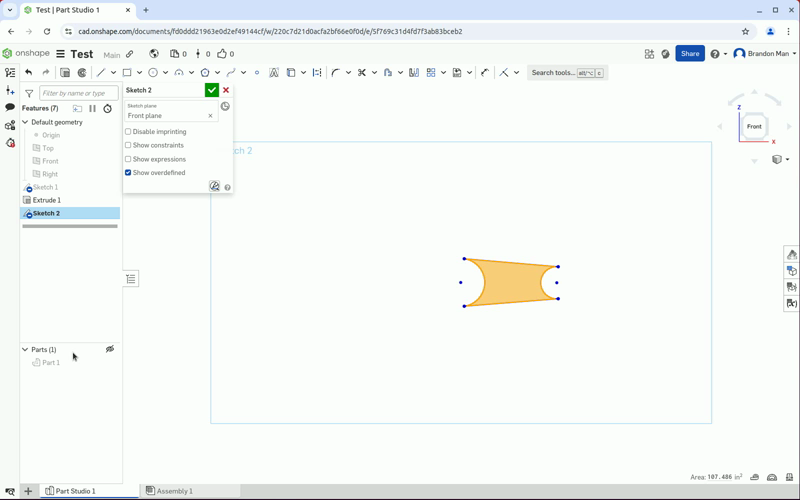
key(shift+e)
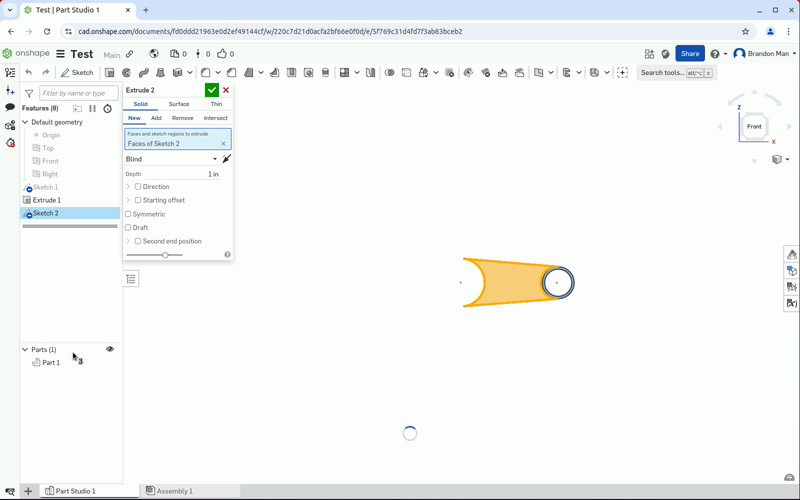
mouse_move(143, 106)
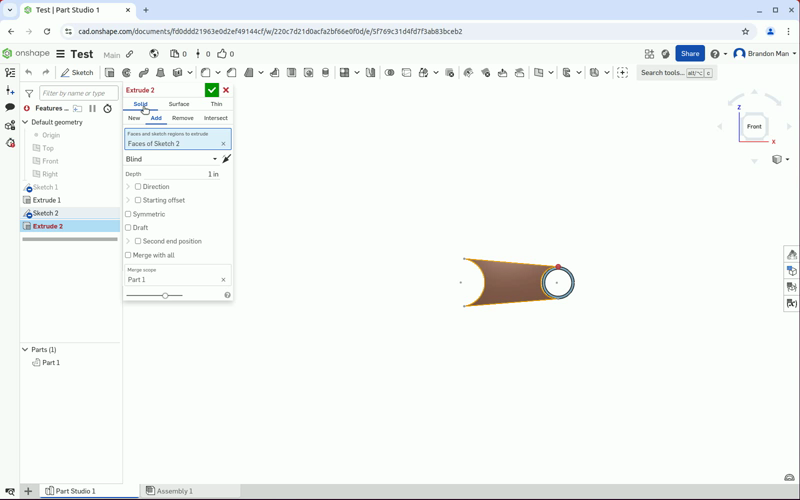
click(143, 106)
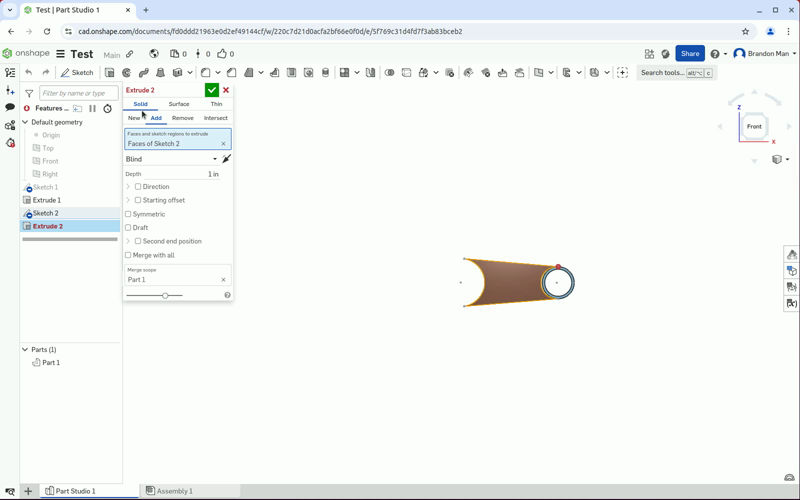
mouse_move(137, 120)
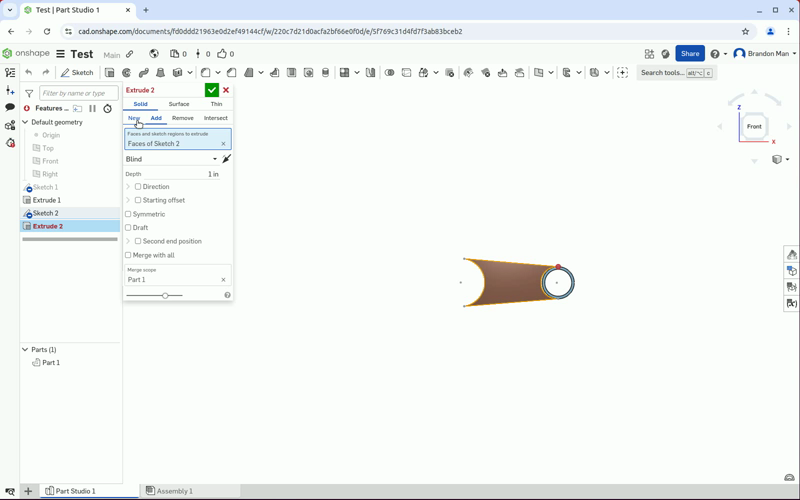
click(137, 120)
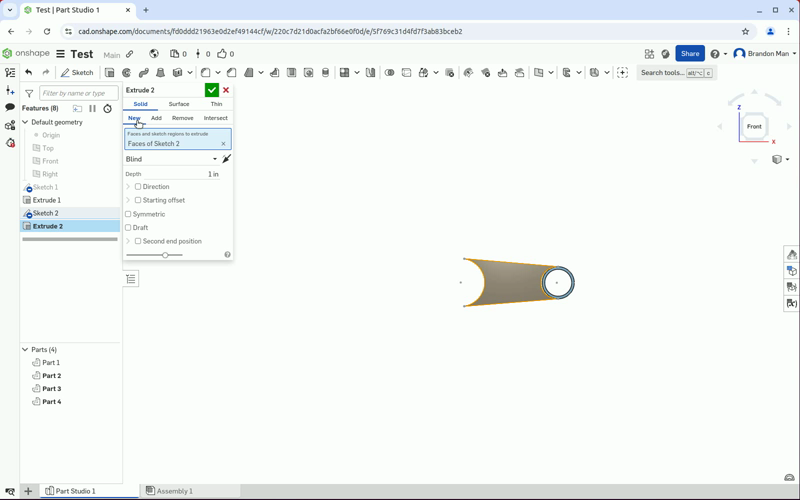
key(tab, 4)
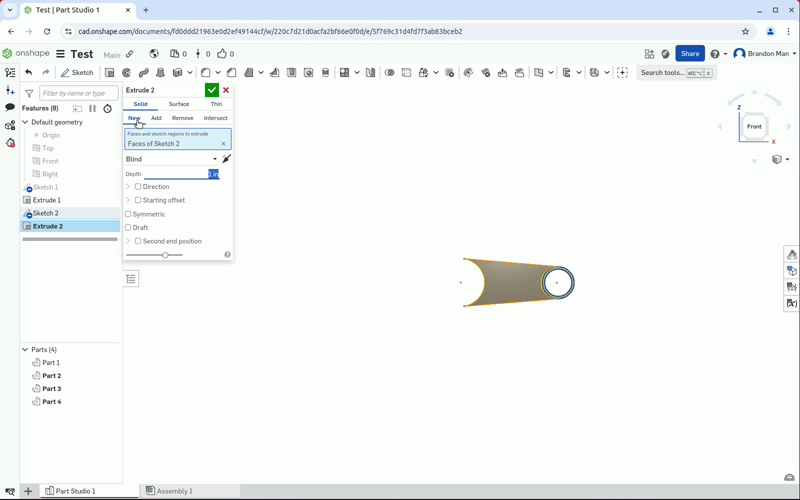
text(6.499)
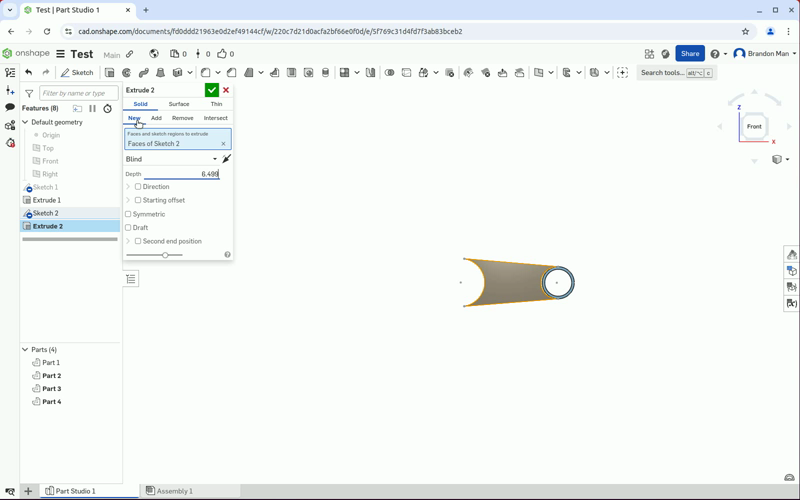
key(enter)
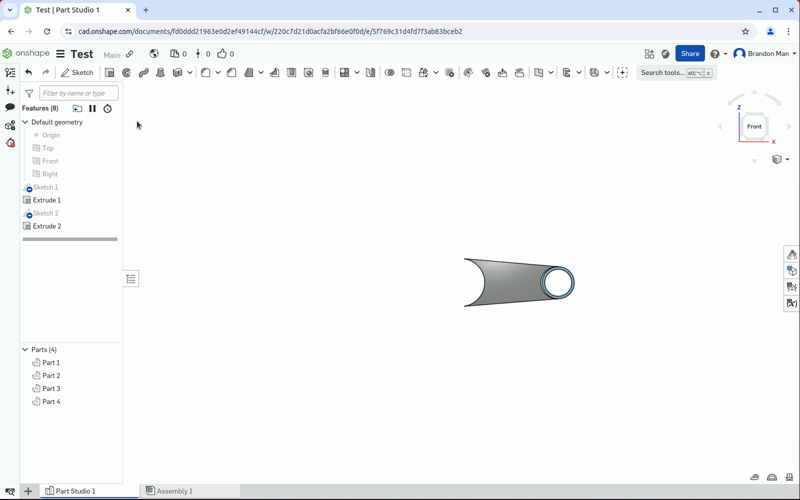
key(shift+h)
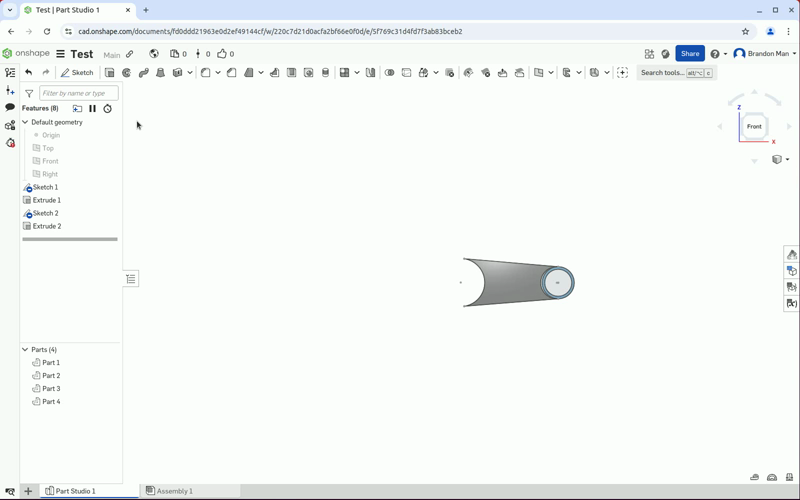
key(shift+h)
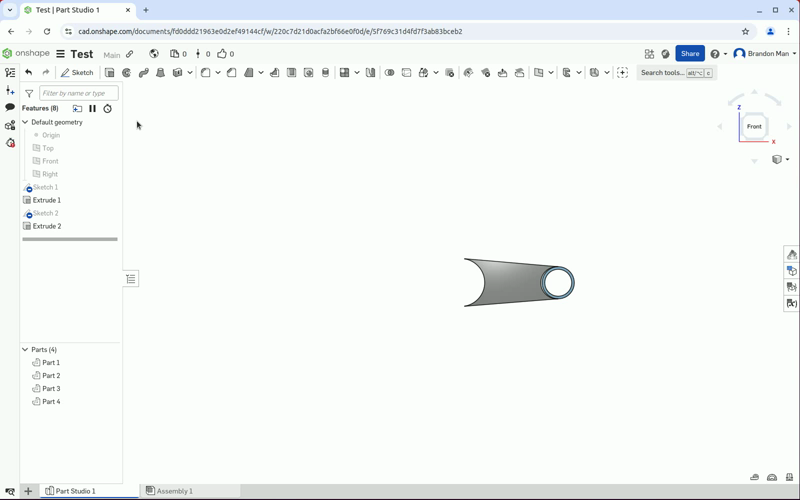
mouse_move(73, 189)
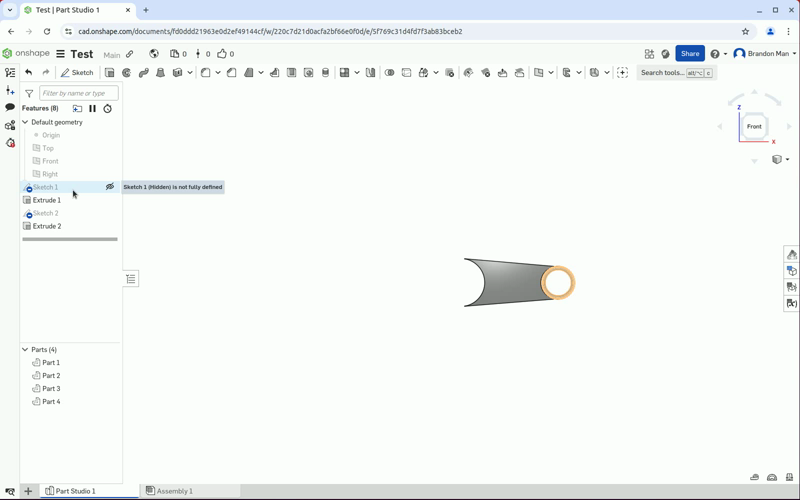
click(73, 189)
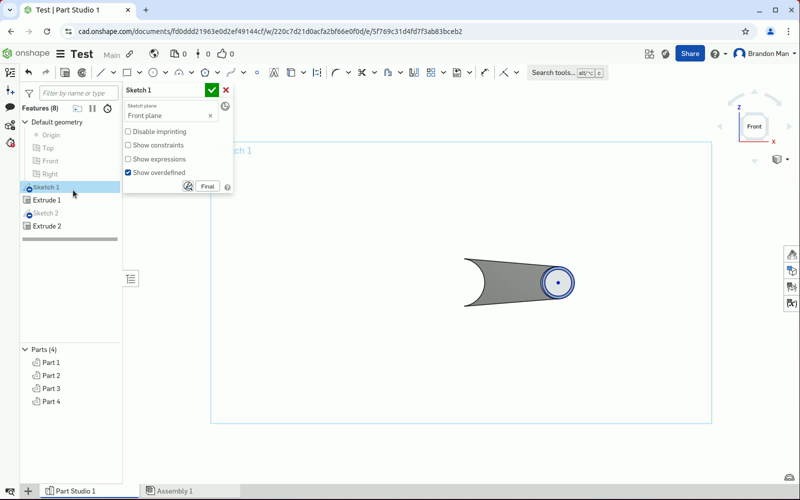
mouse_move(229, 92)
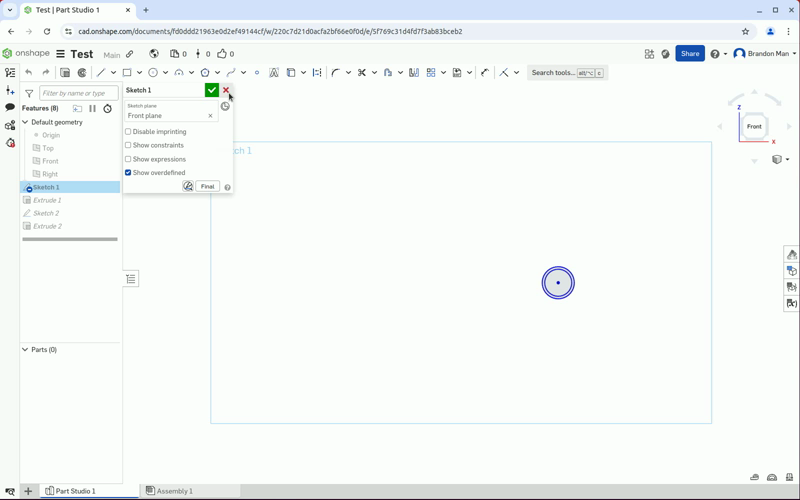
click(229, 92)
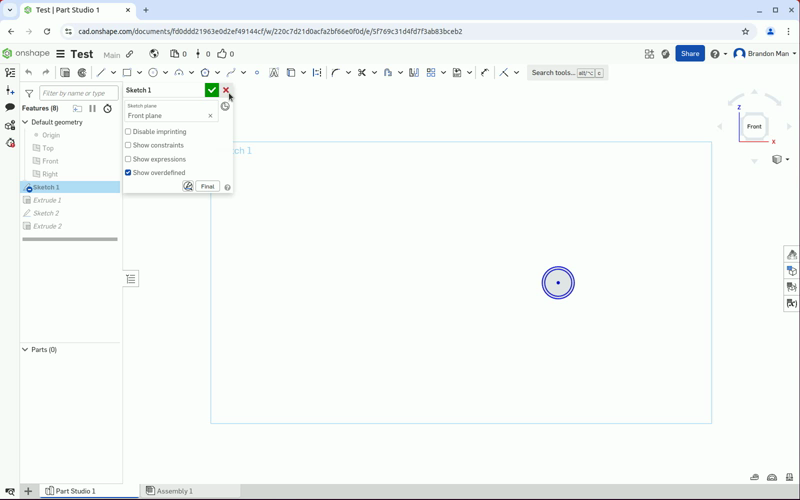
key(shift+s)
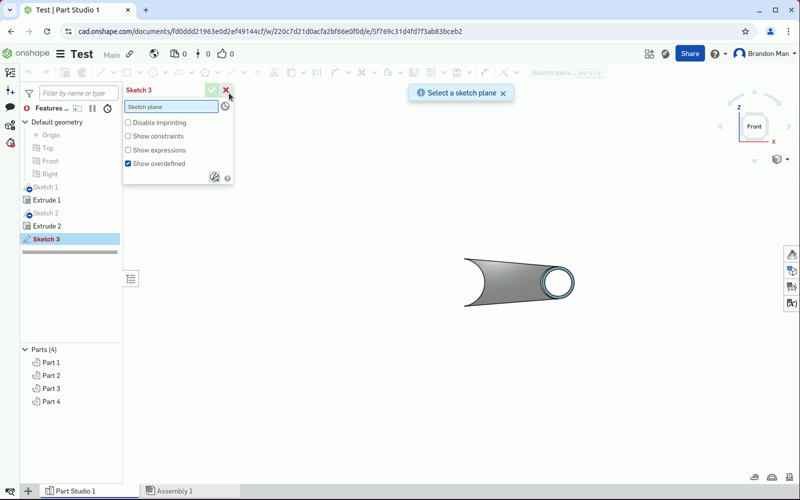
mouse_move(73, 163)
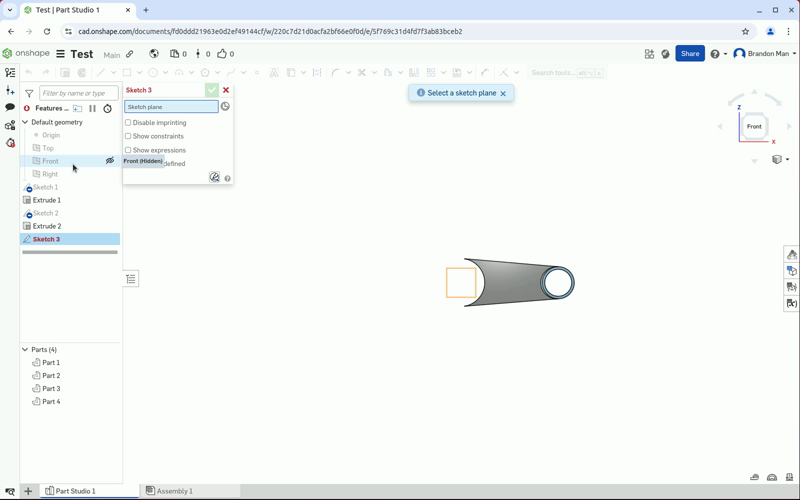
click(73, 163)
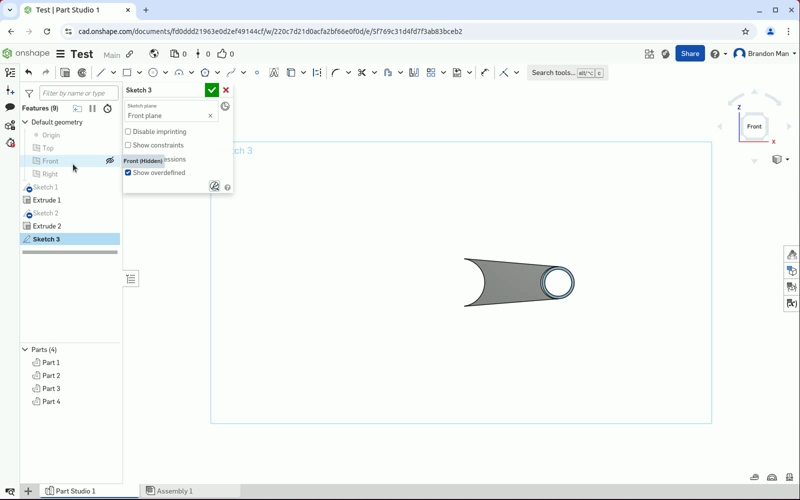
mouse_move(73, 352)
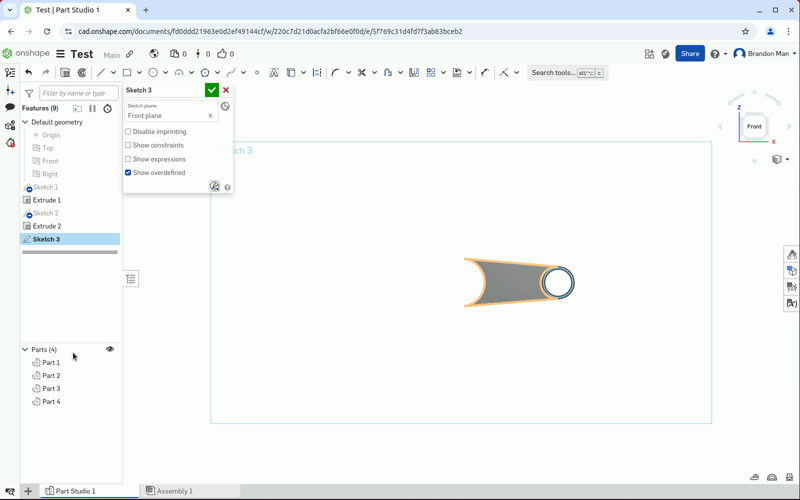
key(y)
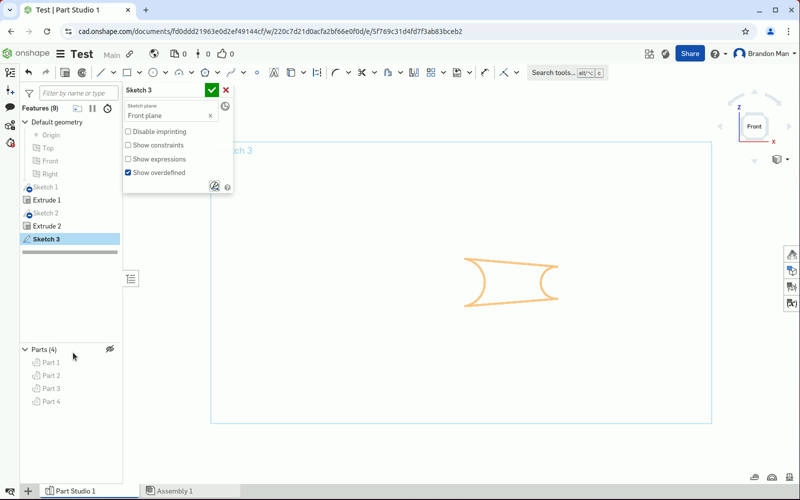
key(l)
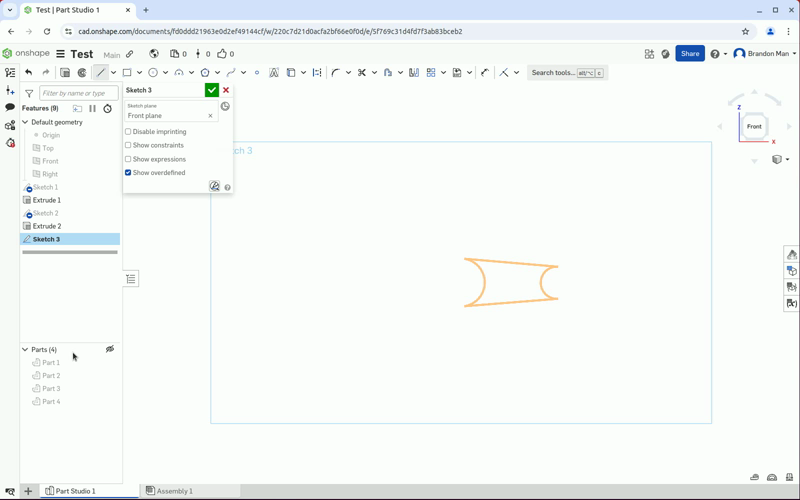
key_down(shift)
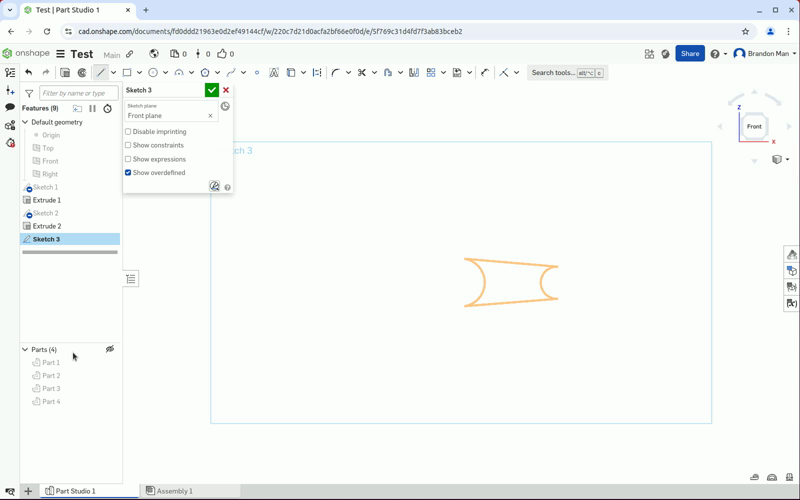
mouse_move(460, 306)
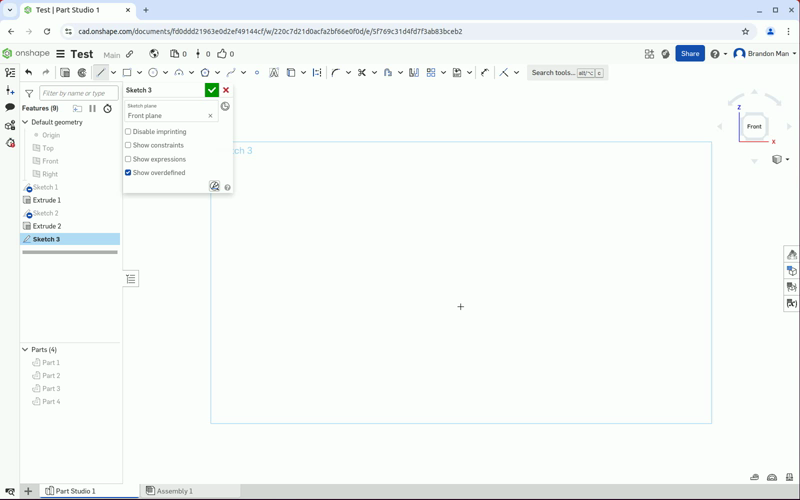
click(460, 306)
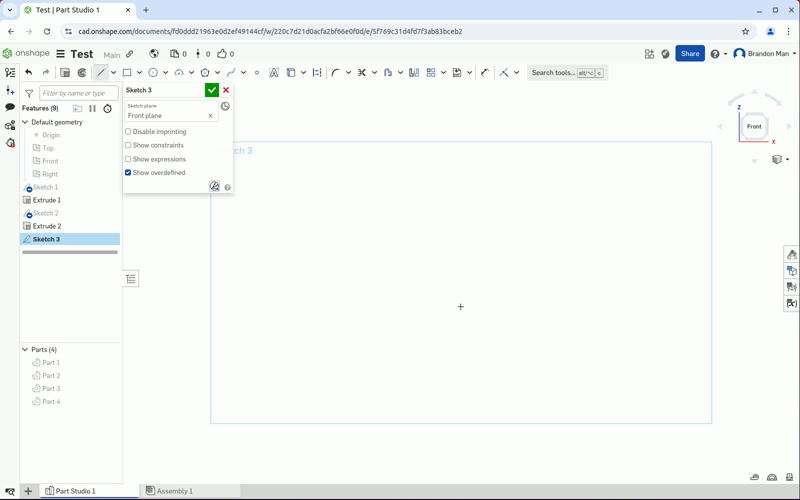
key_up(shift)
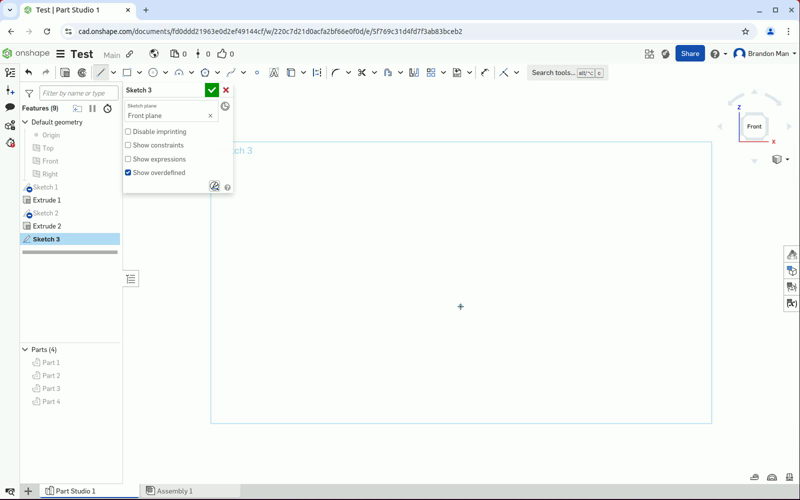
key_down(shift)
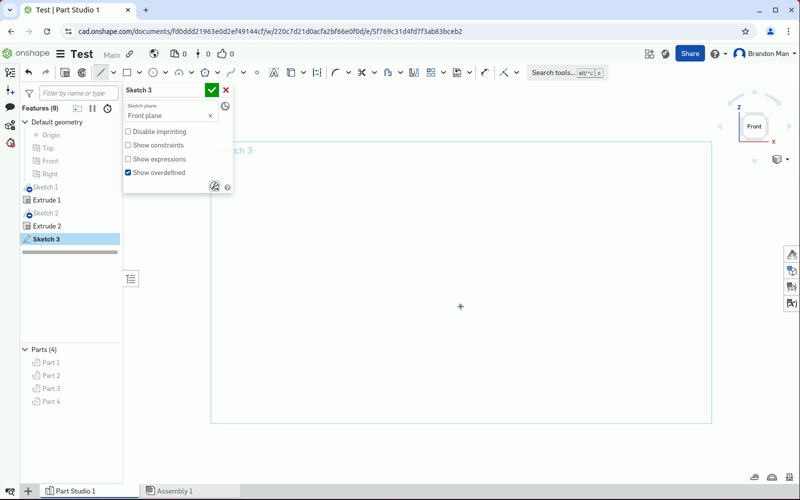
mouse_move(490, 306)
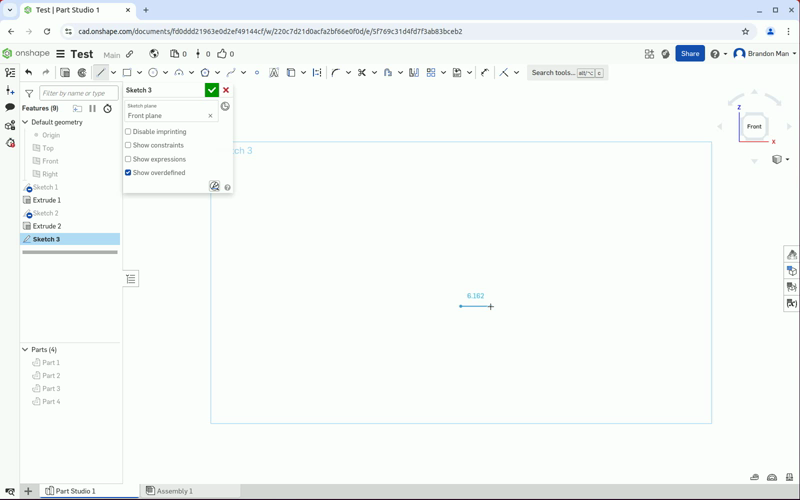
mouse_move(464, 305)
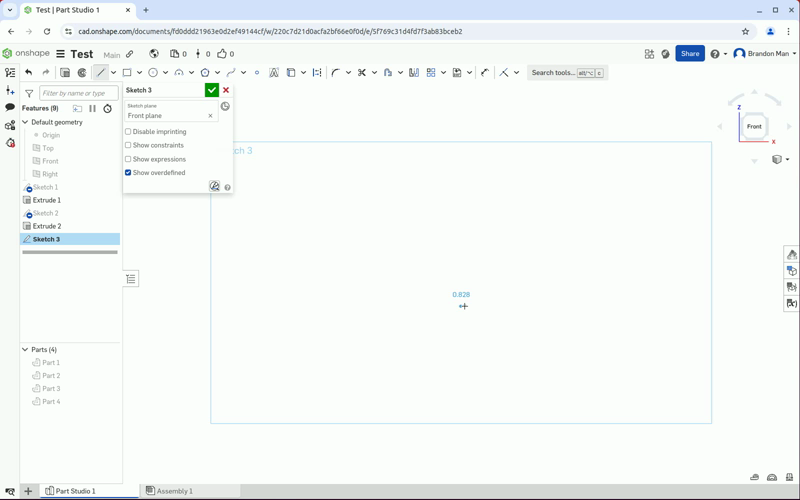
scroll(6)
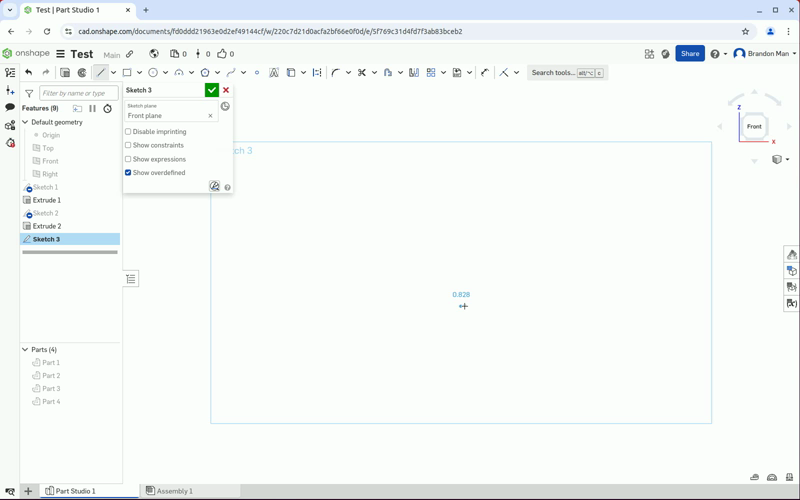
scroll(6)
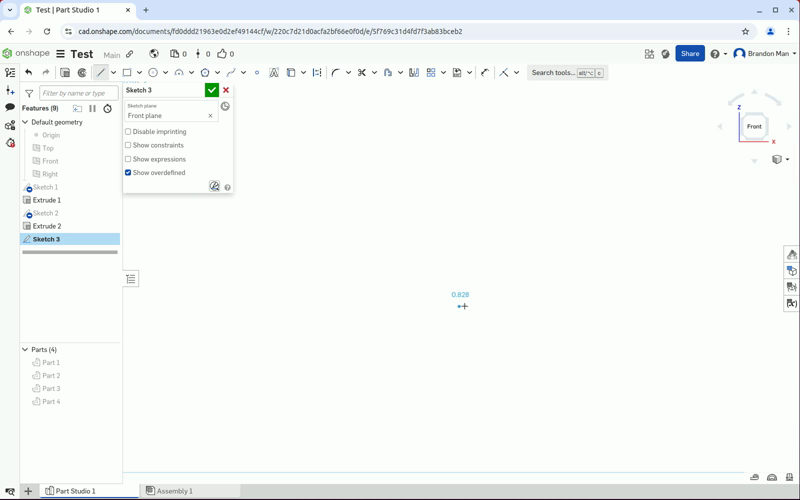
scroll(6)
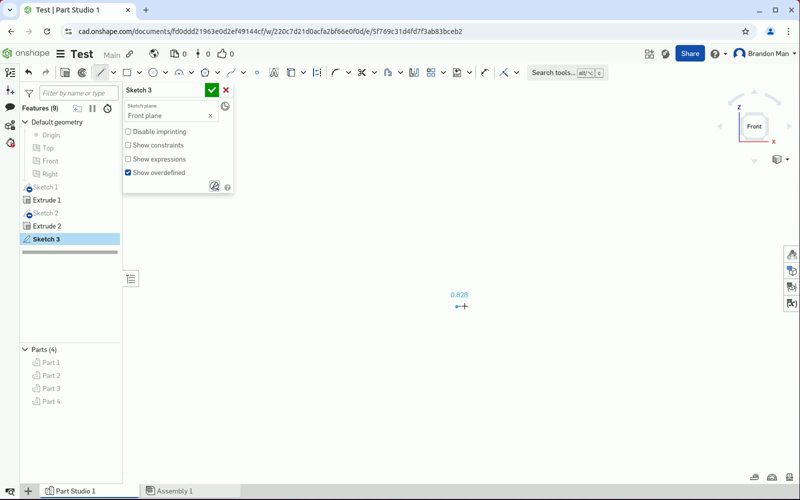
scroll(6)
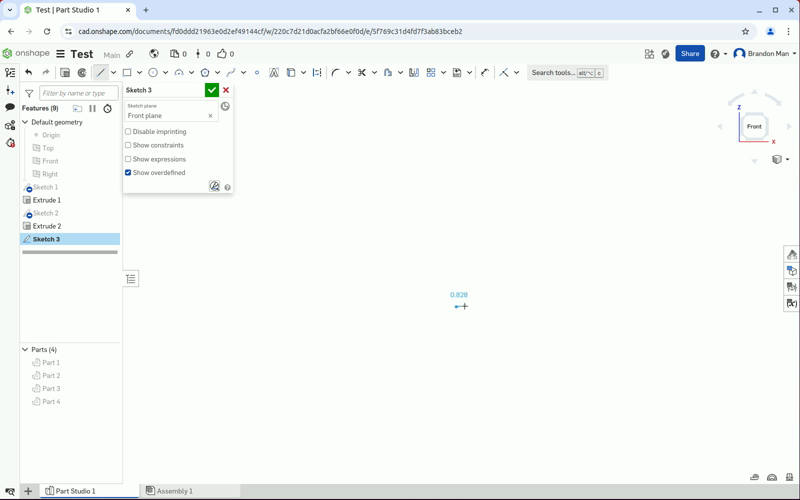
scroll(6)
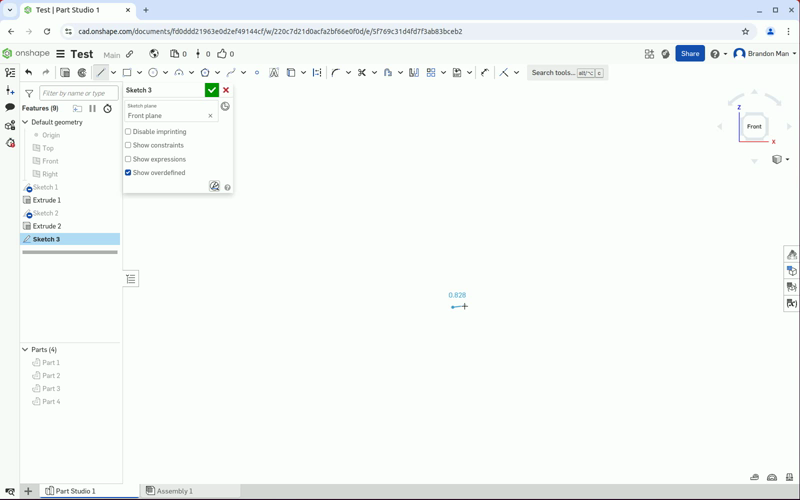
scroll(6)
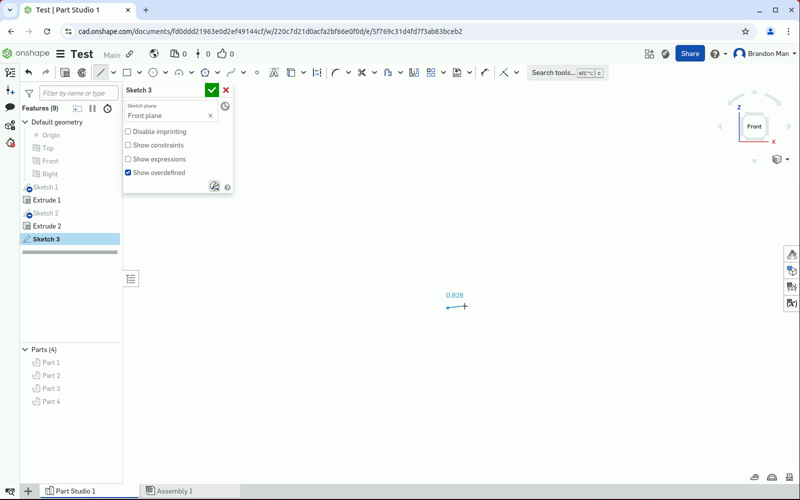
scroll(6)
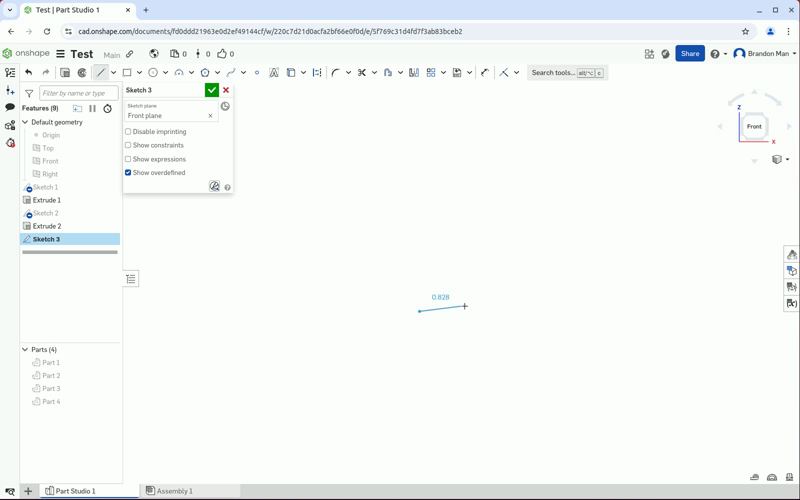
click(464, 305)
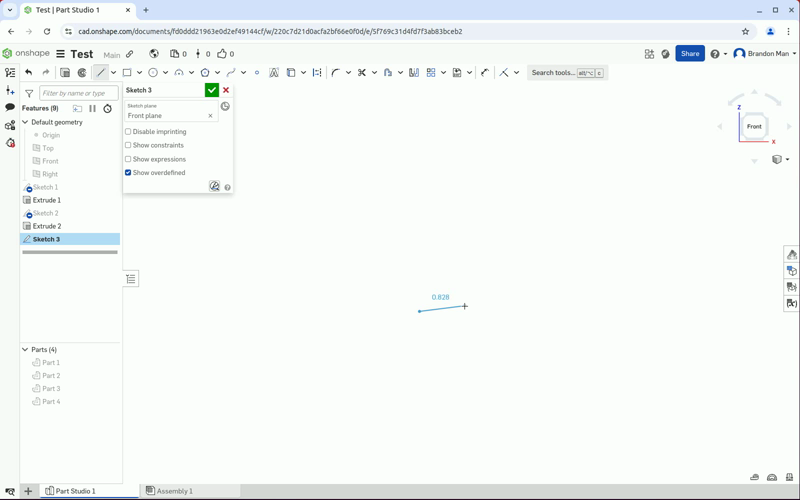
scroll(-6)
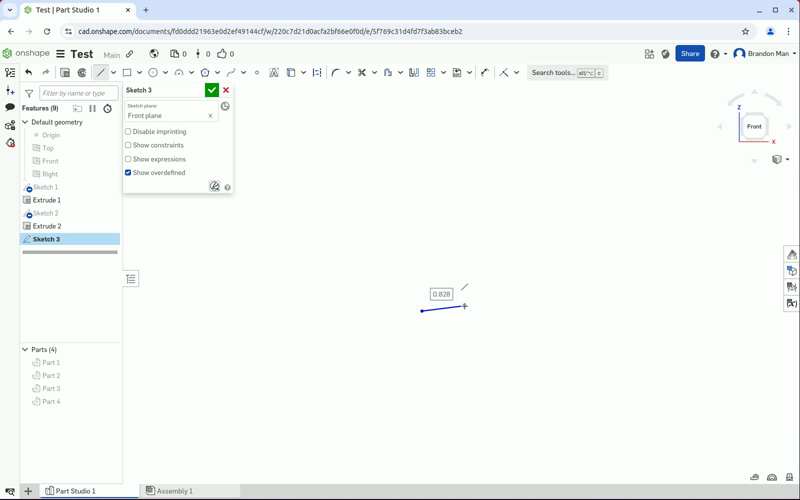
scroll(-6)
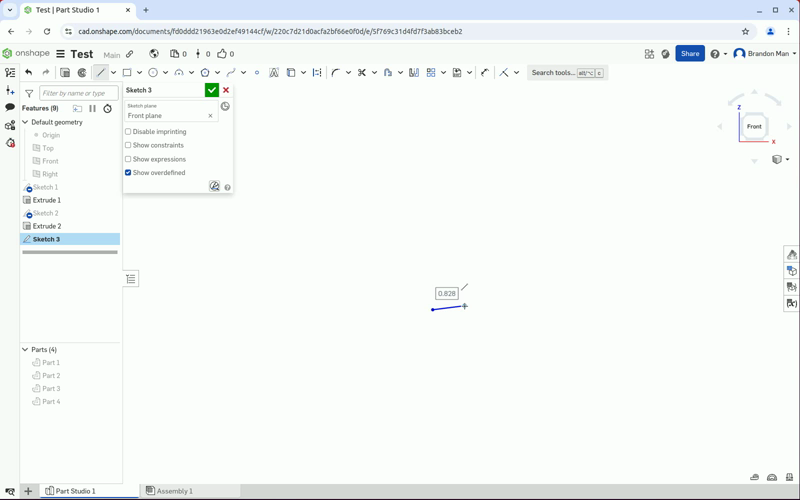
scroll(-6)
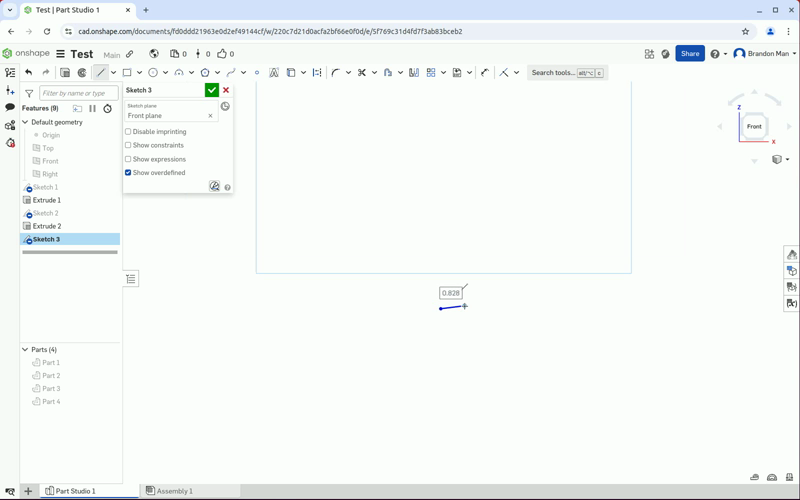
scroll(-6)
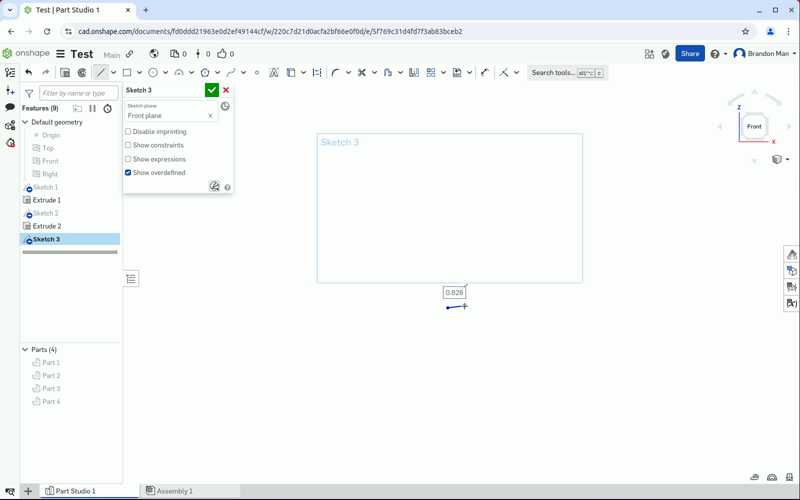
scroll(-6)
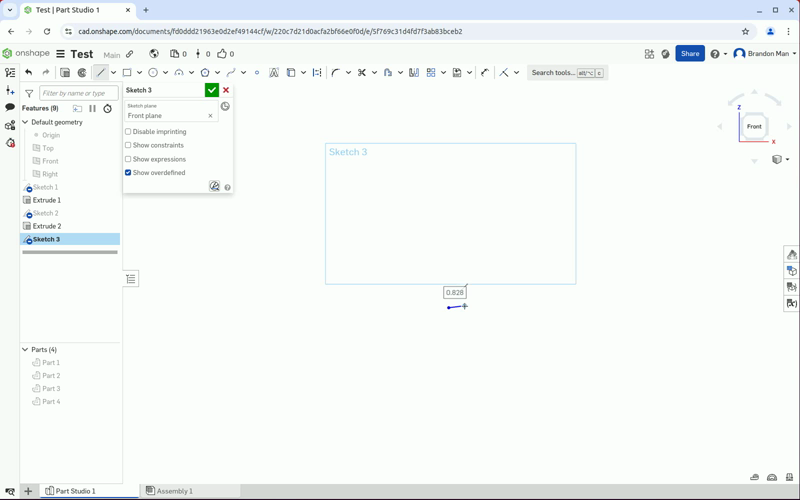
scroll(-6)
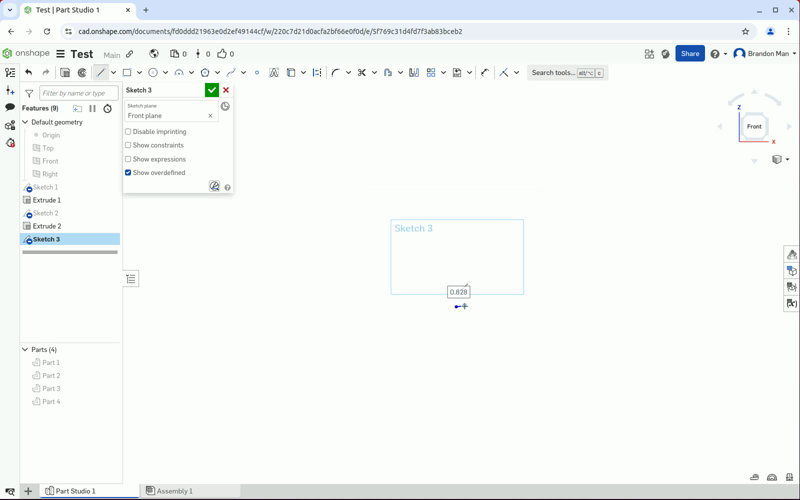
scroll(-6)
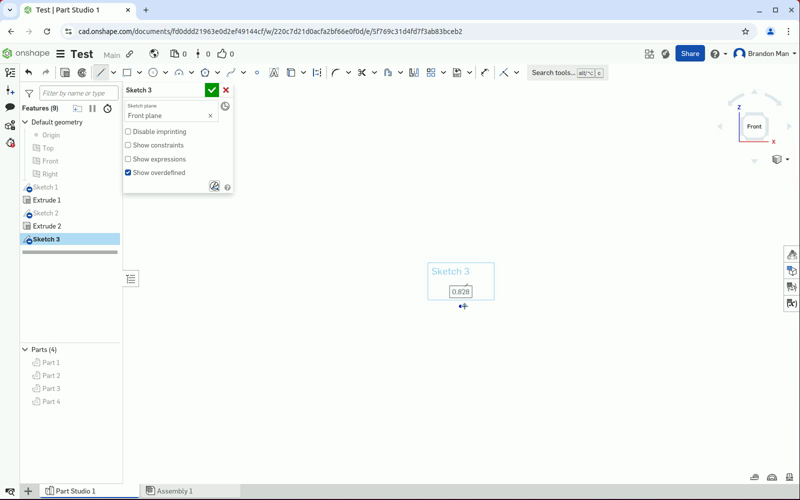
key_up(shift)
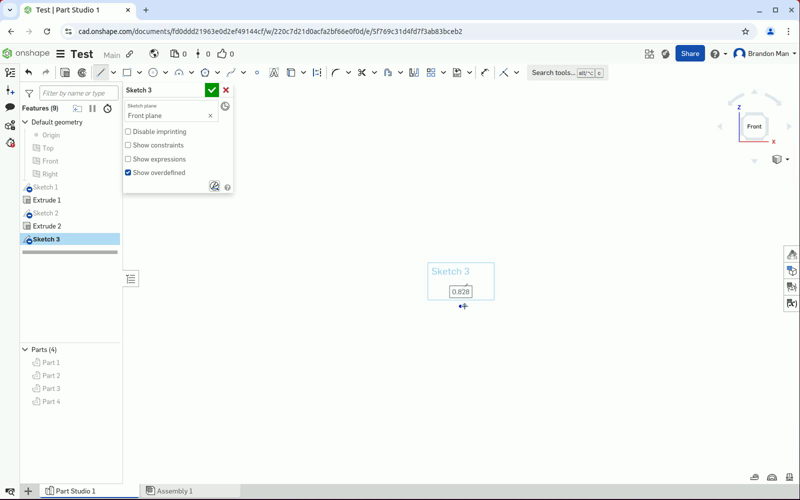
key(esc)
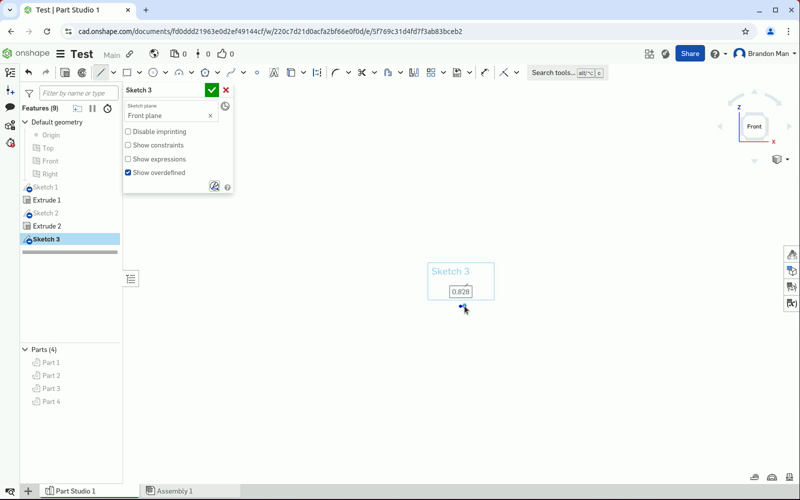
key(a)
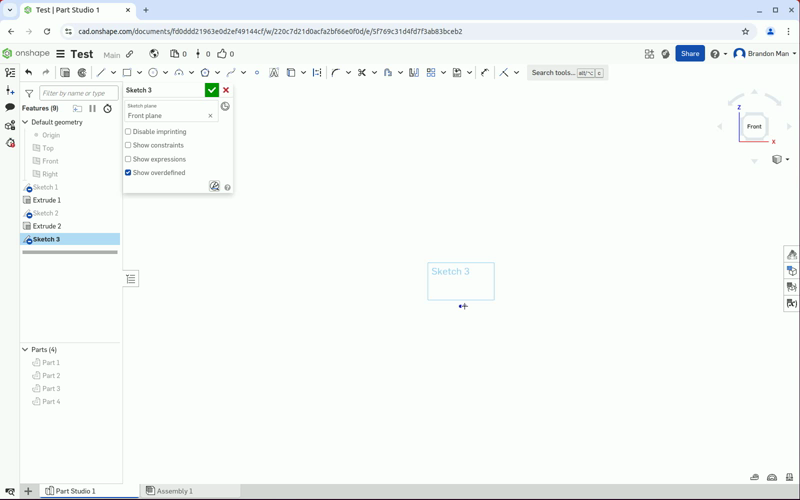
mouse_move(464, 305)
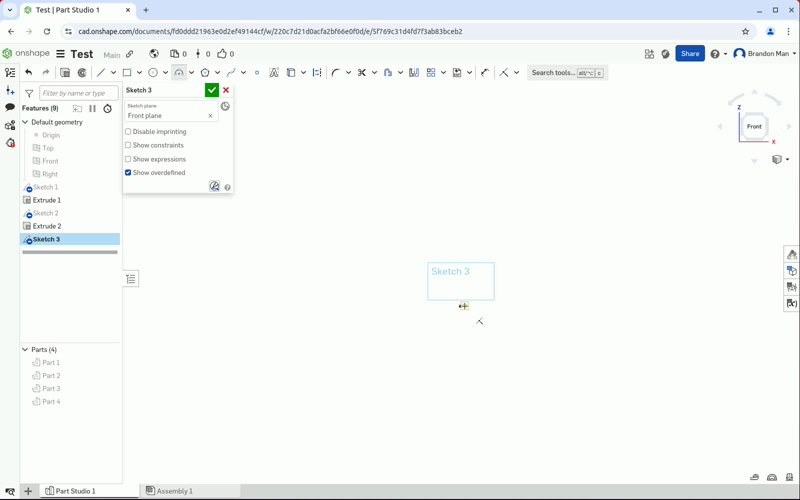
scroll(6)
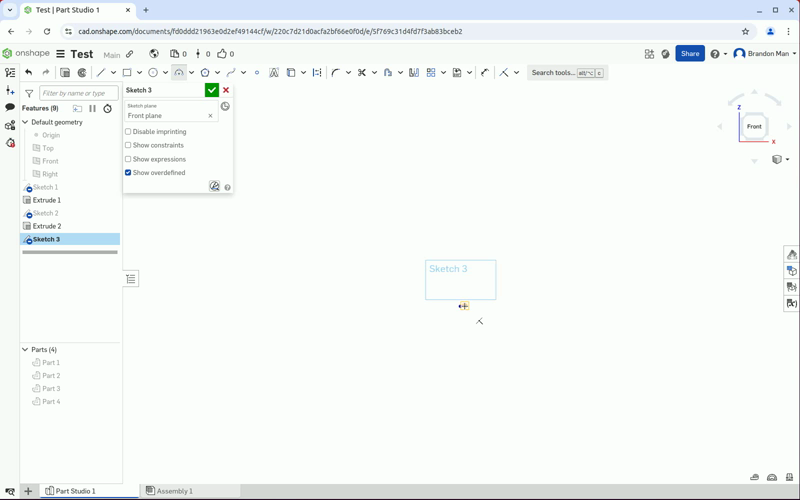
scroll(6)
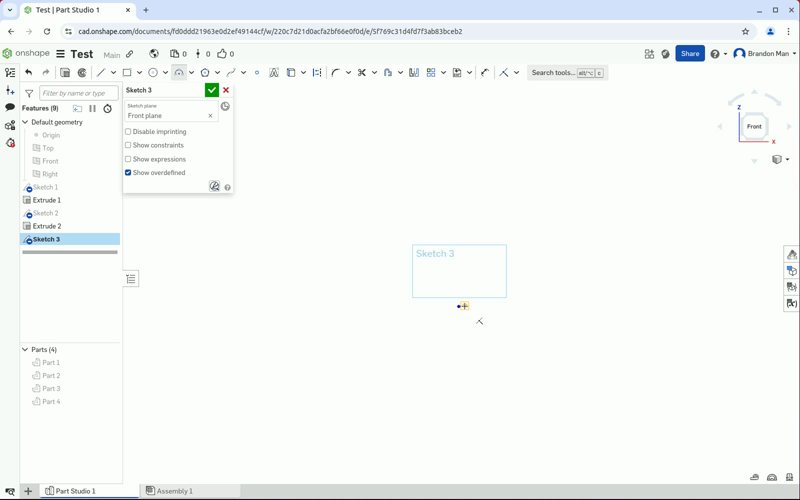
scroll(6)
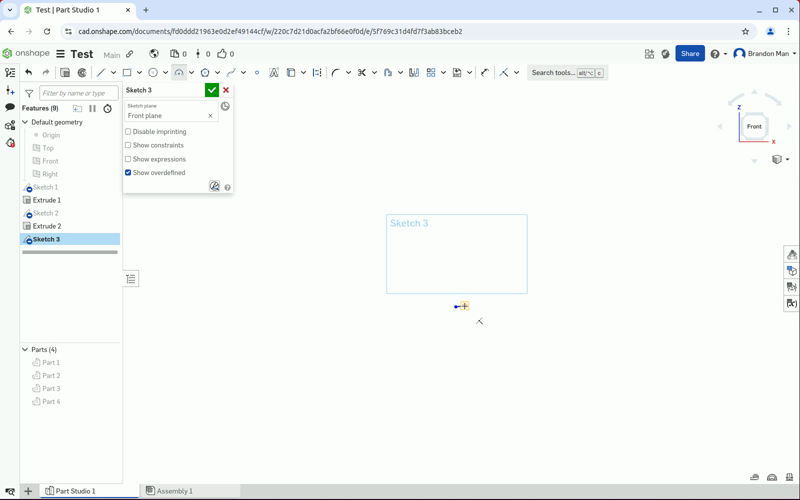
scroll(6)
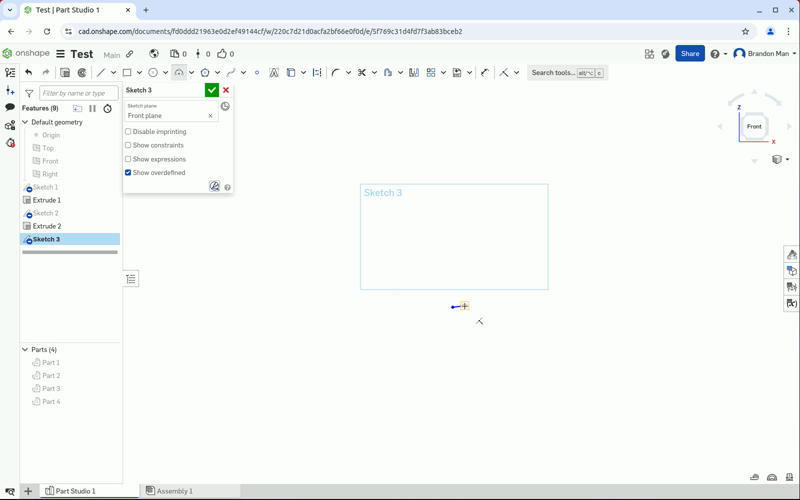
scroll(6)
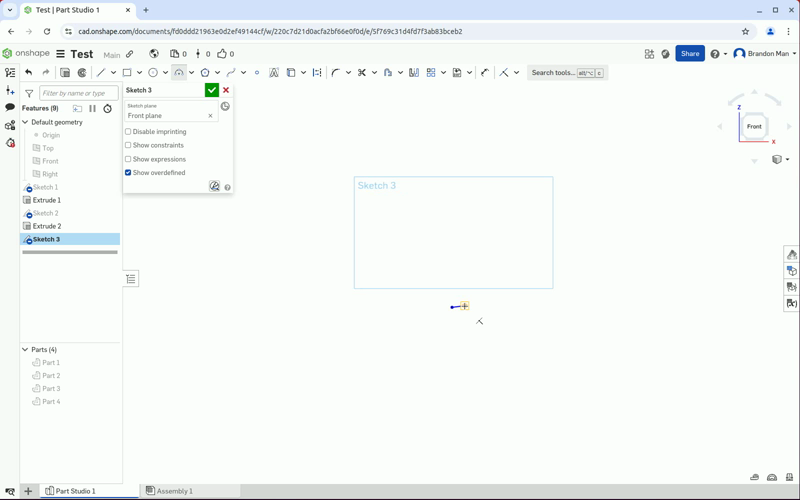
scroll(6)
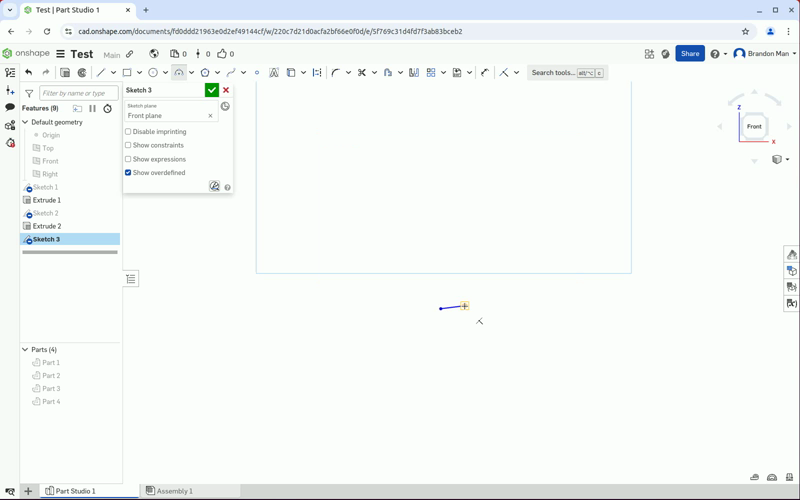
scroll(6)
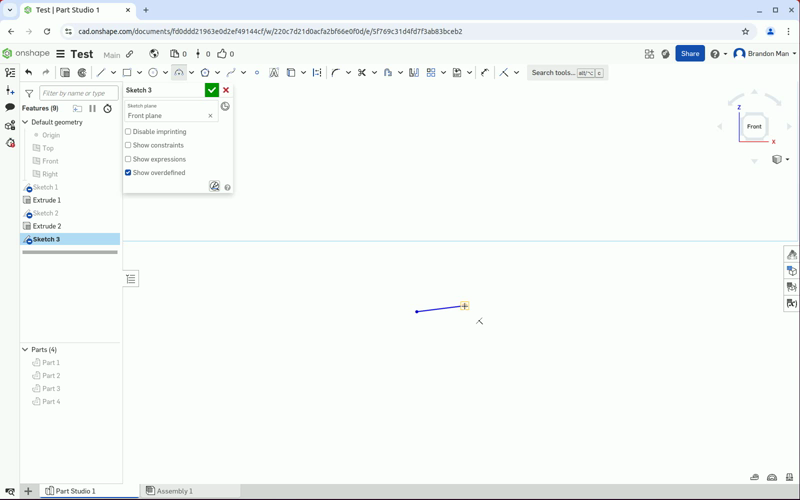
click(464, 305)
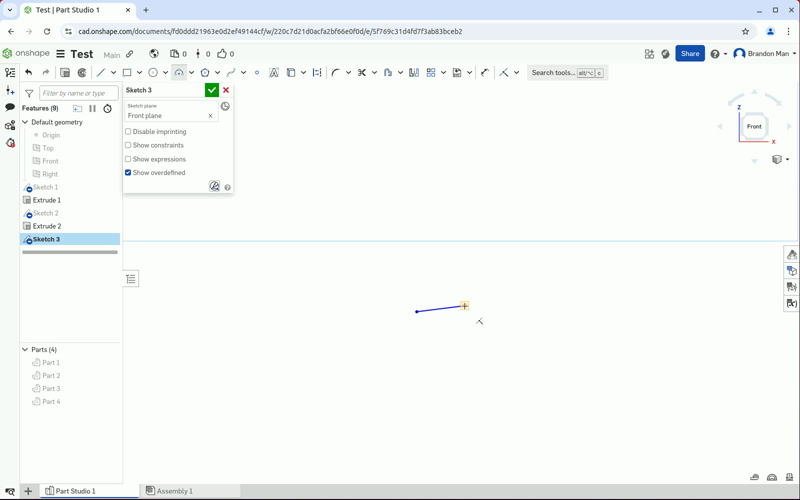
scroll(-6)
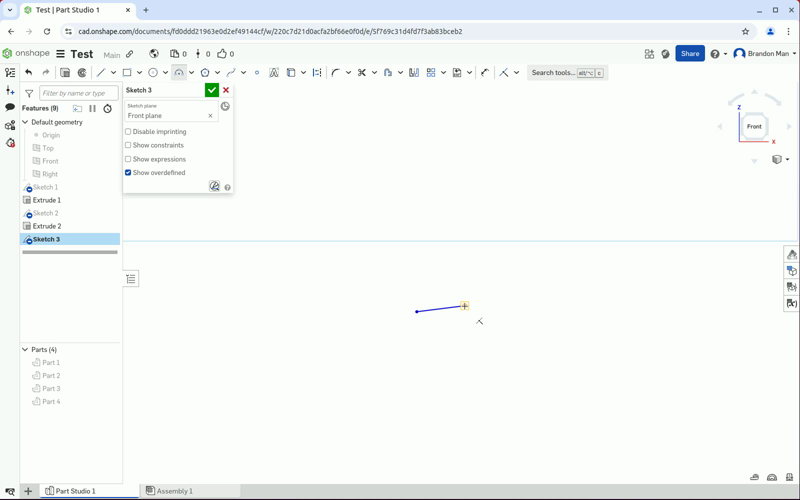
scroll(-6)
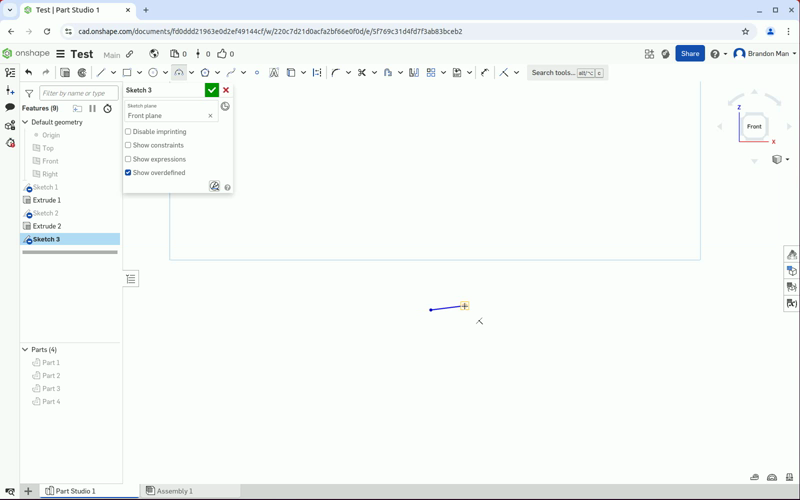
scroll(-6)
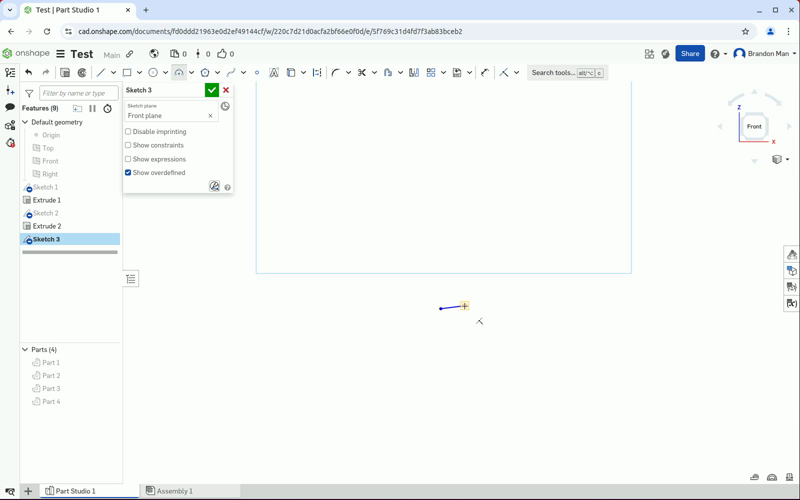
scroll(-6)
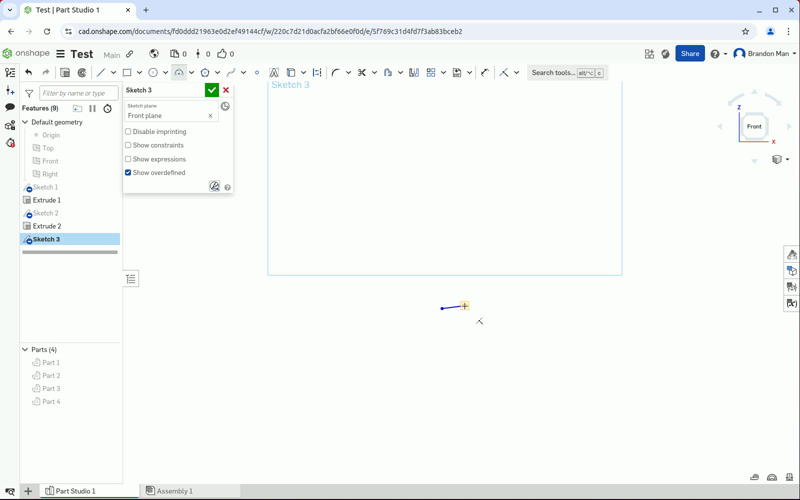
scroll(-6)
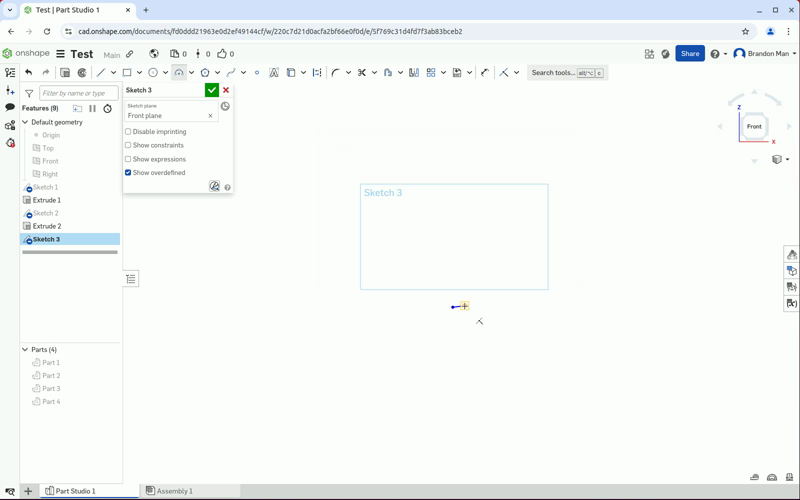
scroll(-6)
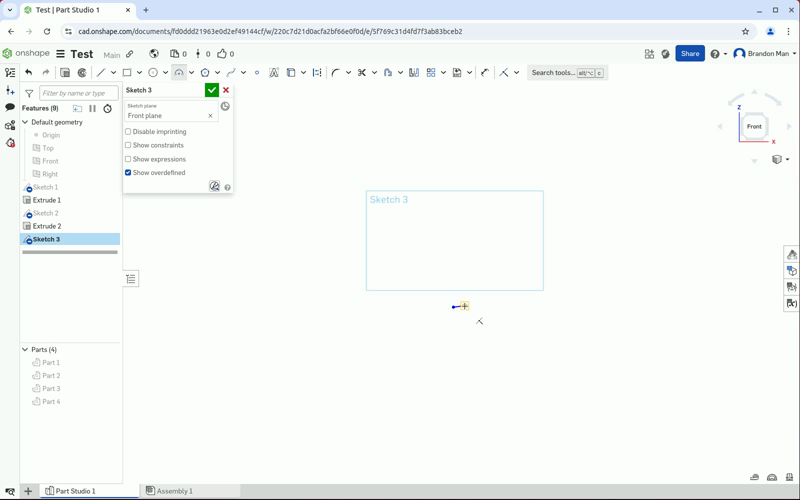
scroll(-6)
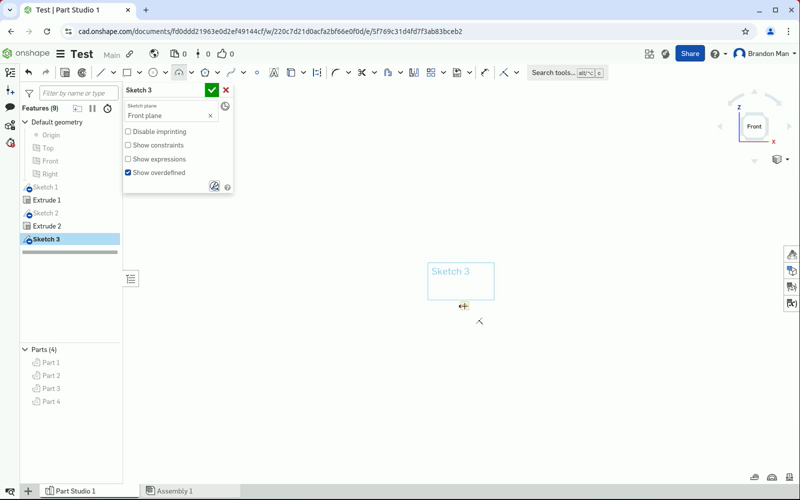
key_down(shift)
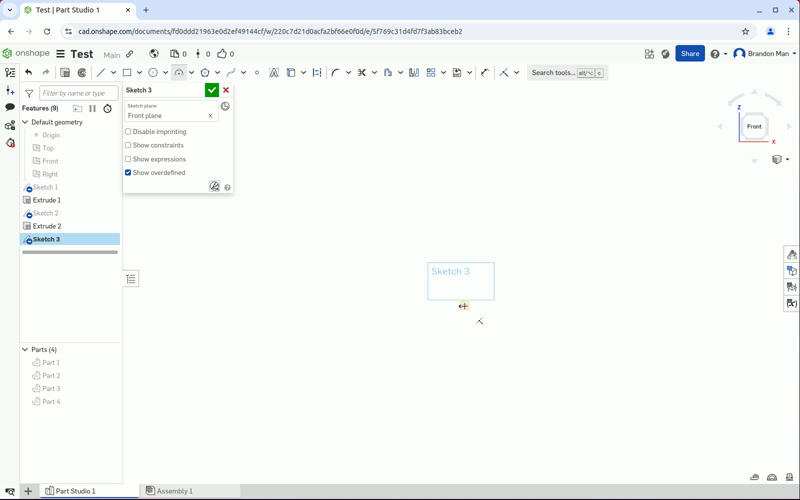
mouse_move(464, 258)
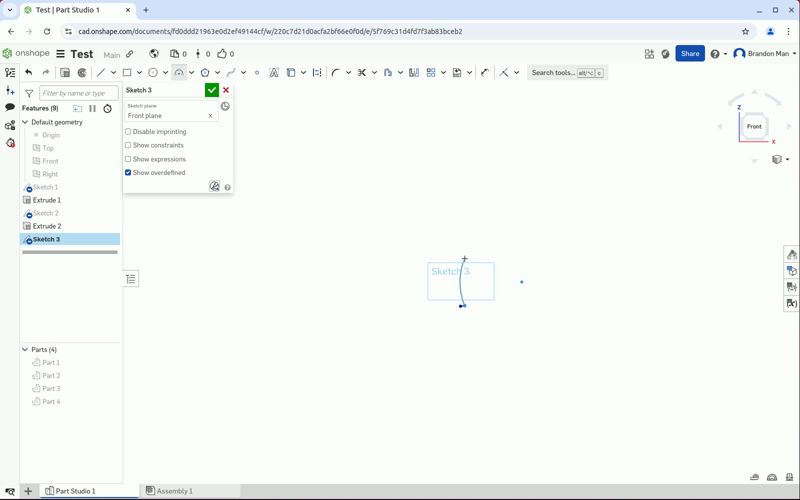
click(464, 258)
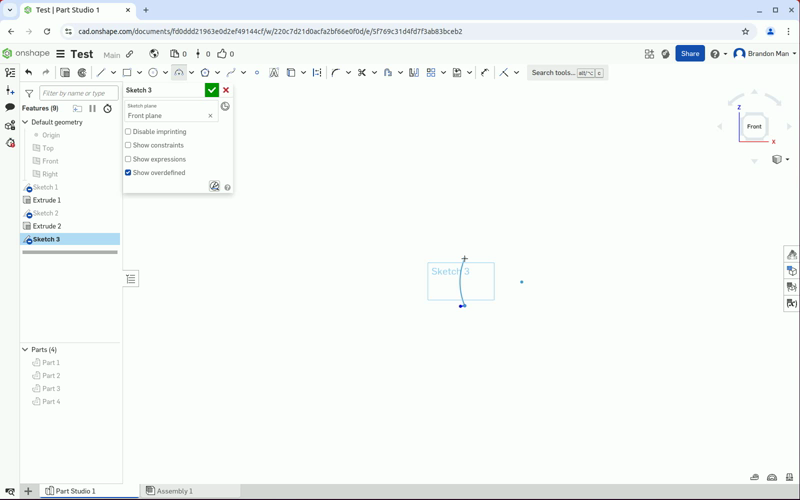
mouse_move(485, 282)
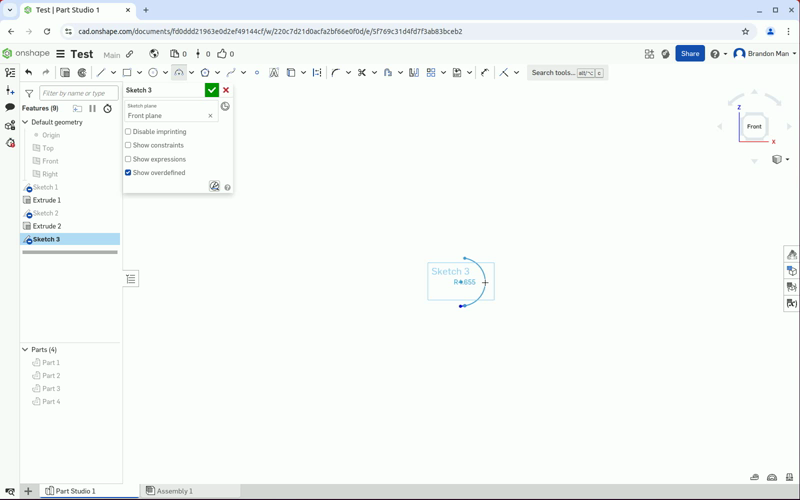
click(485, 282)
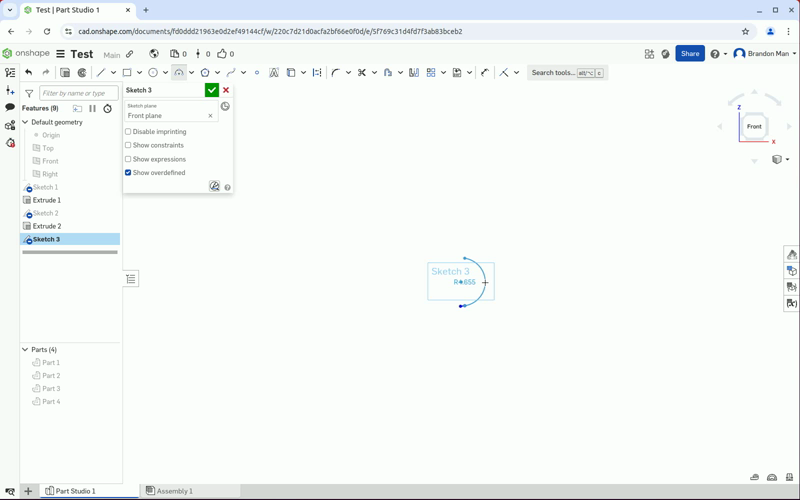
key_up(shift)
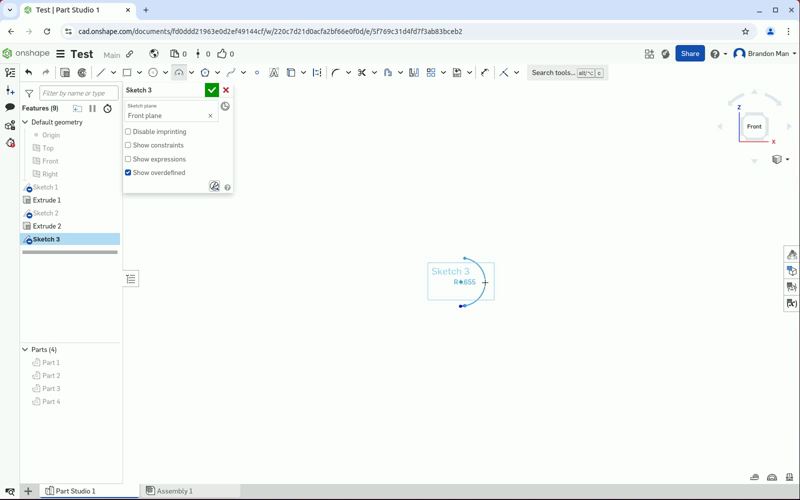
key(esc)
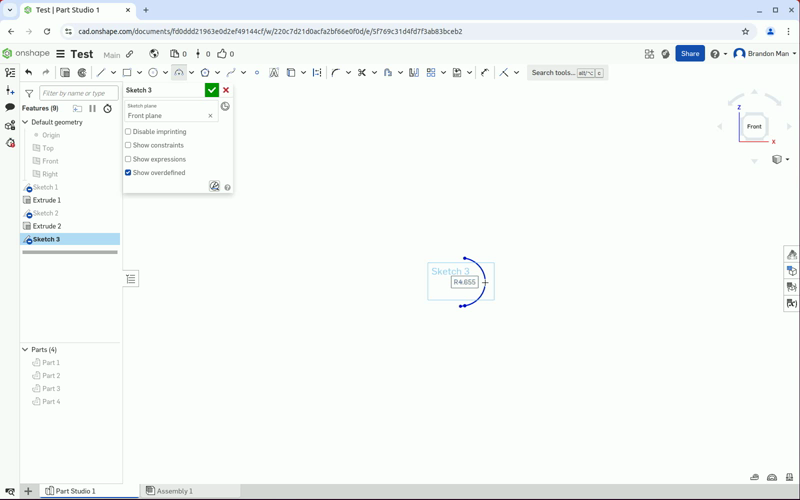
key(l)
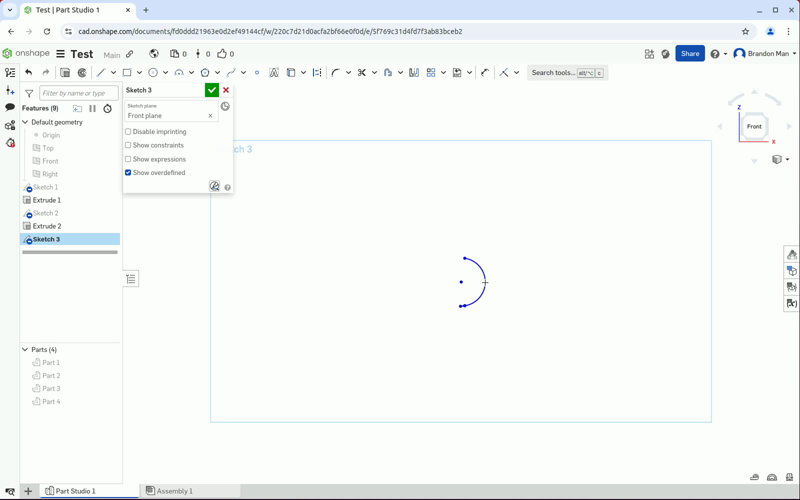
mouse_move(464, 258)
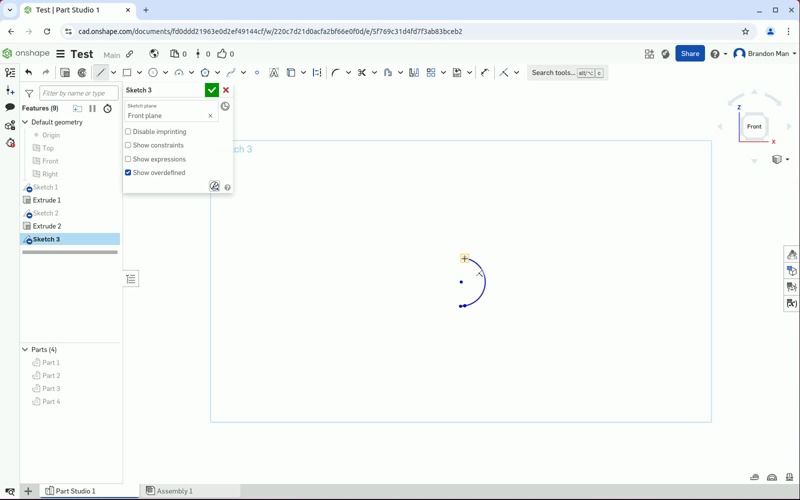
click(464, 258)
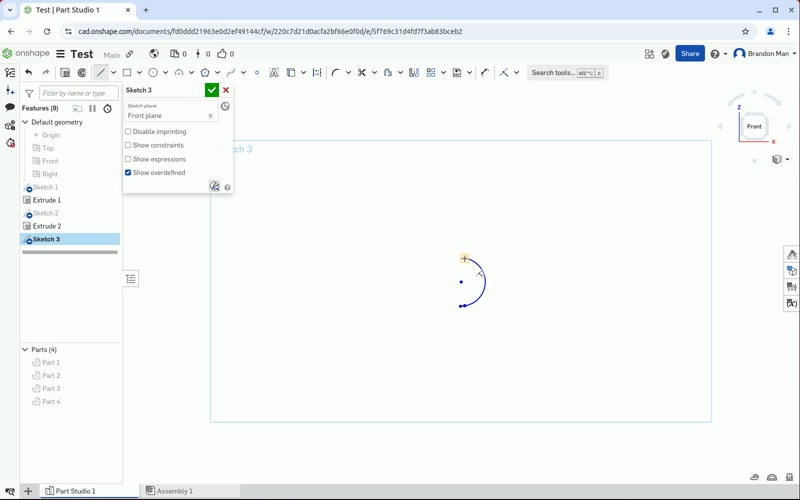
key_down(shift)
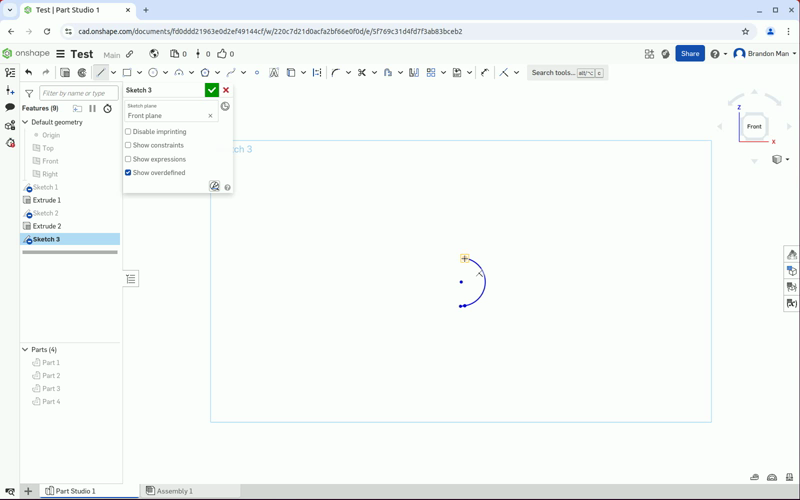
mouse_move(495, 258)
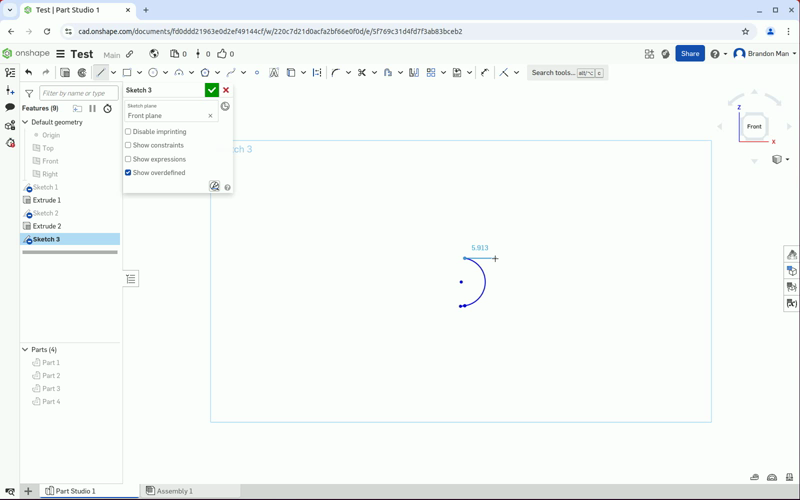
mouse_move(460, 257)
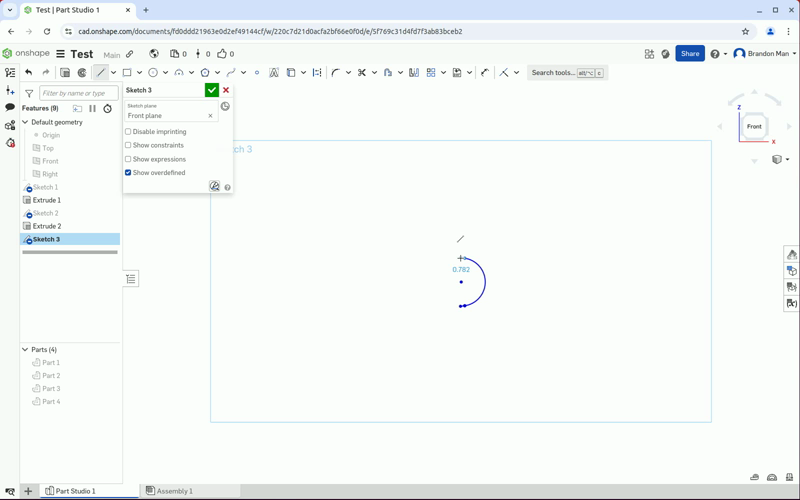
scroll(6)
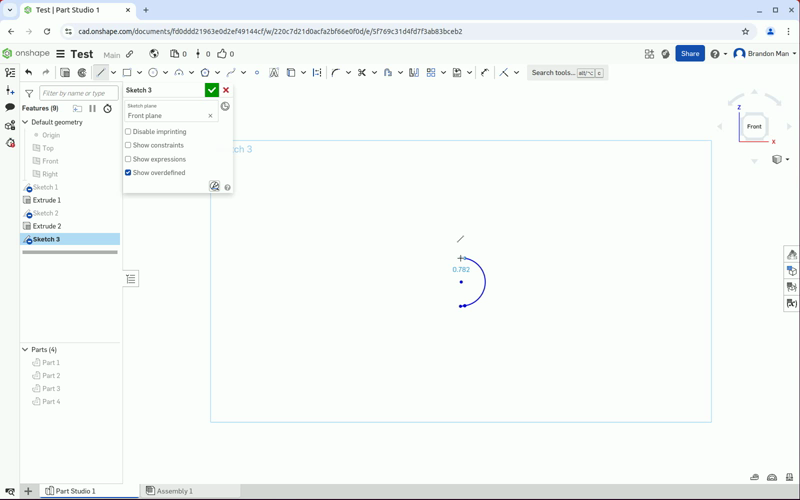
scroll(6)
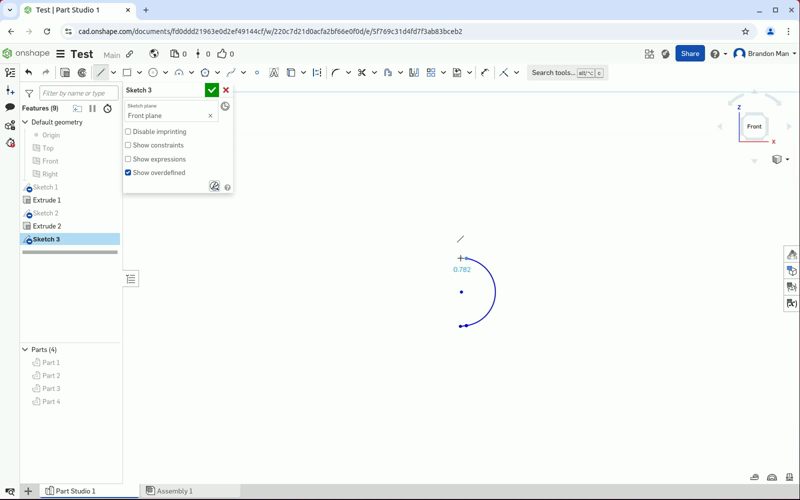
scroll(6)
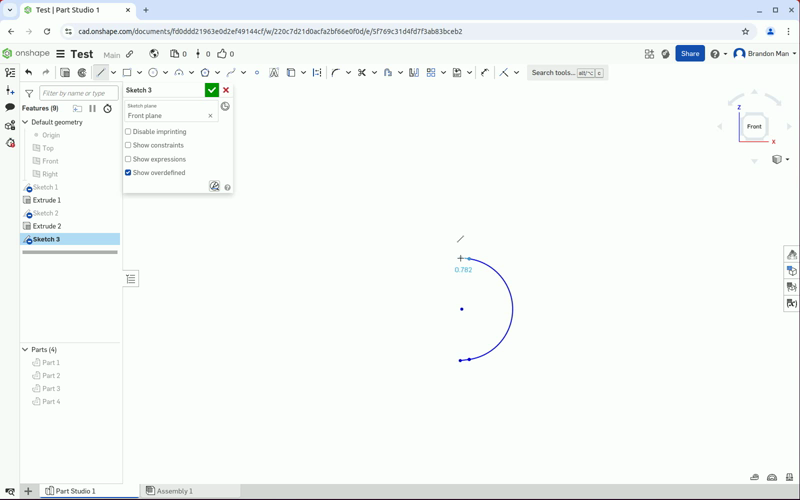
scroll(6)
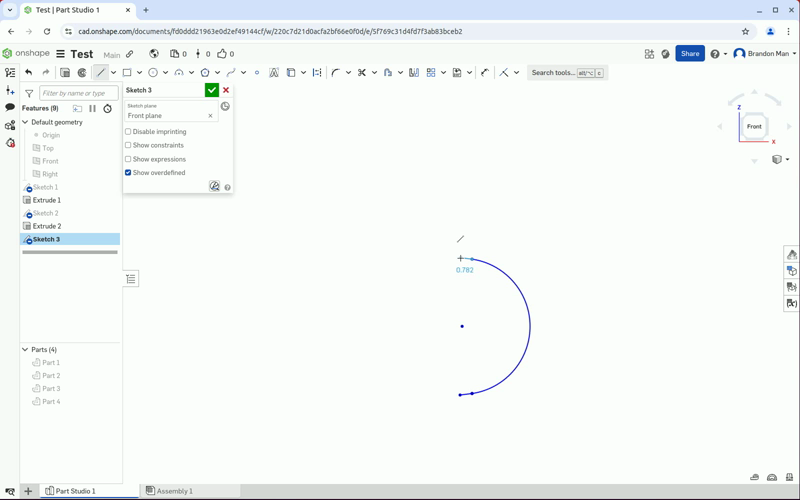
scroll(6)
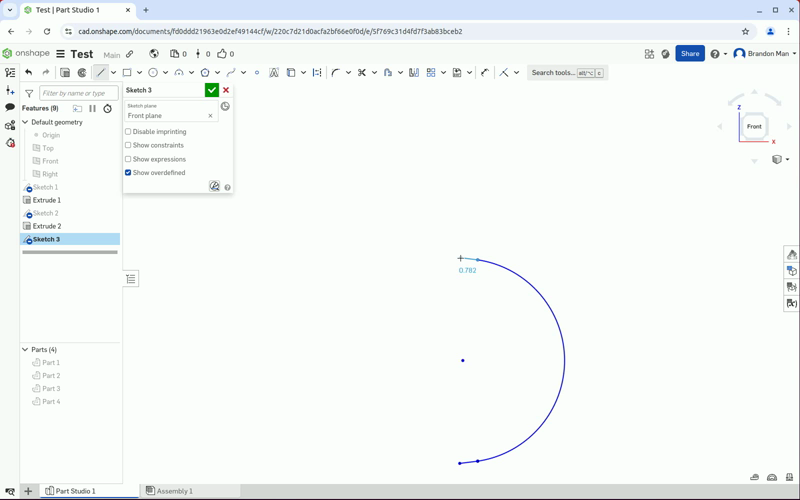
scroll(6)
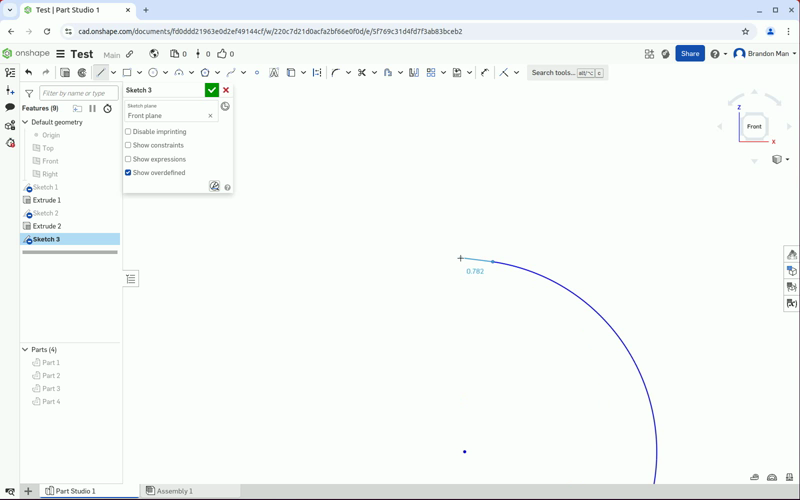
scroll(6)
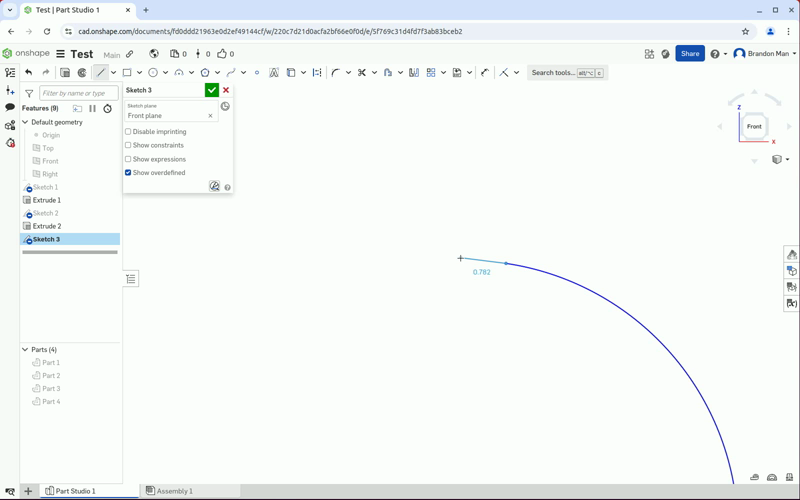
click(460, 257)
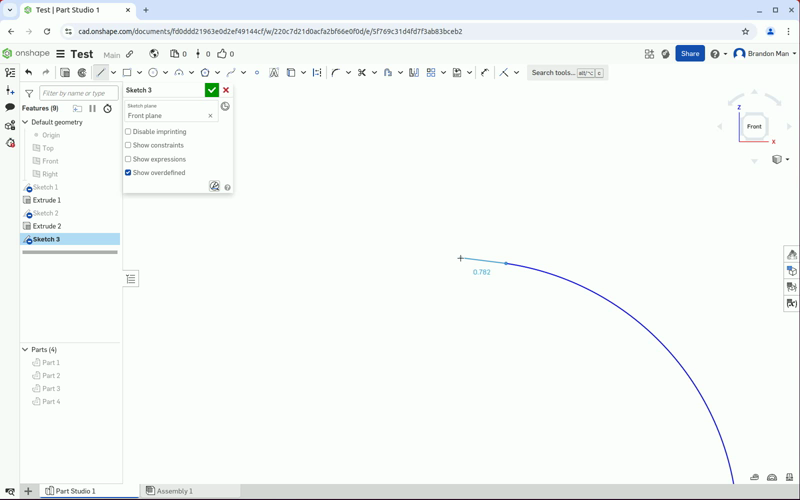
scroll(-6)
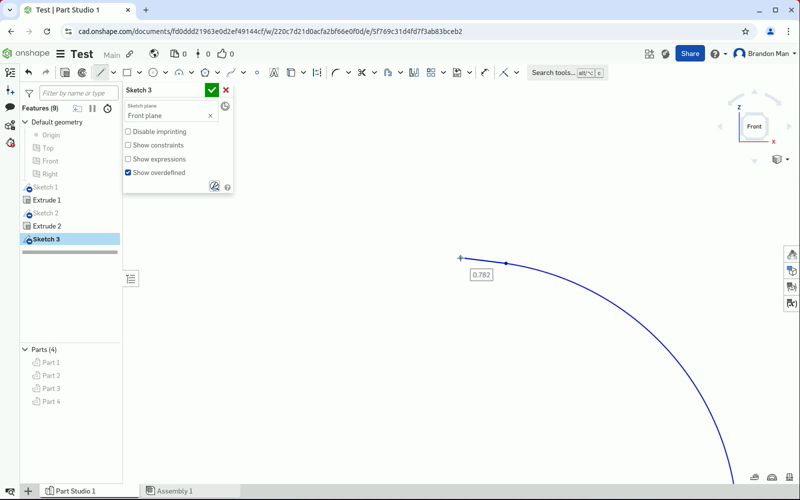
scroll(-6)
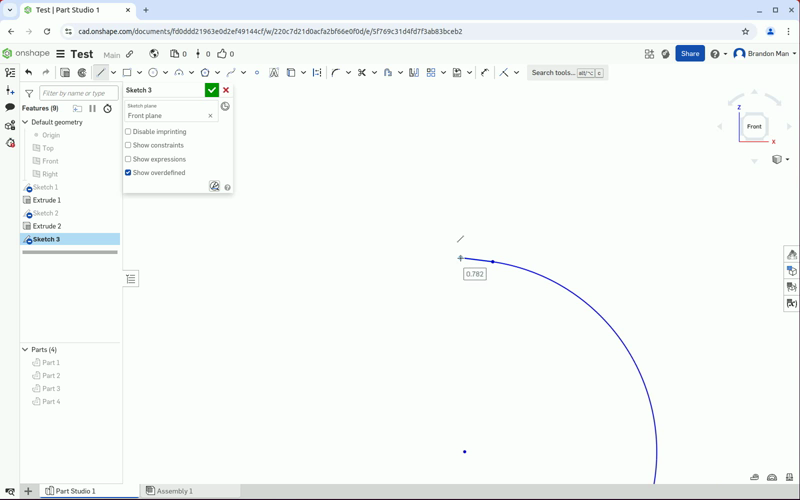
scroll(-6)
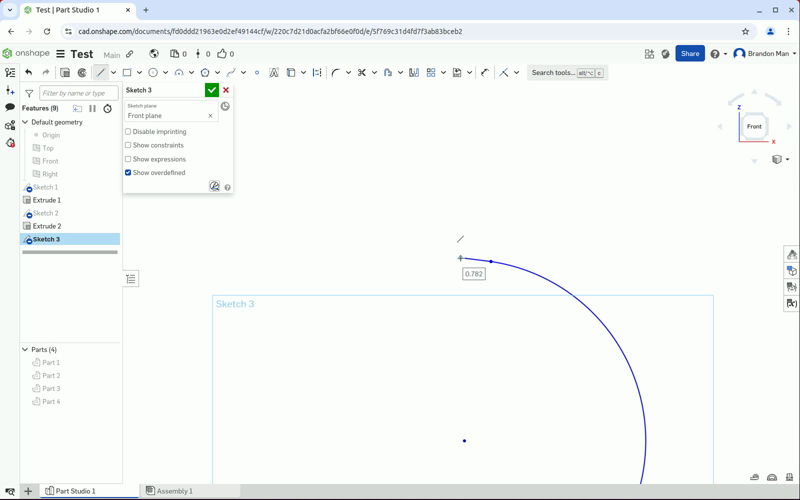
scroll(-6)
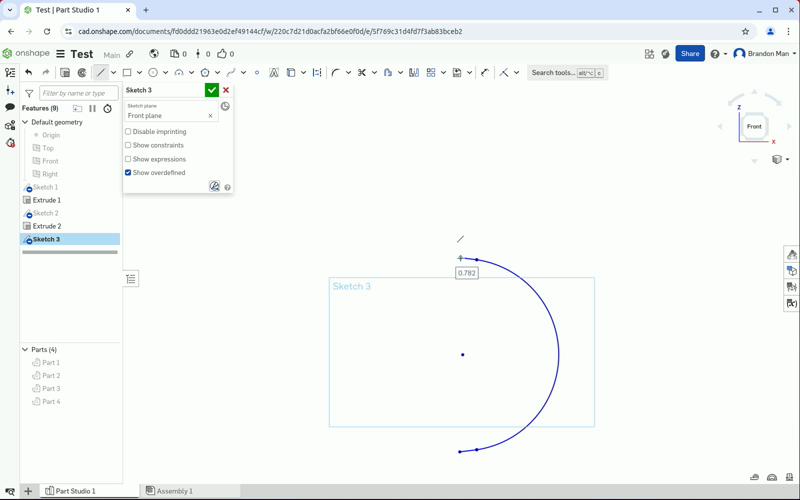
scroll(-6)
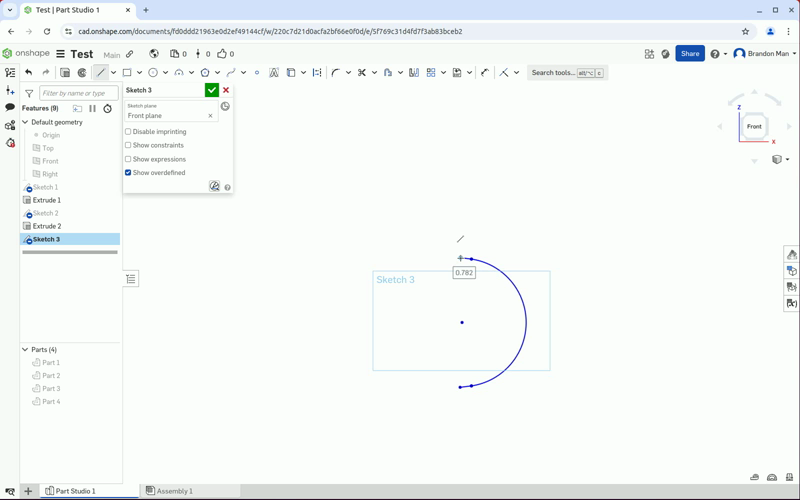
scroll(-6)
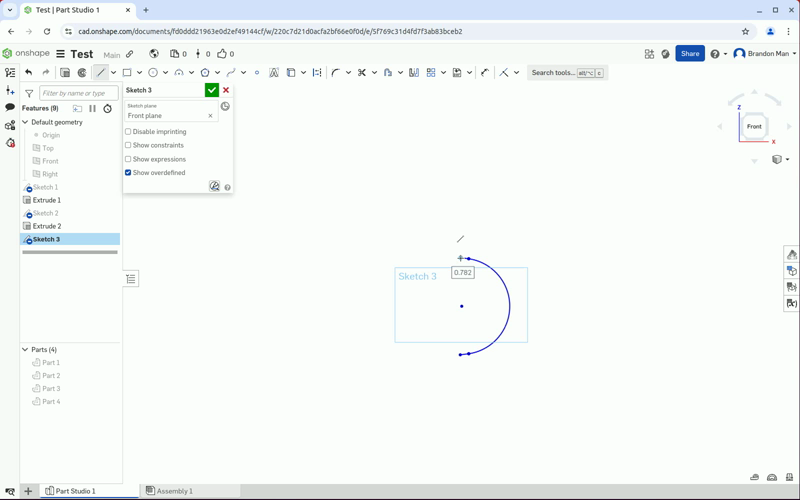
scroll(-6)
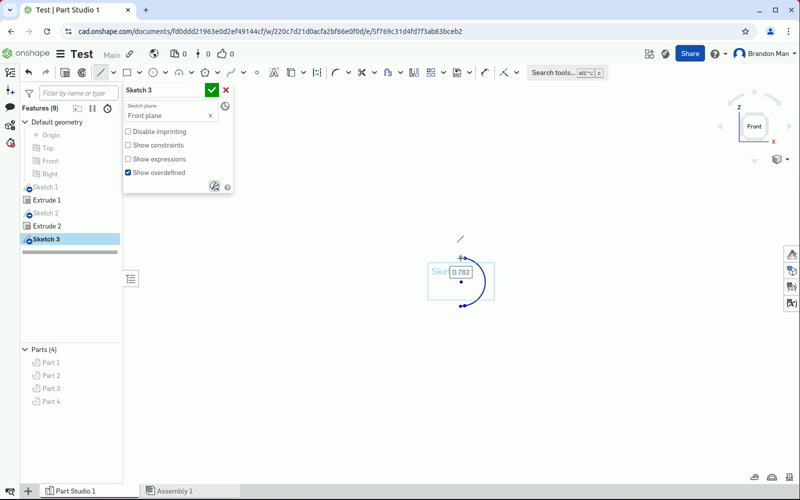
key_up(shift)
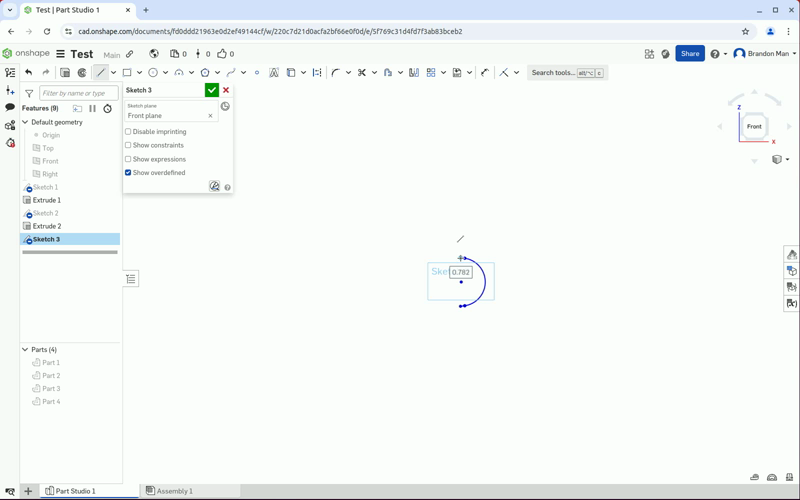
key(esc)
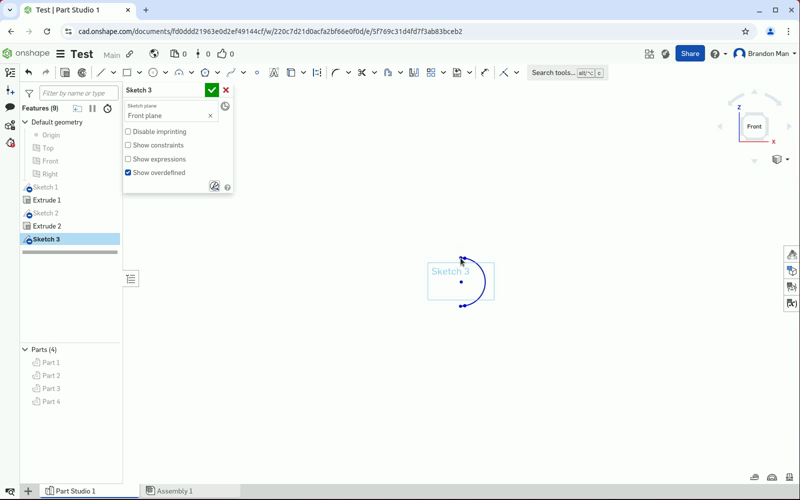
key(a)
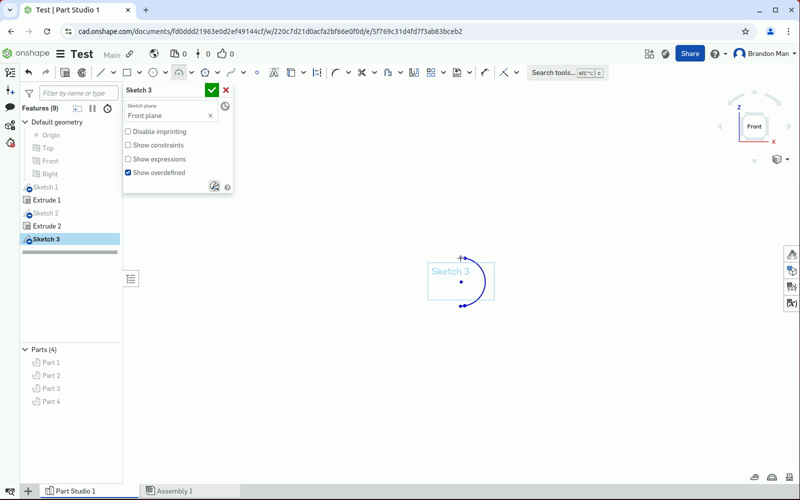
mouse_move(460, 257)
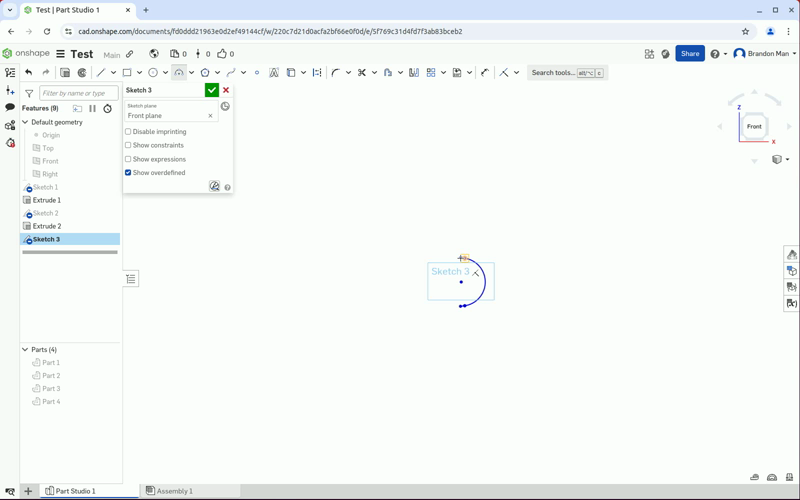
scroll(6)
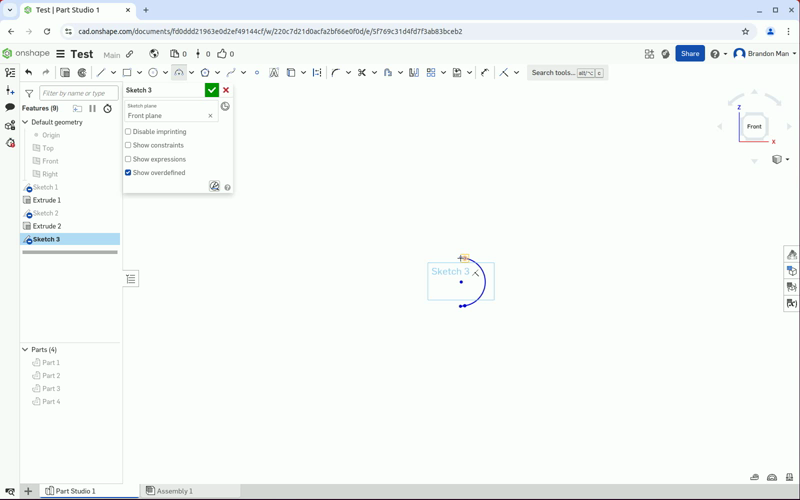
scroll(6)
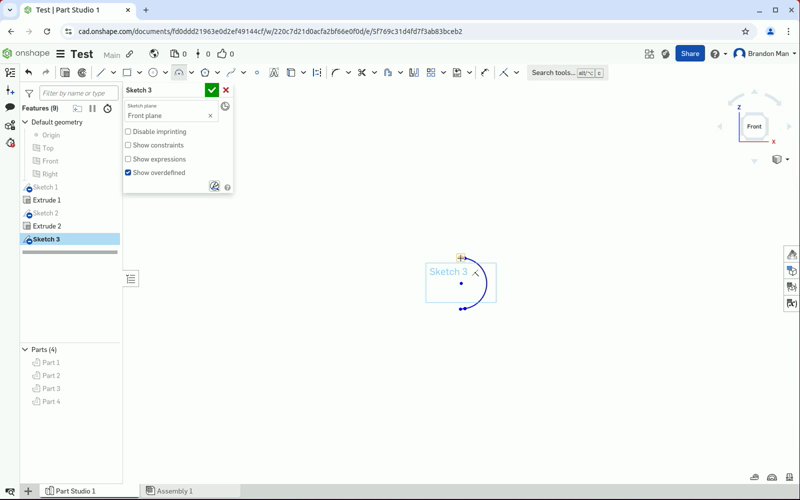
scroll(6)
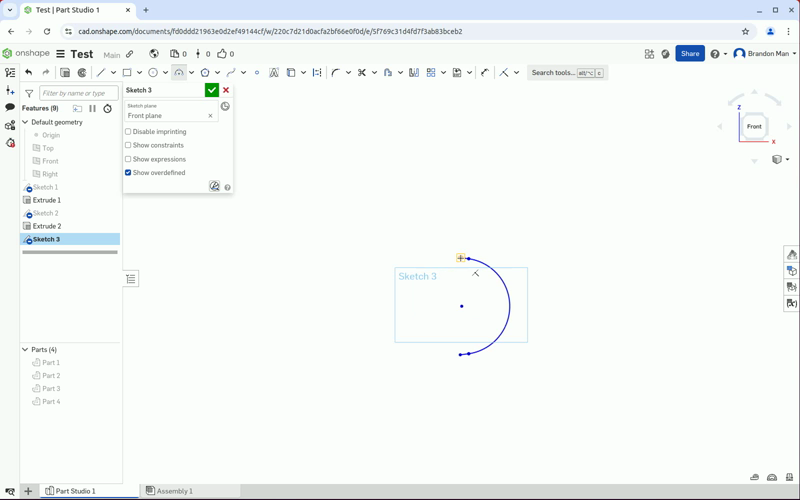
scroll(6)
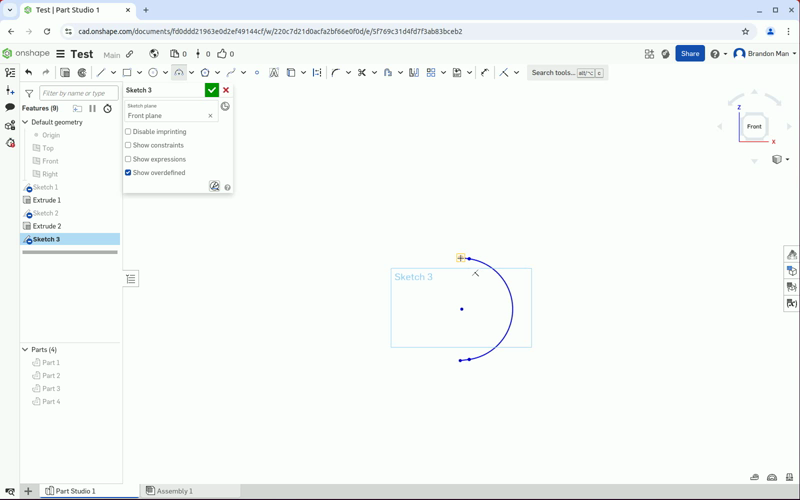
scroll(6)
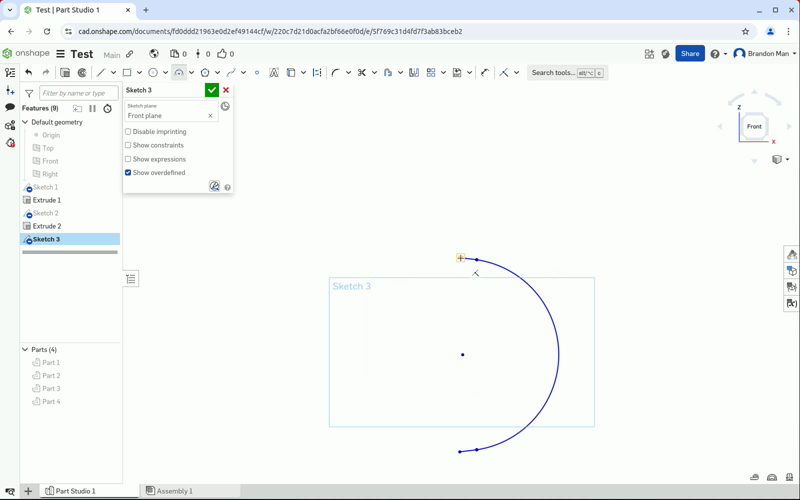
scroll(6)
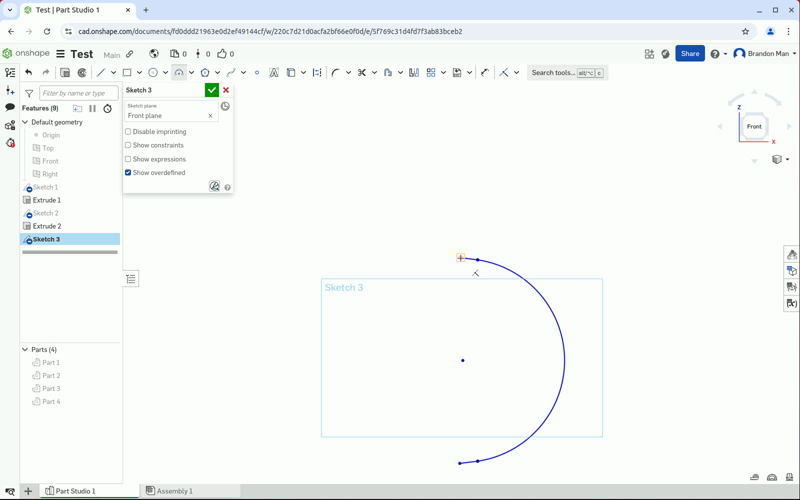
scroll(6)
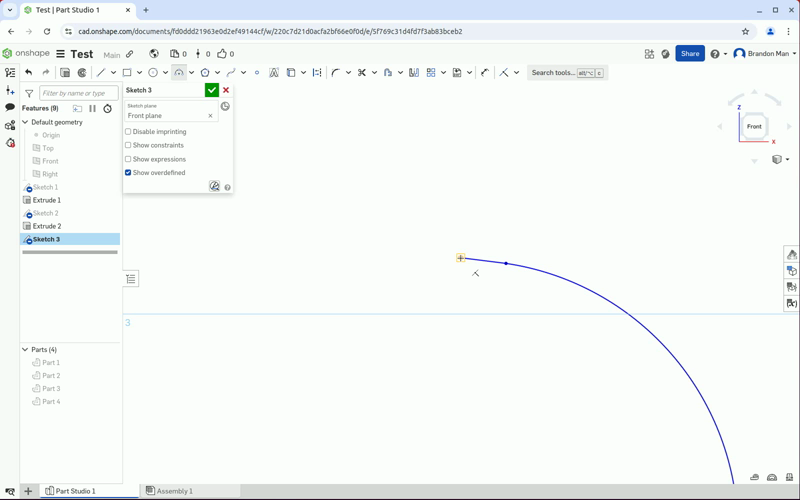
click(460, 257)
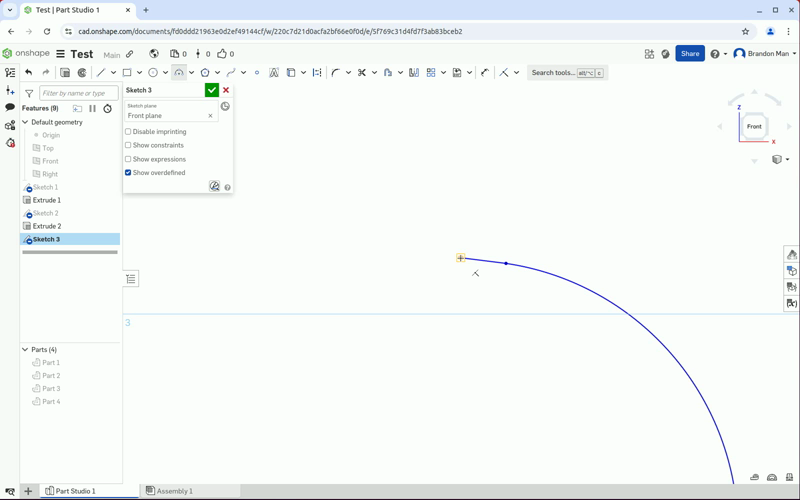
scroll(-6)
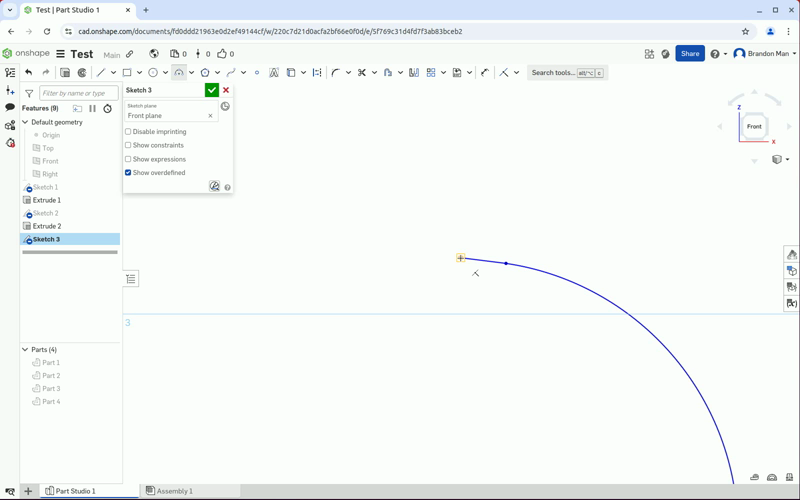
scroll(-6)
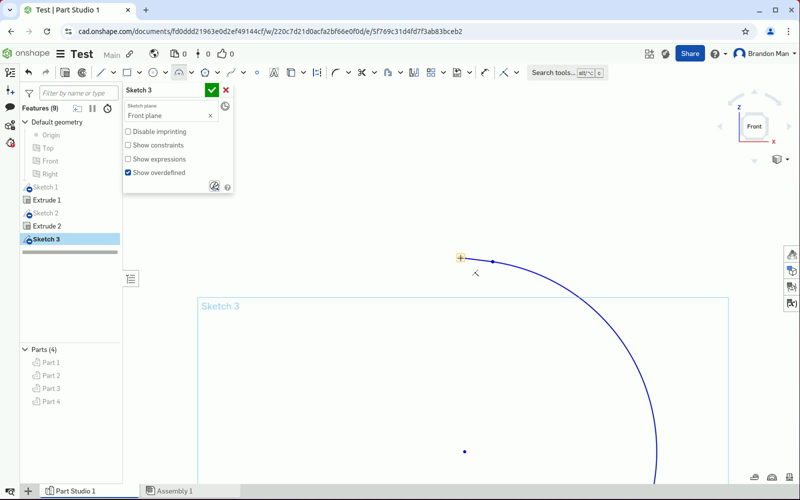
scroll(-6)
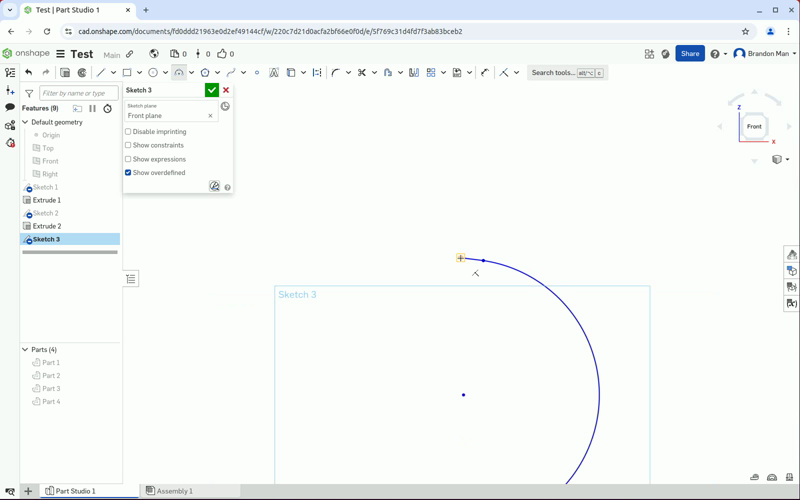
scroll(-6)
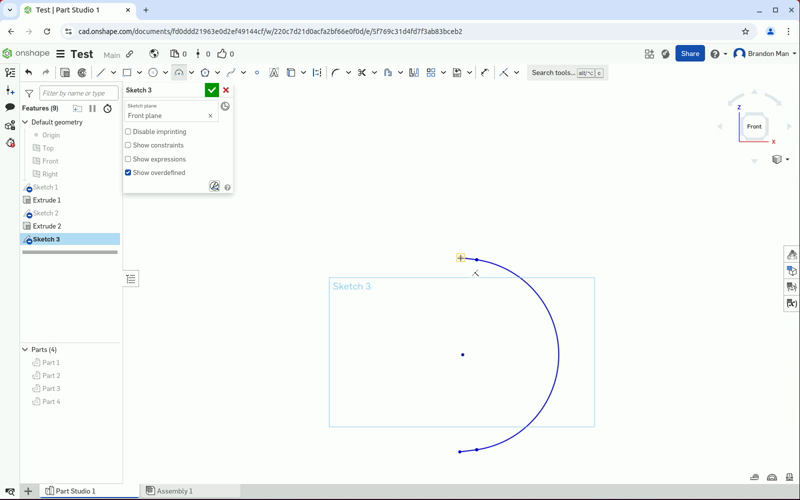
scroll(-6)
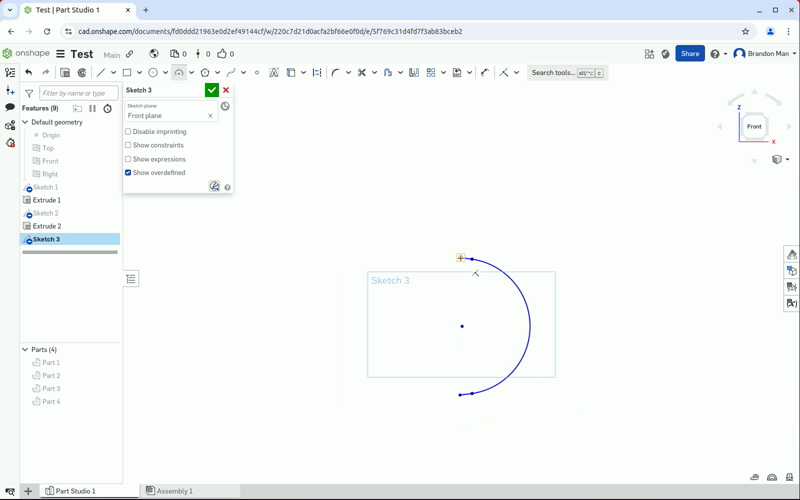
scroll(-6)
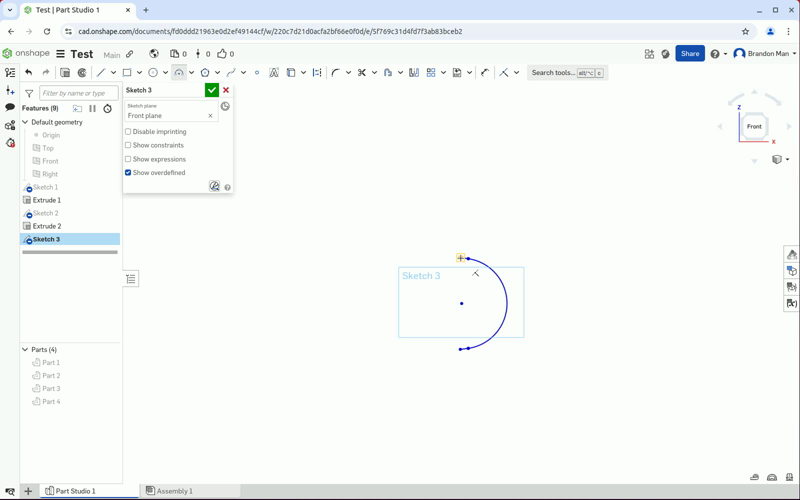
scroll(-6)
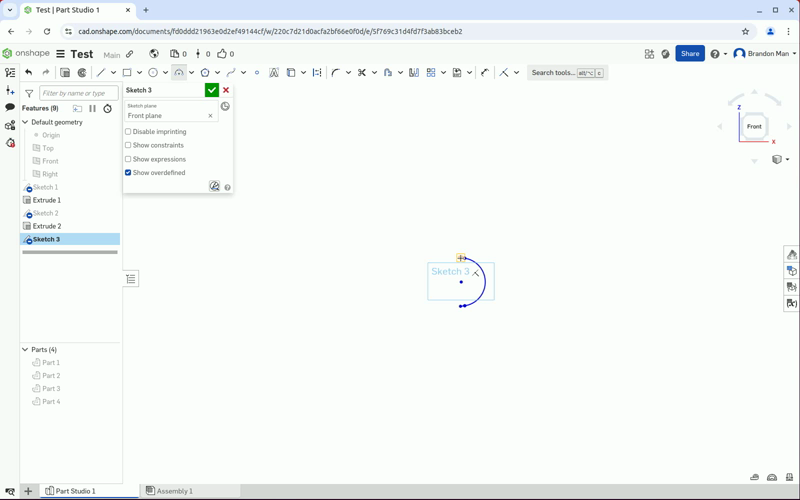
mouse_move(460, 306)
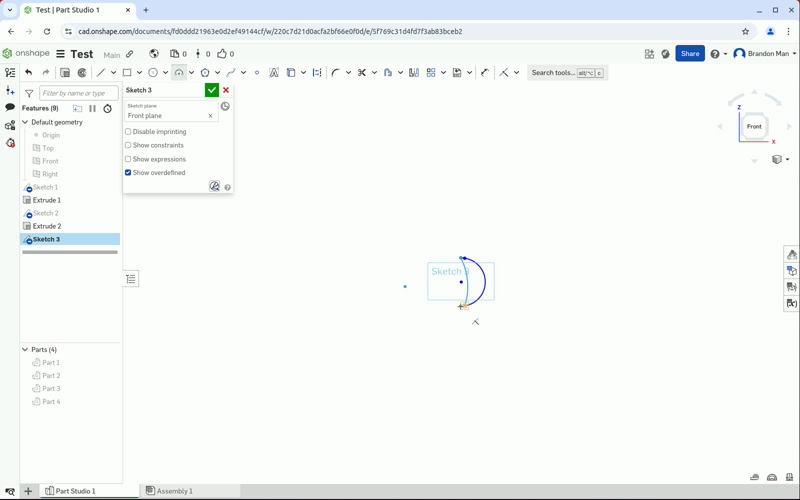
scroll(6)
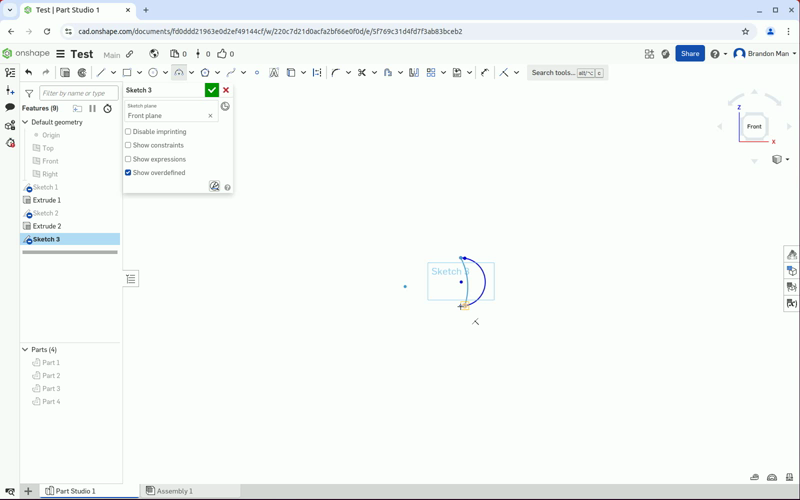
scroll(6)
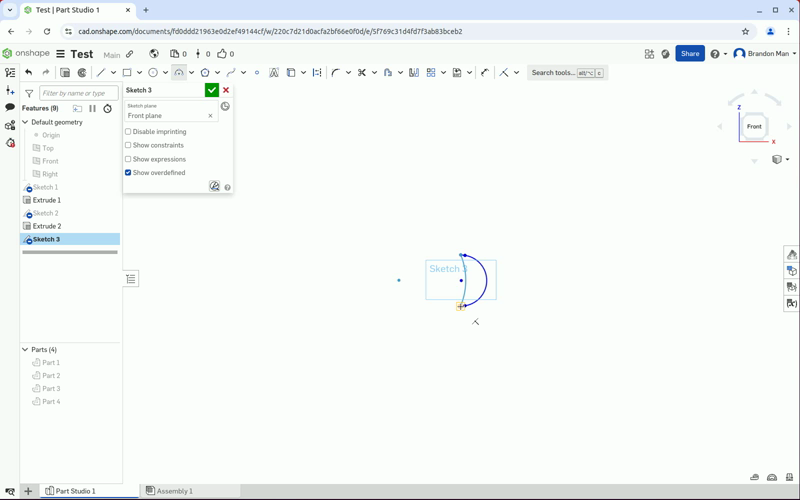
scroll(6)
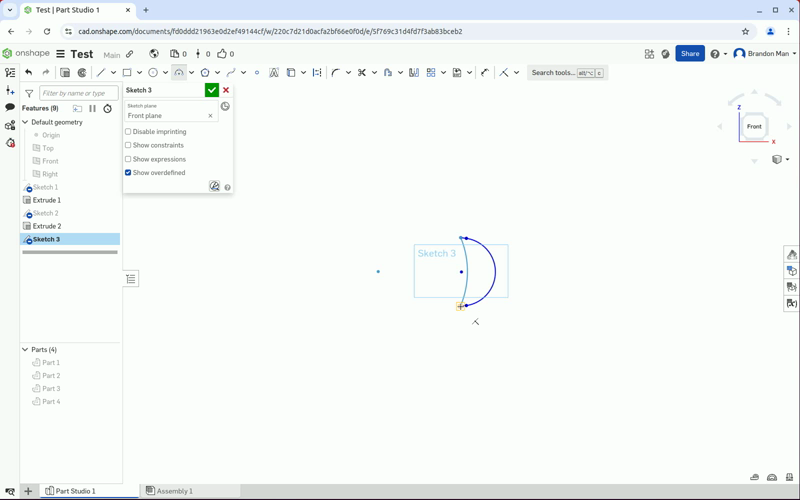
scroll(6)
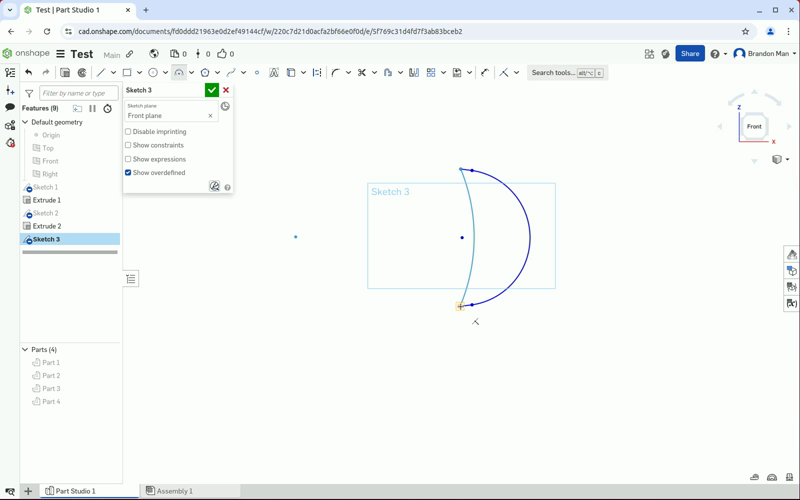
scroll(6)
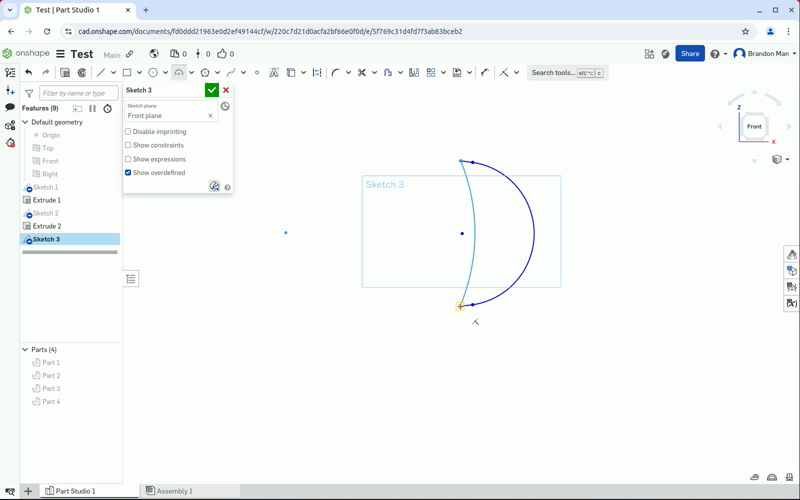
scroll(6)
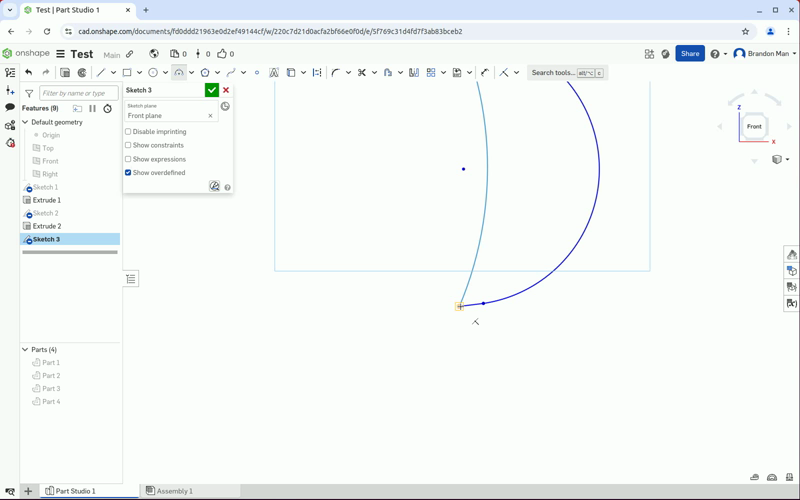
scroll(6)
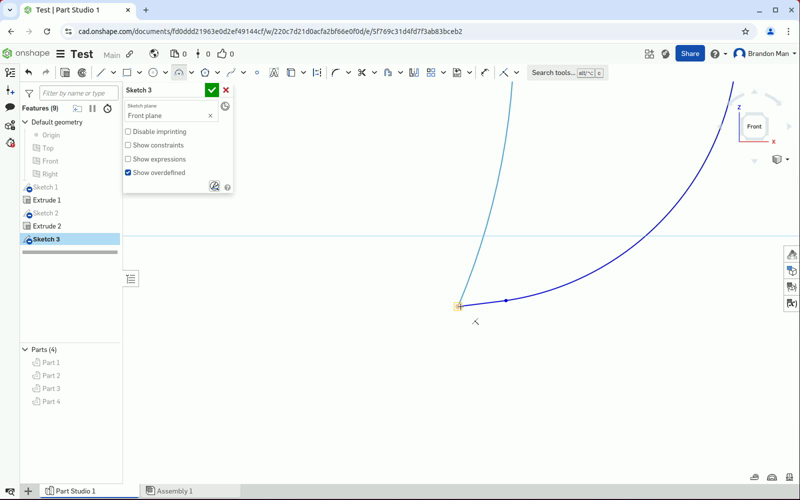
click(460, 306)
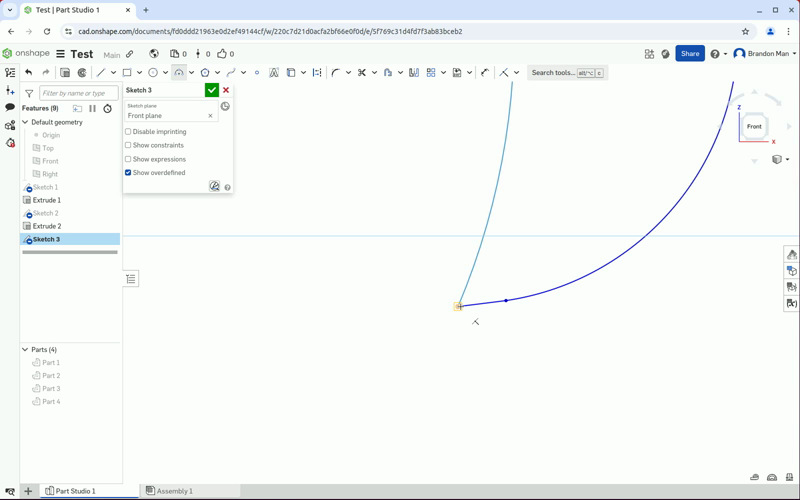
scroll(-6)
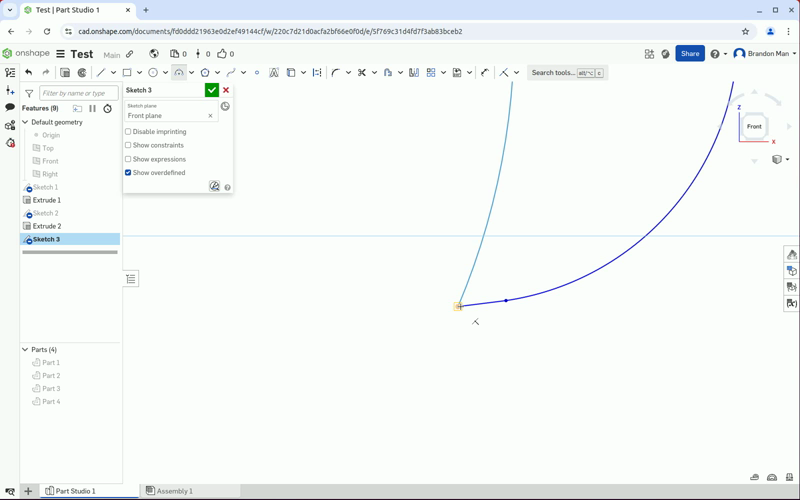
scroll(-6)
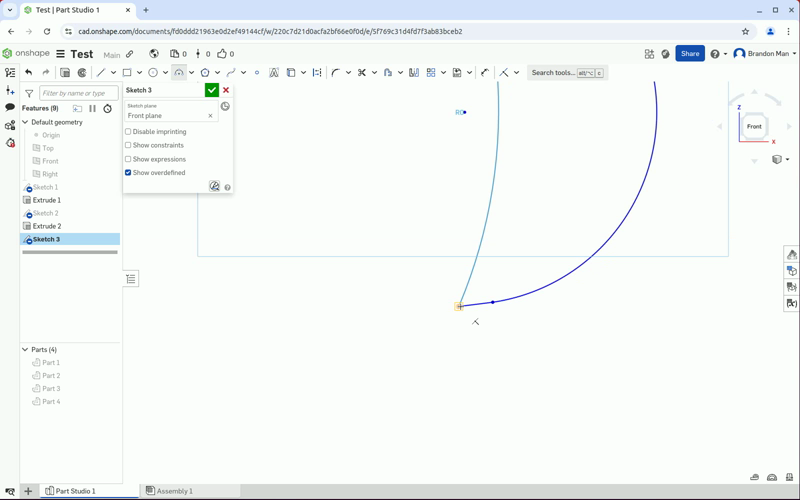
scroll(-6)
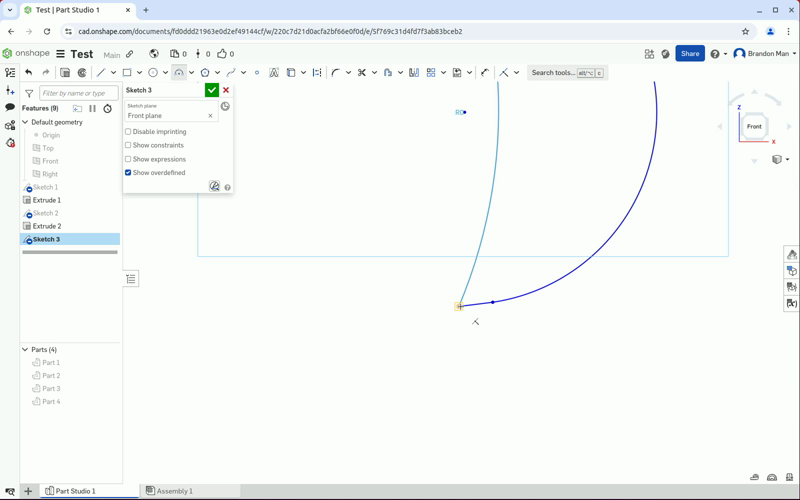
scroll(-6)
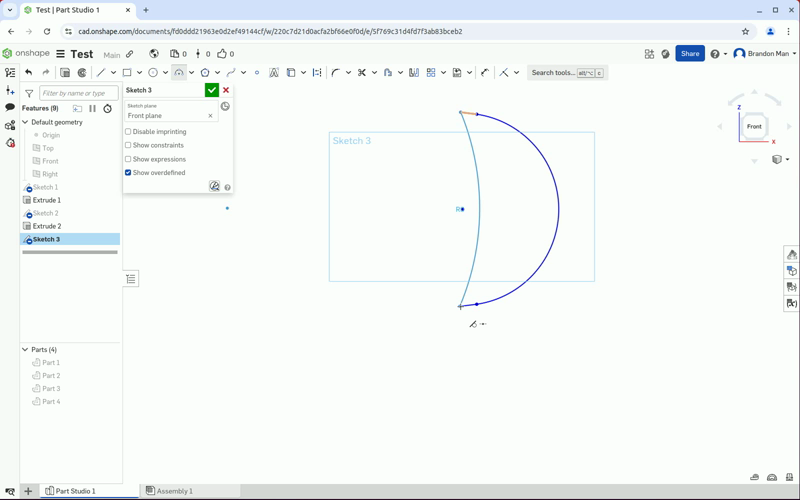
scroll(-6)
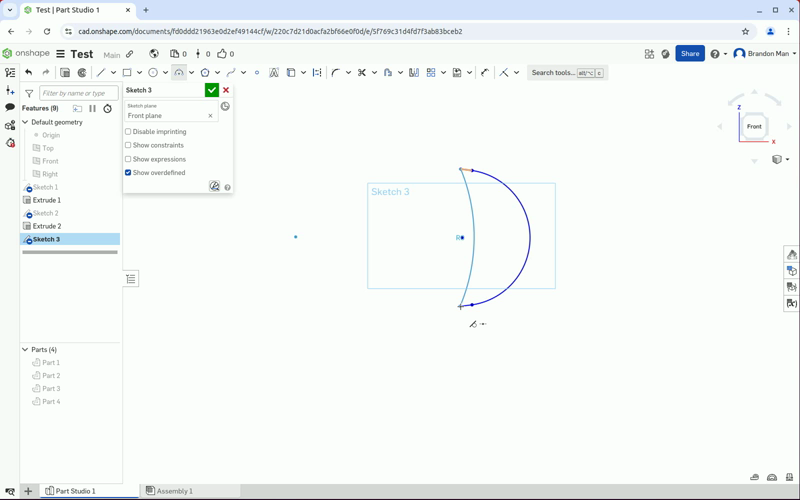
scroll(-6)
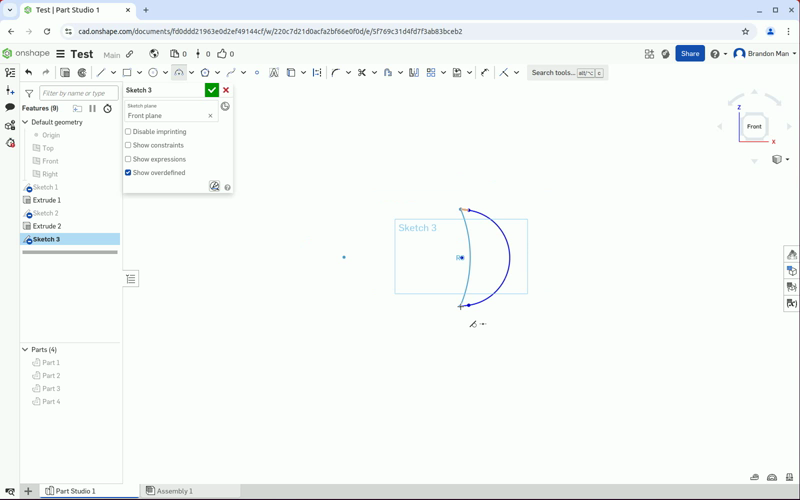
scroll(-6)
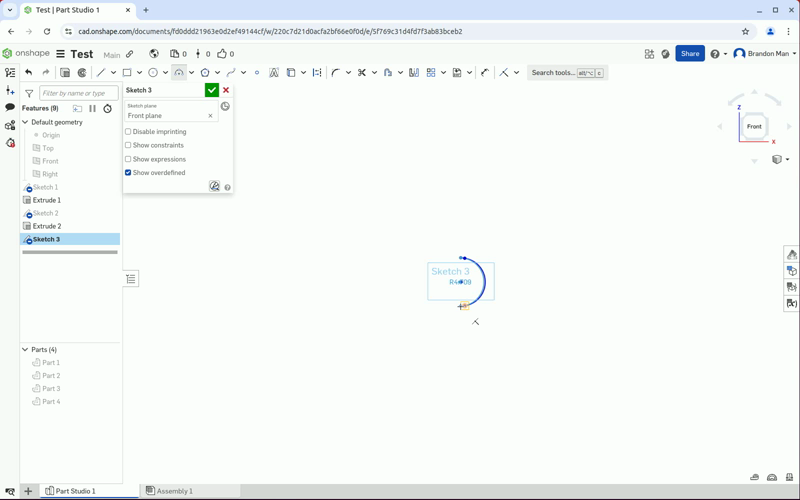
key_down(shift)
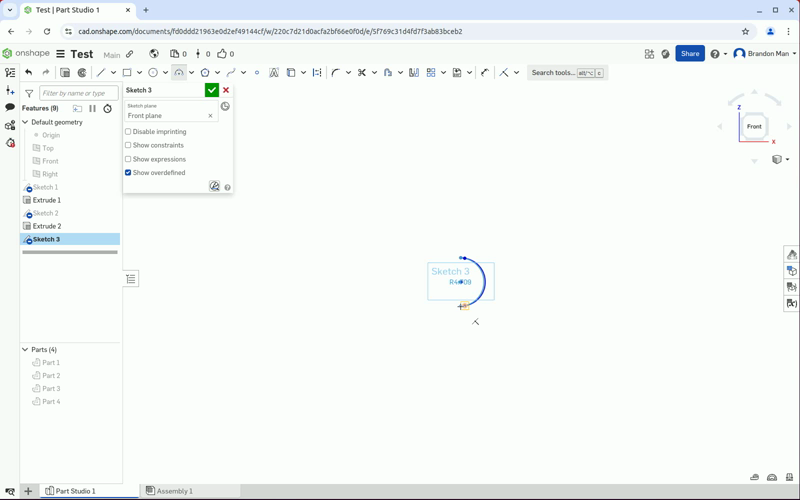
mouse_move(436, 282)
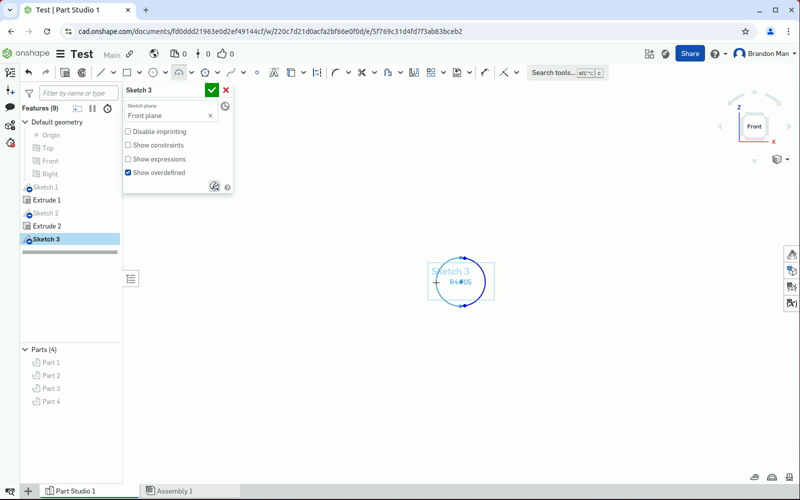
click(436, 282)
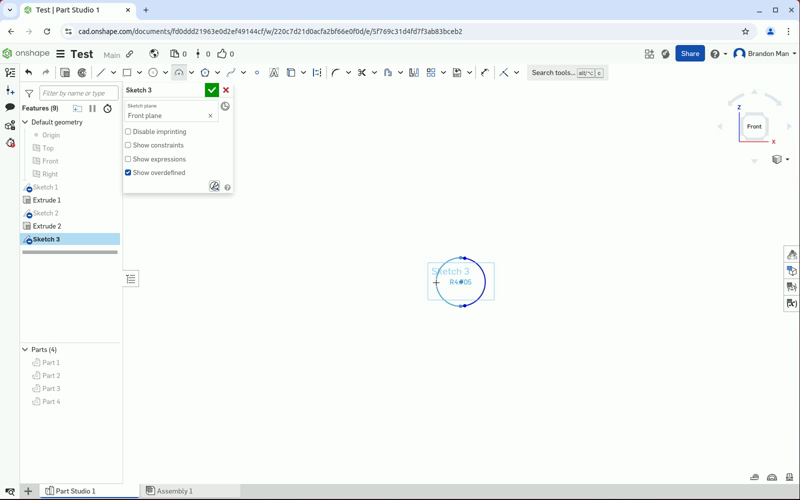
key_up(shift)
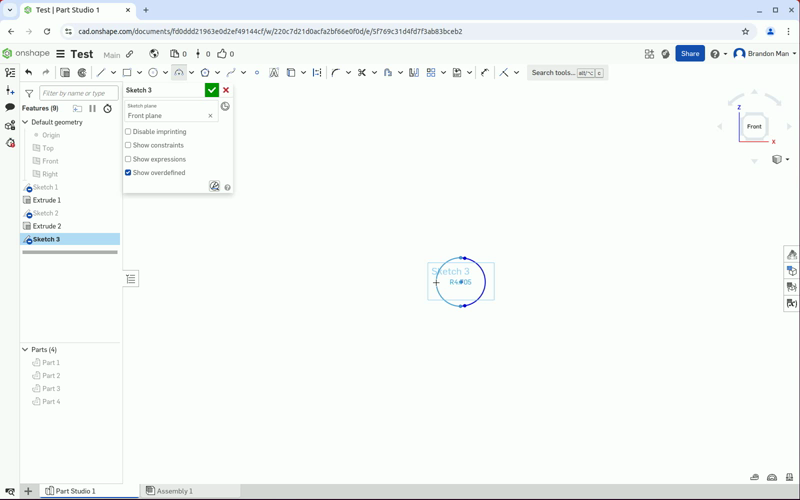
key(esc)
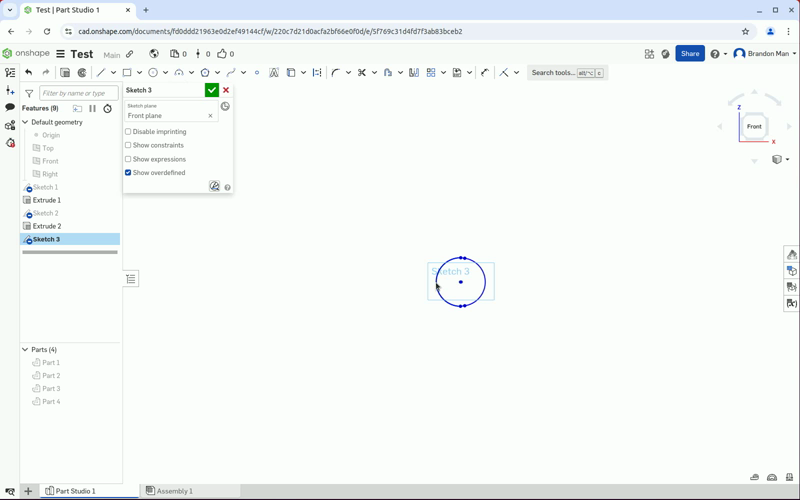
key(c)
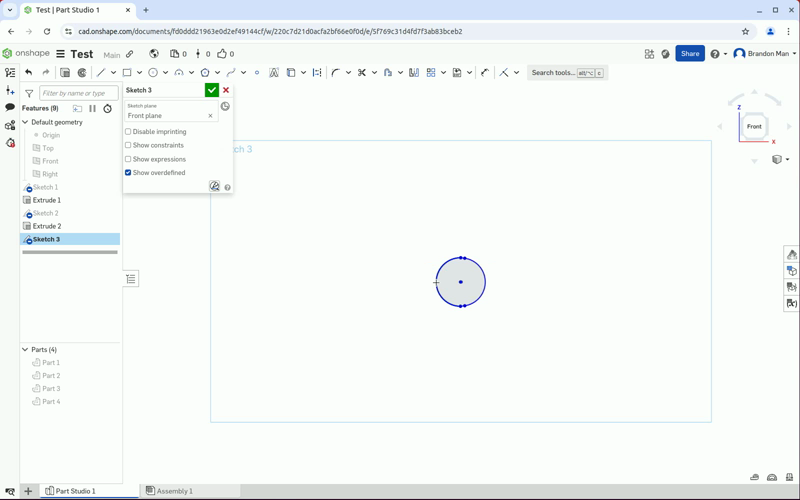
key_down(shift)
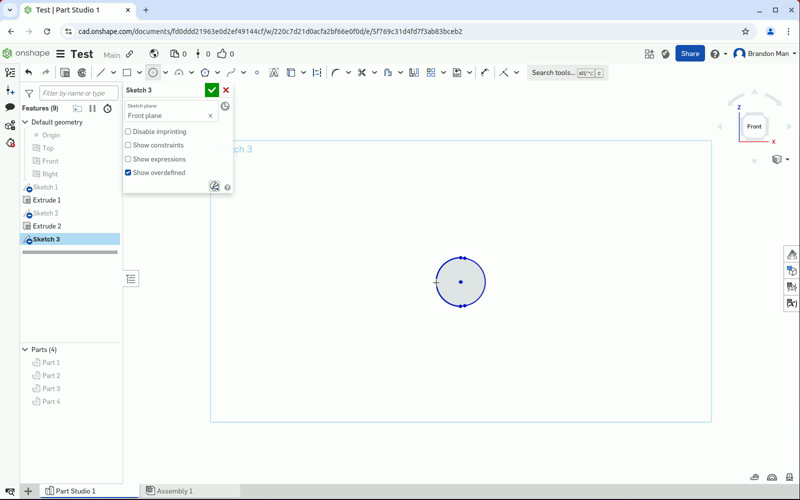
mouse_move(460, 281)
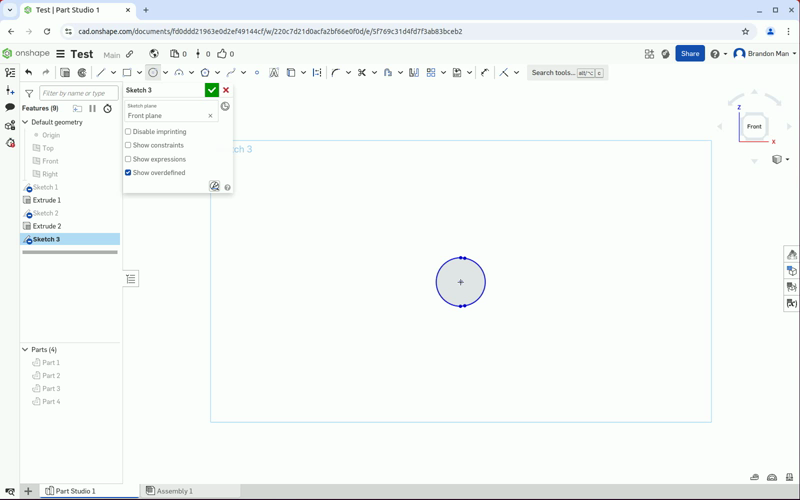
click(460, 281)
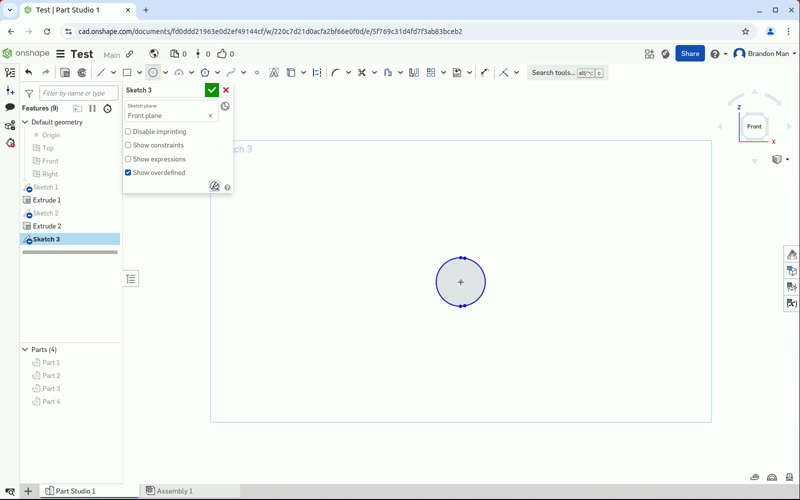
key_up(shift)
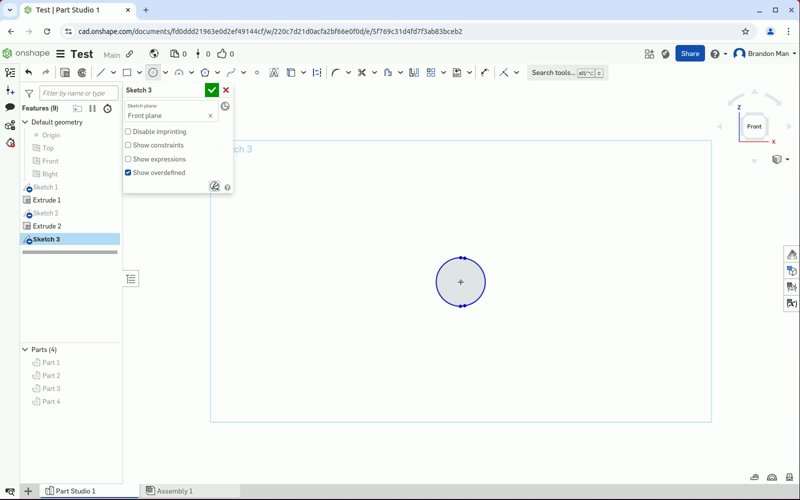
mouse_move(474, 281)
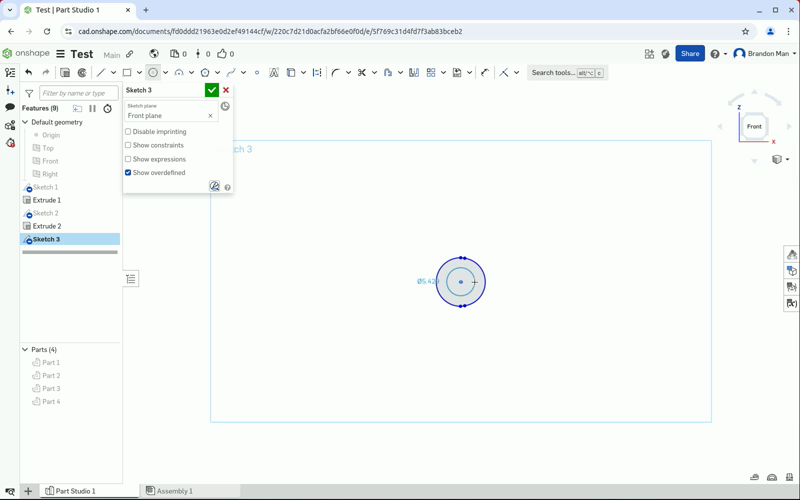
click(474, 281)
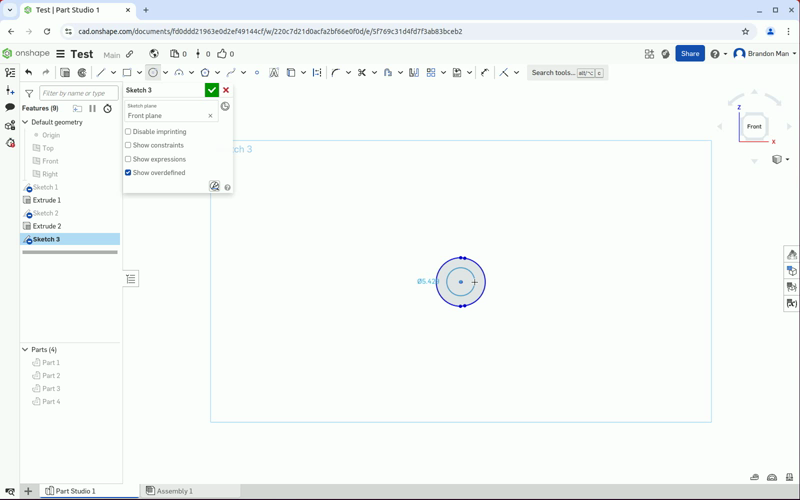
key(esc)
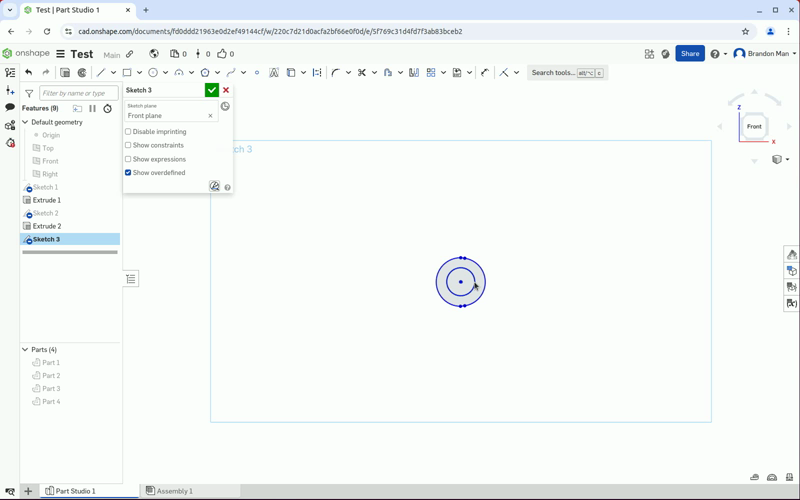
mouse_move(452, 262)
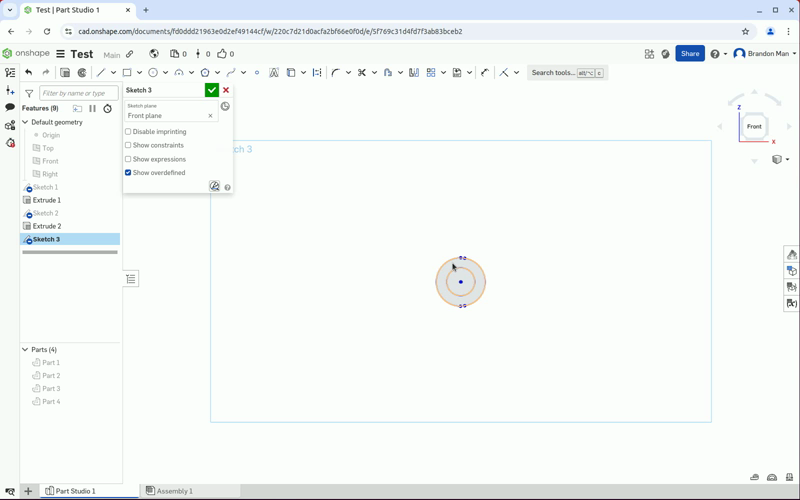
scroll(6)
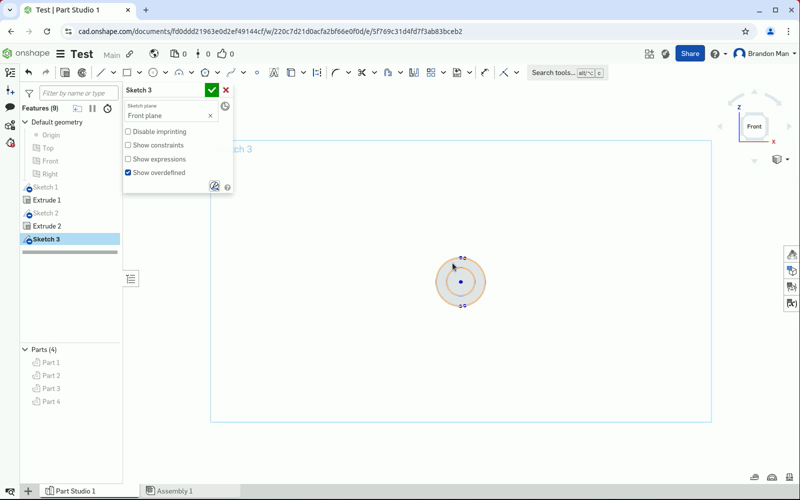
scroll(6)
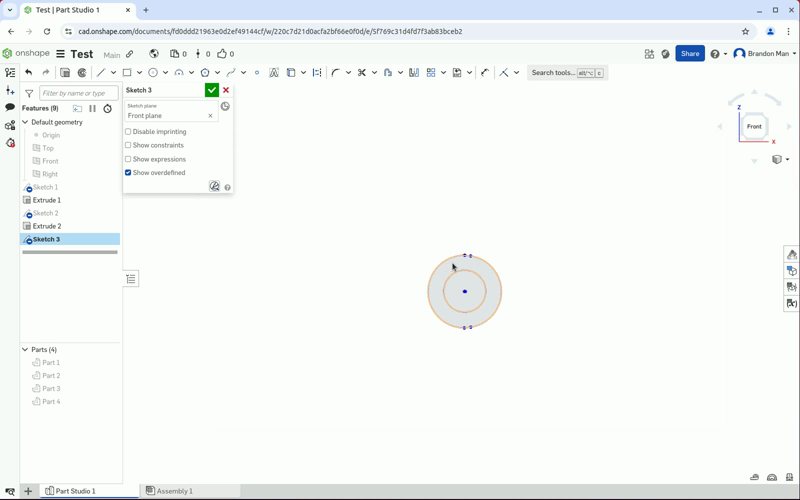
scroll(6)
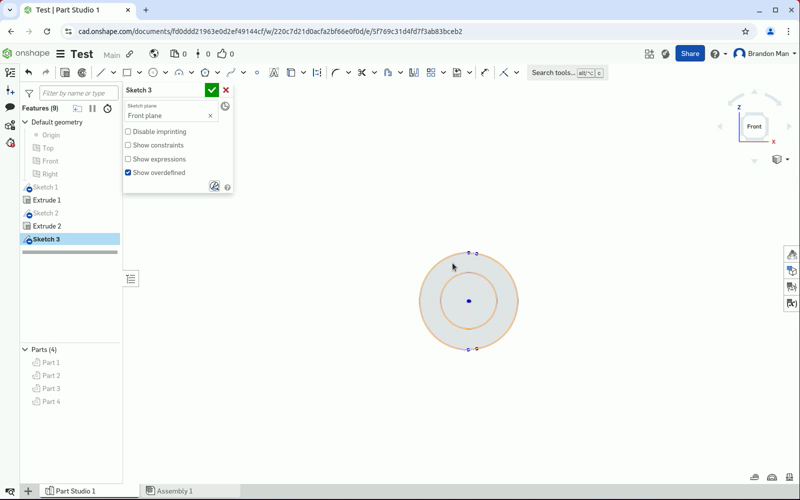
scroll(6)
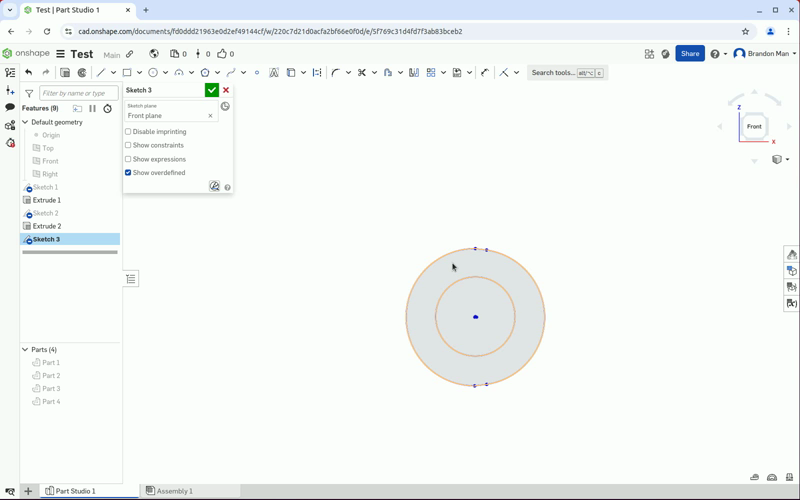
scroll(6)
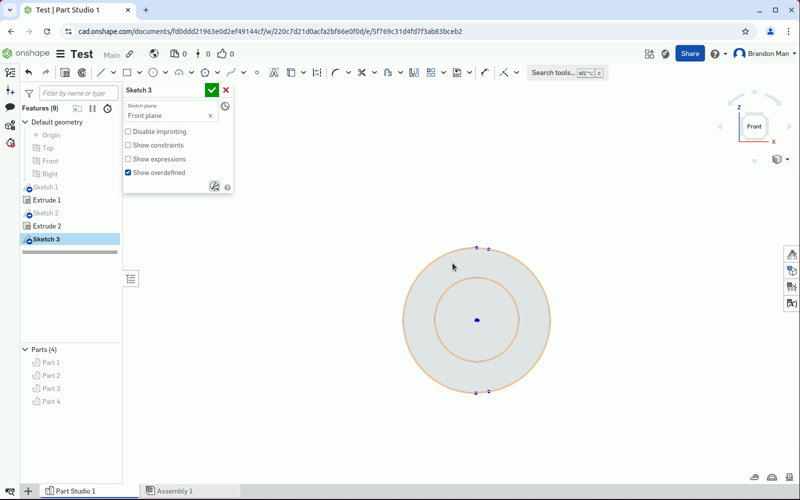
scroll(6)
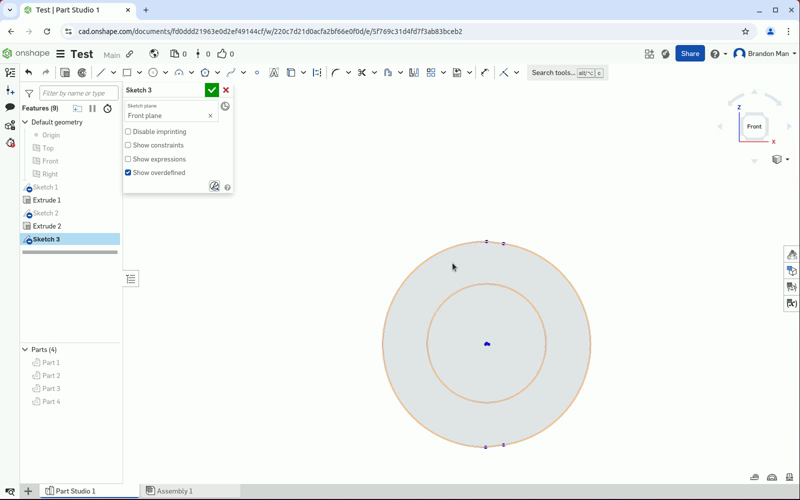
scroll(6)
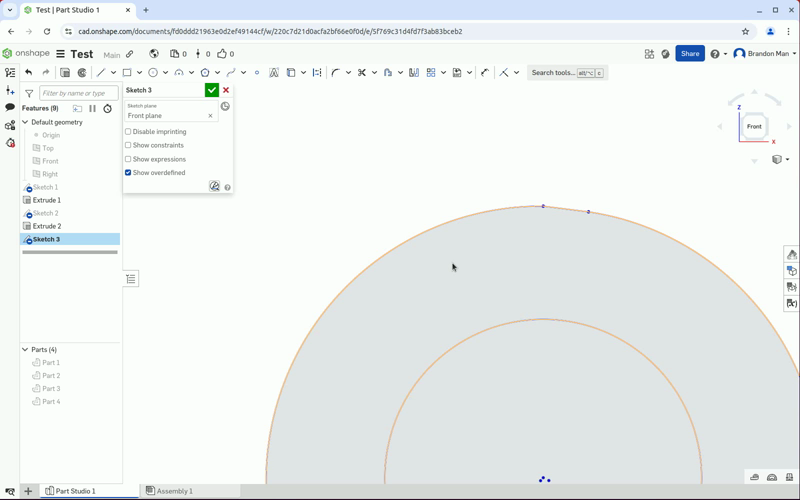
click(452, 262)
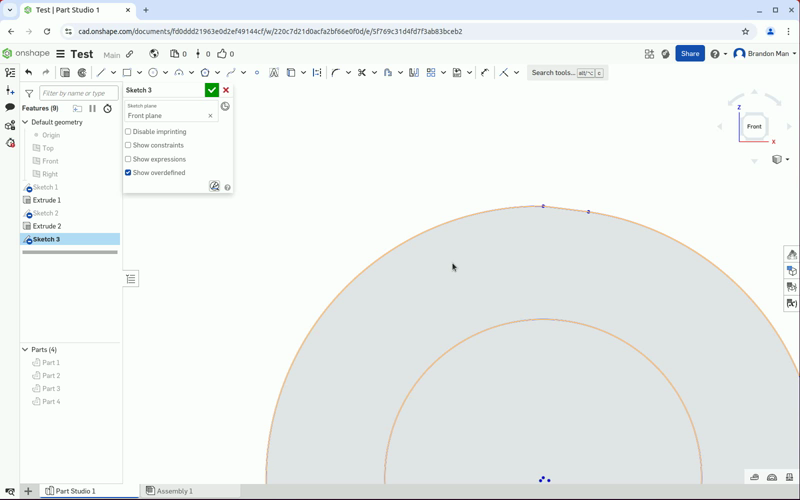
scroll(-6)
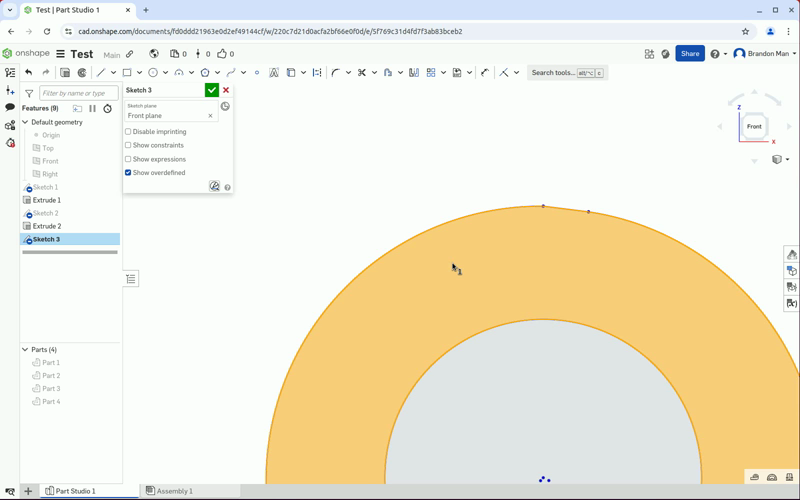
scroll(-6)
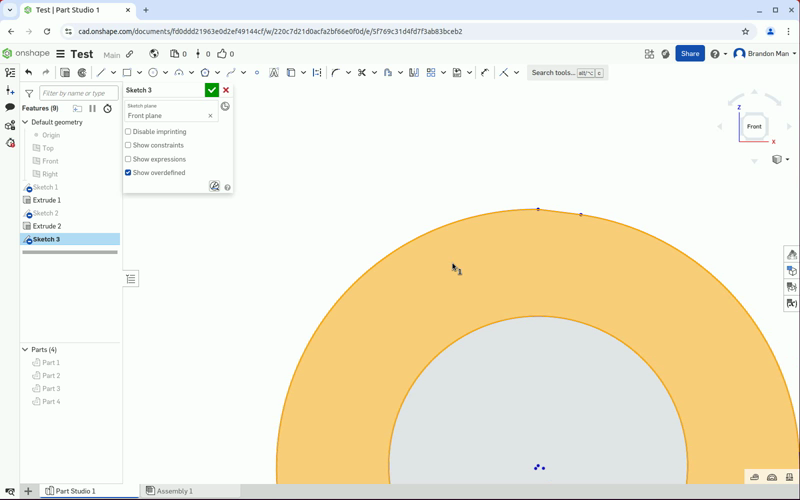
scroll(-6)
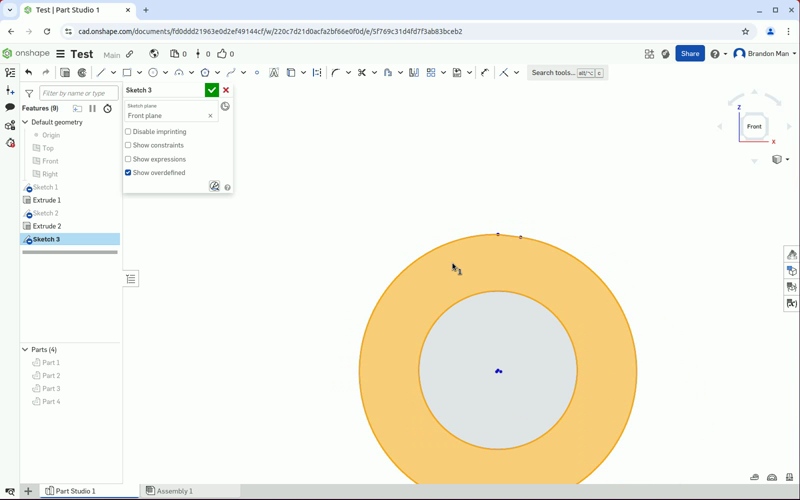
scroll(-6)
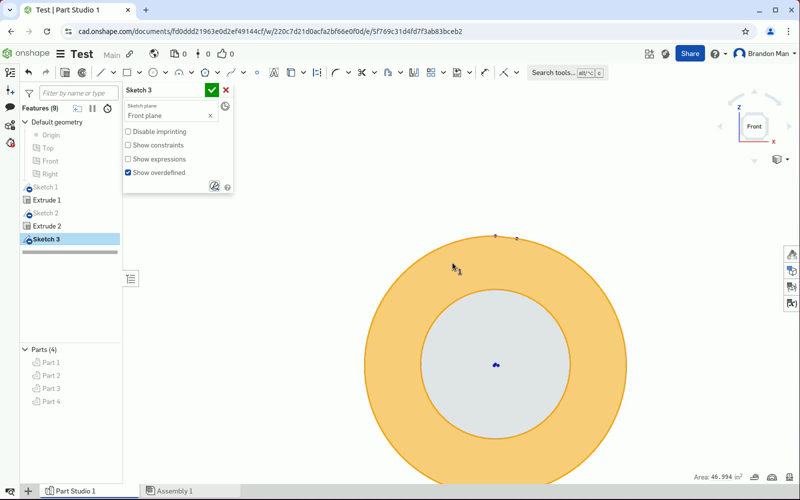
scroll(-6)
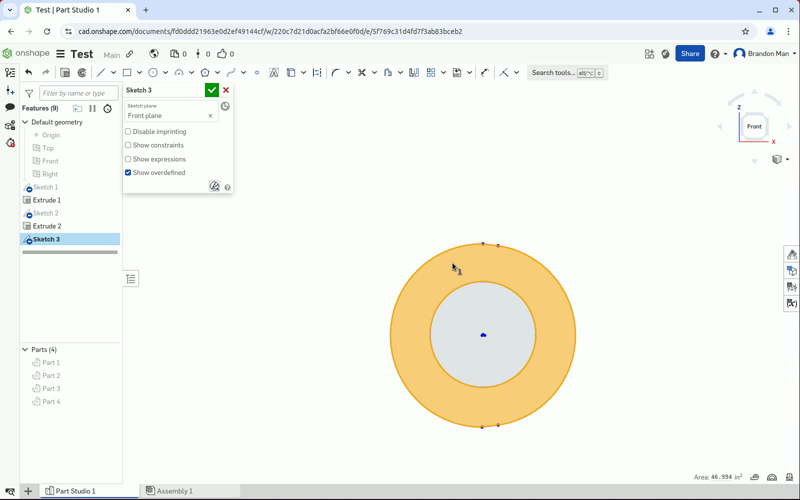
scroll(-6)
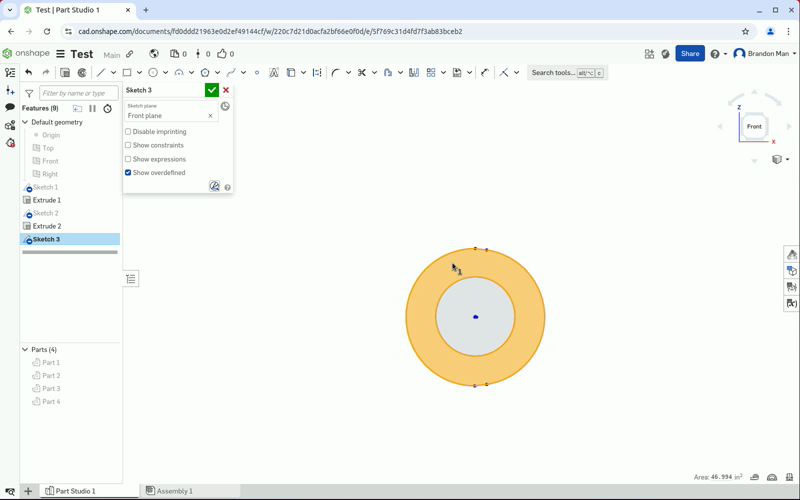
scroll(-6)
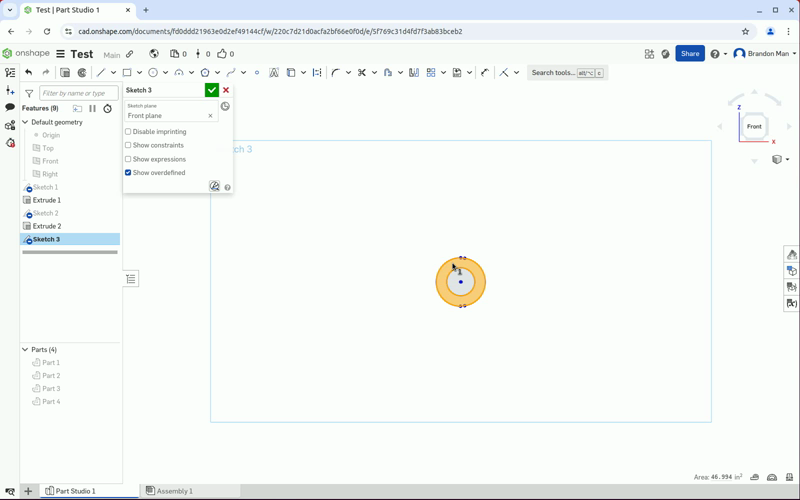
mouse_move(73, 352)
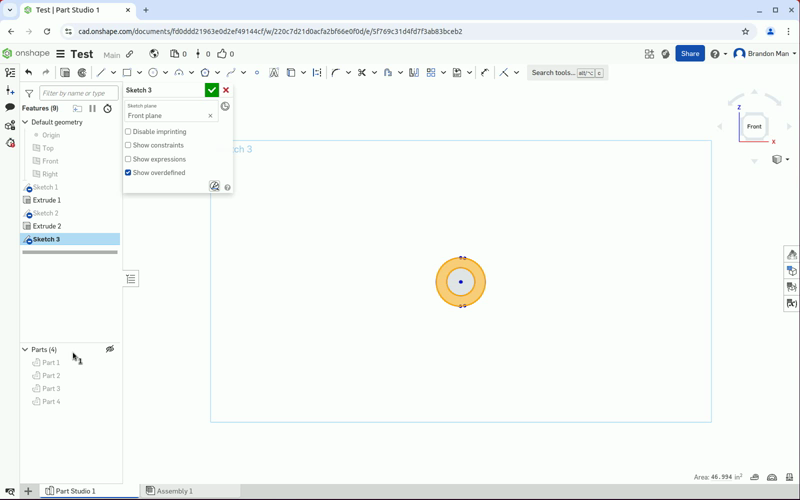
key(shift+y)
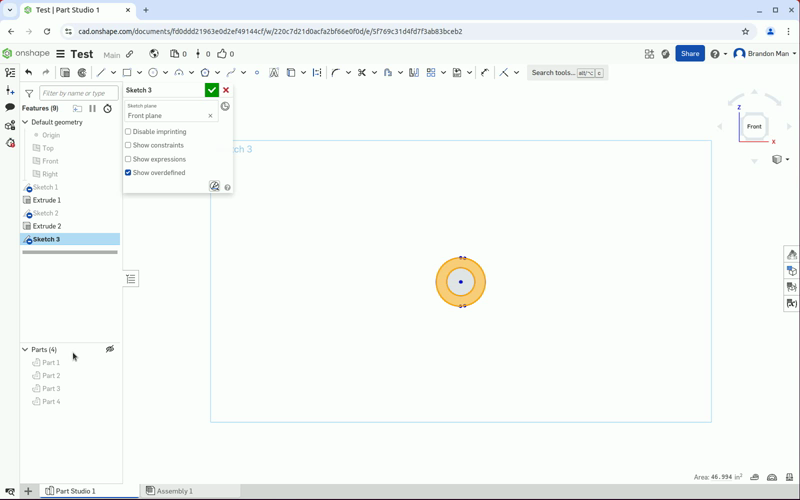
key(shift+e)
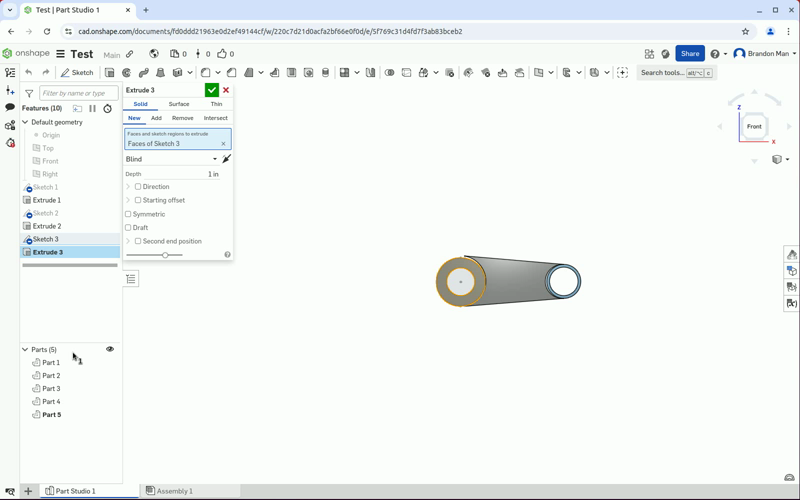
mouse_move(143, 106)
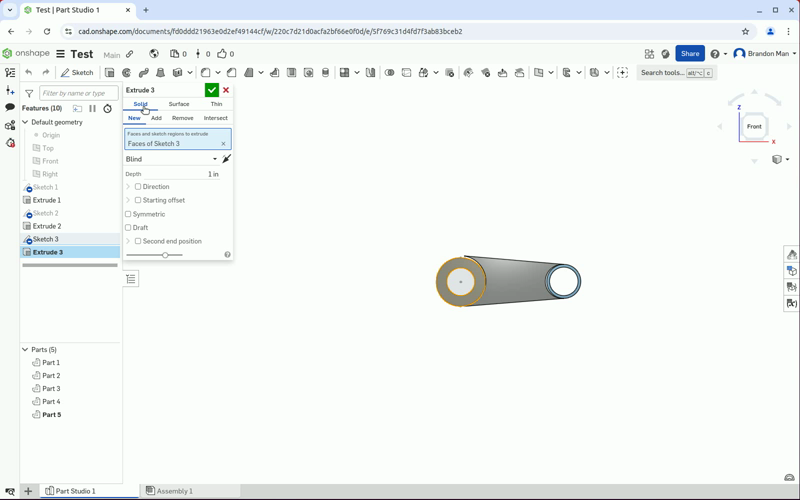
click(143, 106)
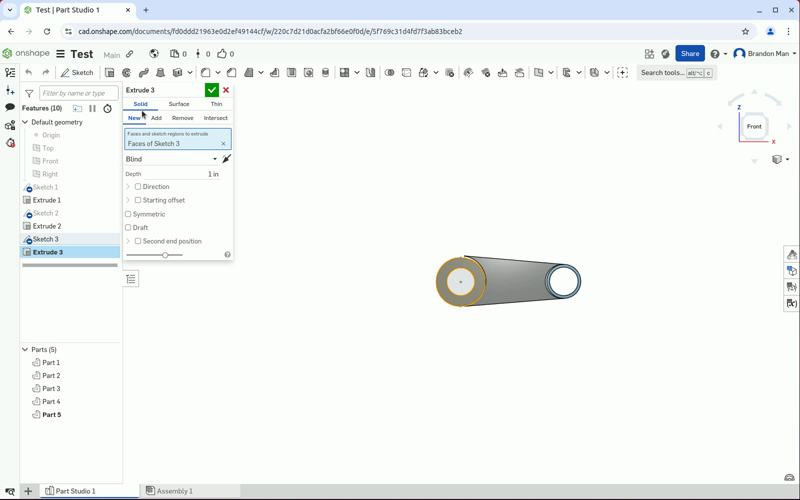
mouse_move(137, 120)
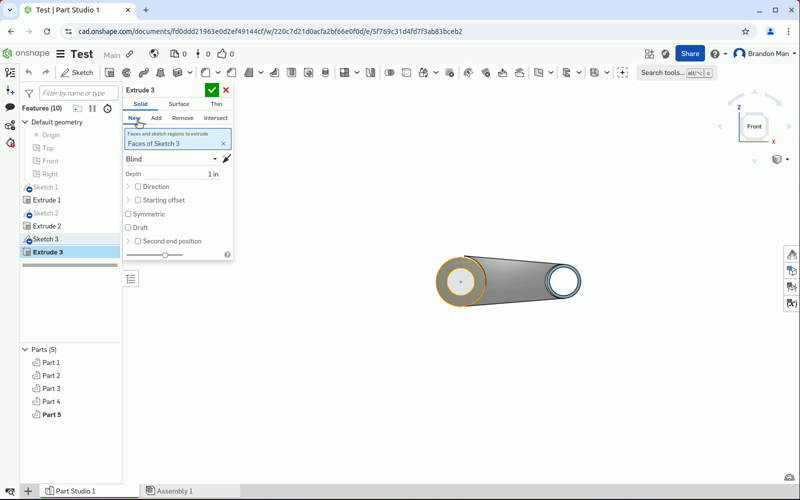
click(137, 120)
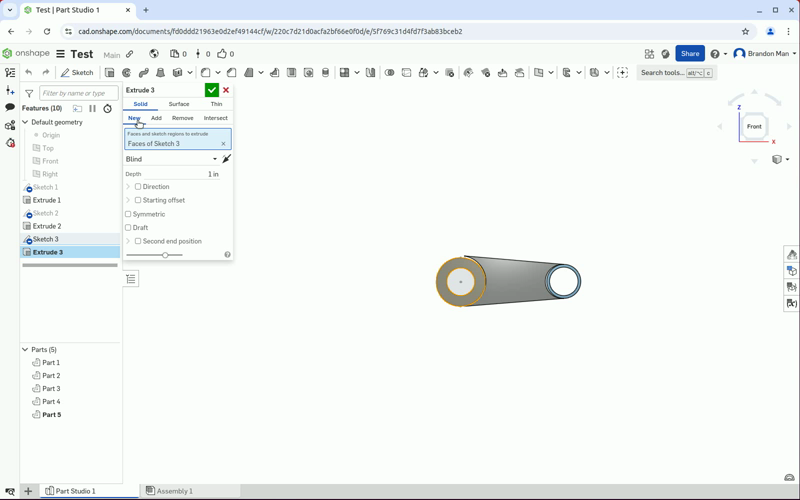
key(tab, 4)
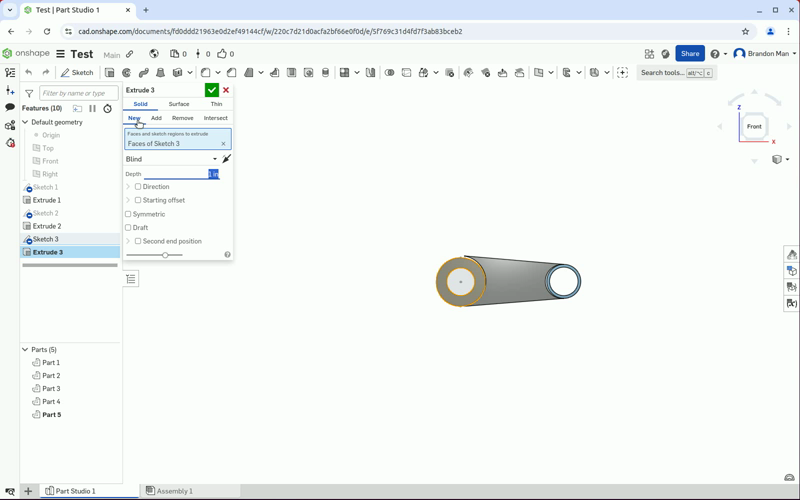
text(6.499)
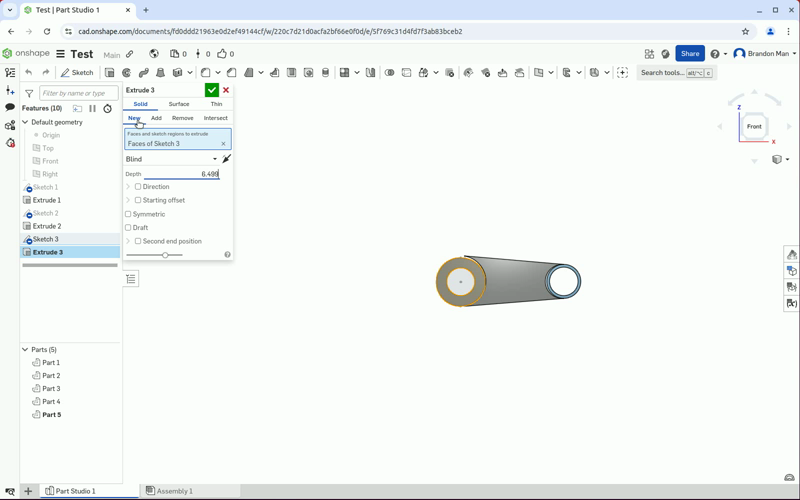
key(enter)
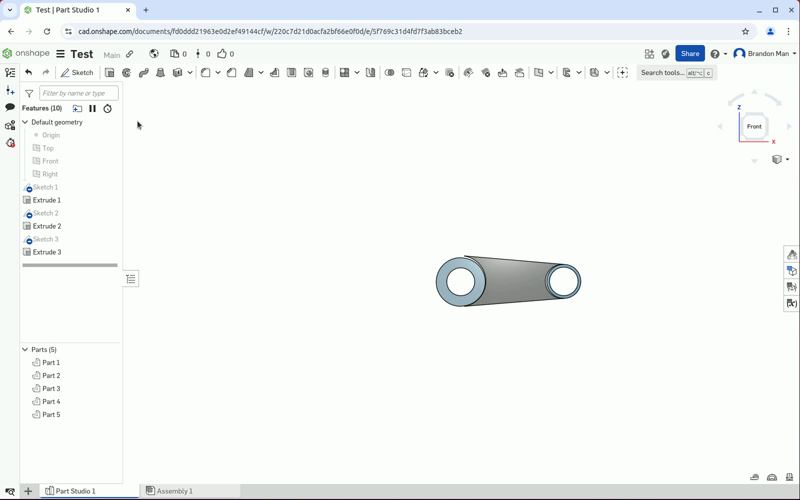
key(shift+h)
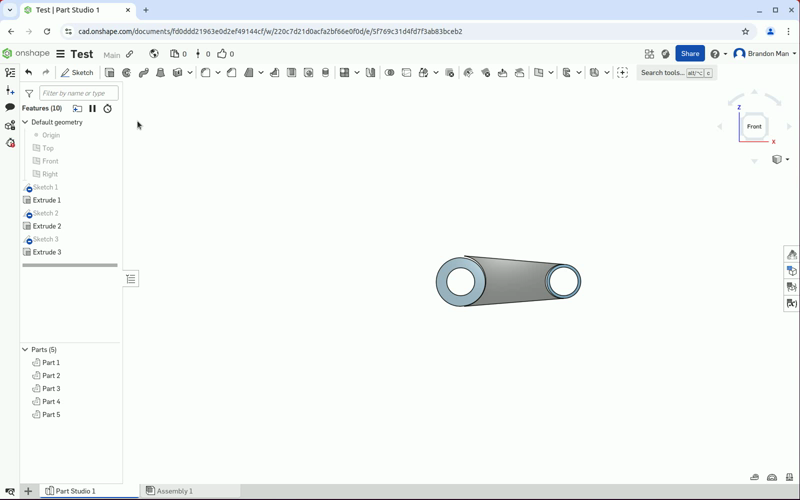
key(shift+h)
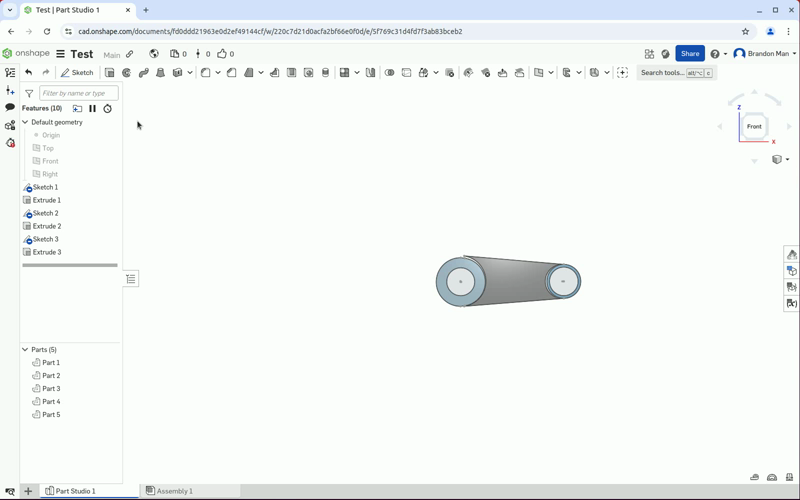
key(shift+7)
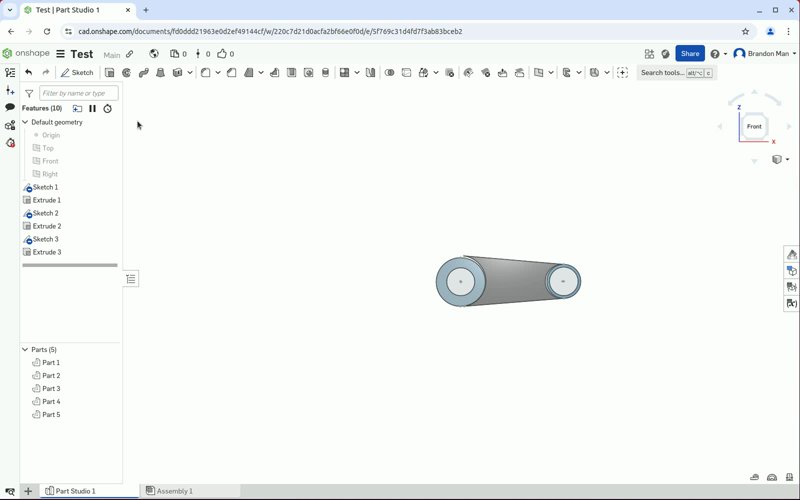
key(left, 2)
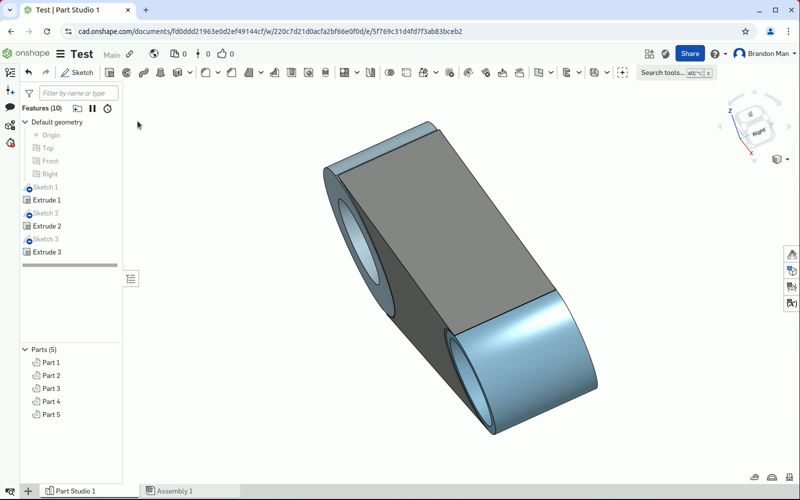
key(down, 2)
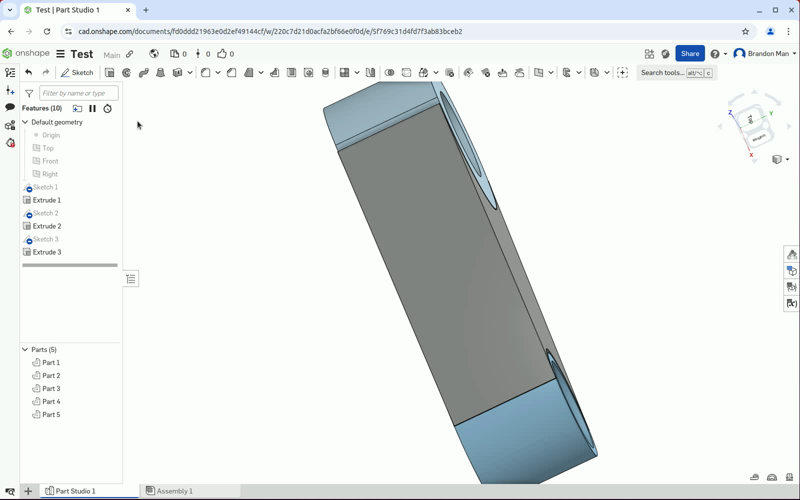
key(up, 2)
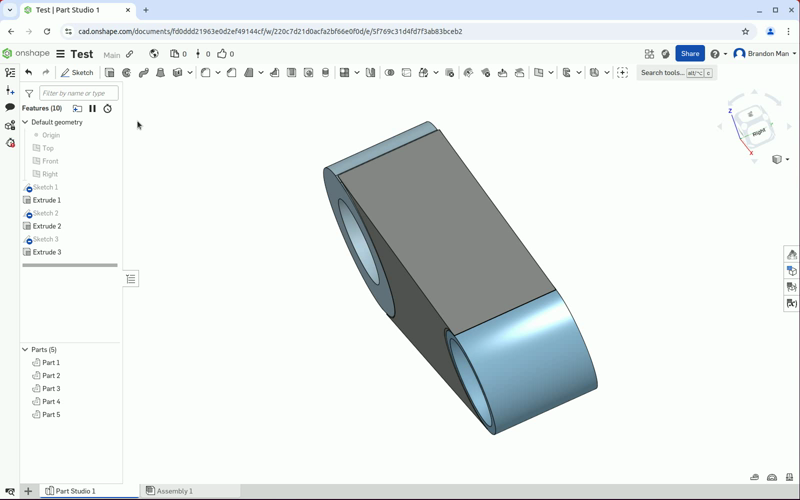
key(right, 2)
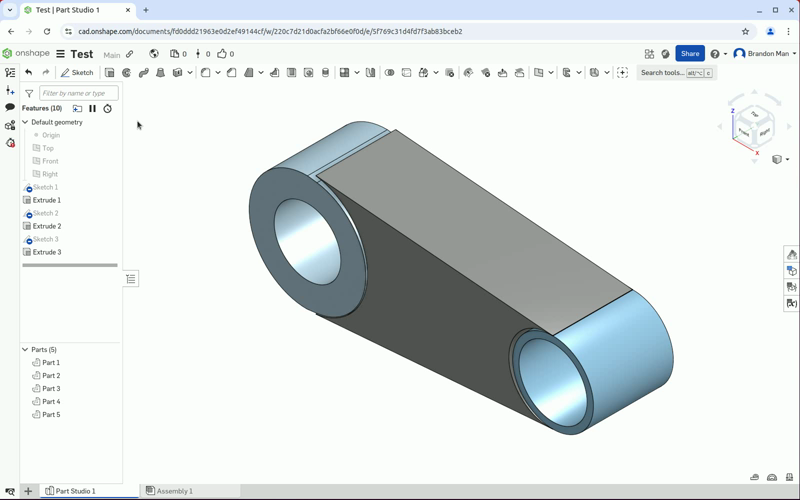
mouse_move(73, 189)
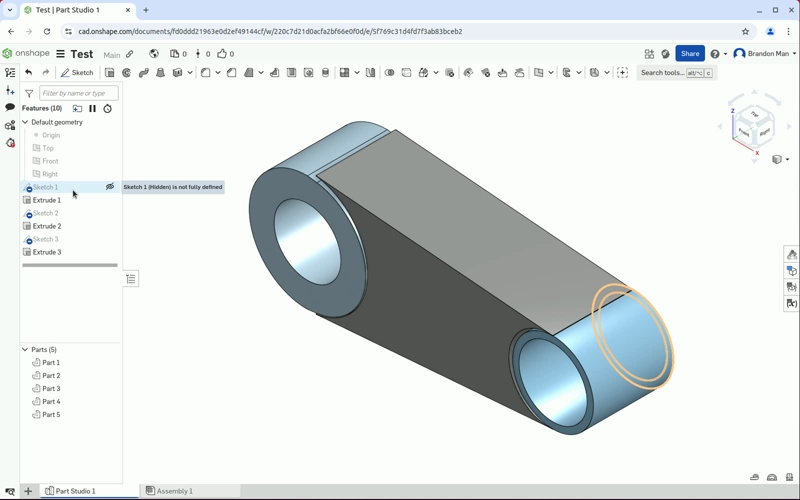
click(73, 189)